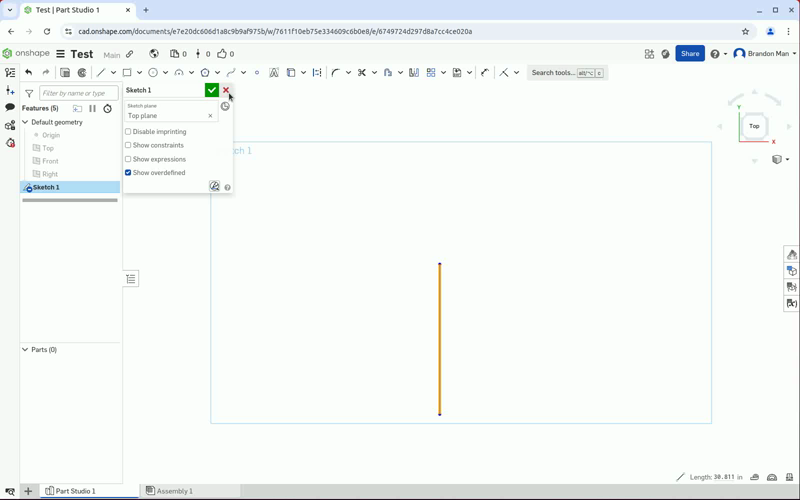
key(shift+h)
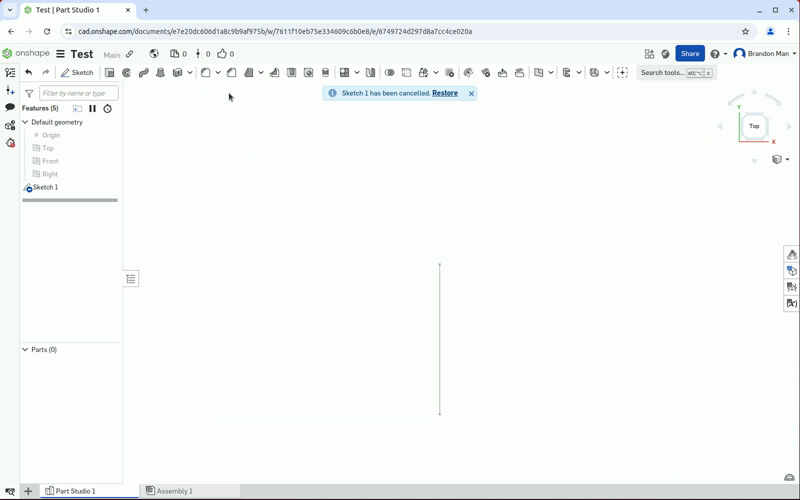
key(shift+s)
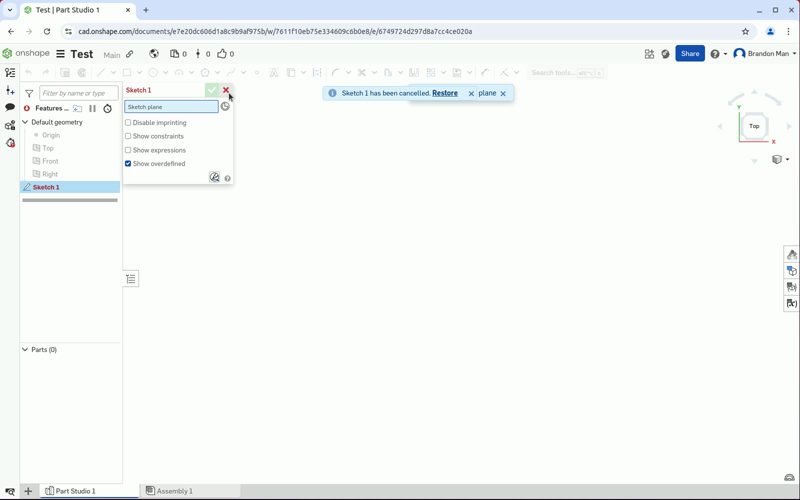
mouse_move(73, 150)
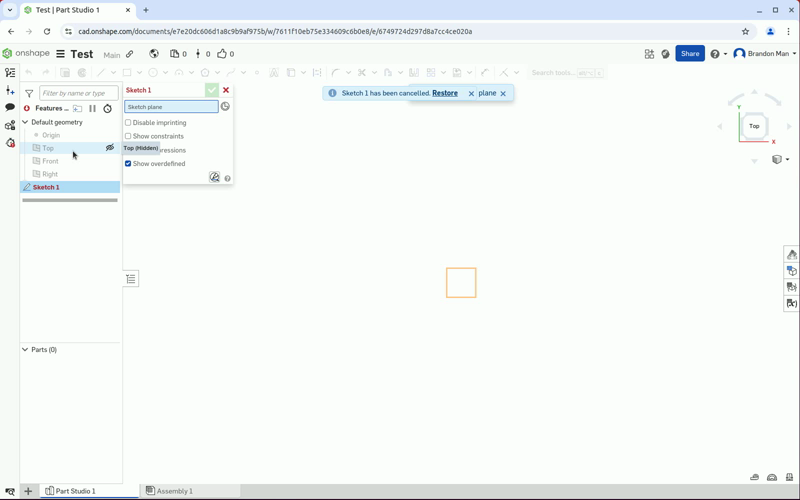
click(73, 150)
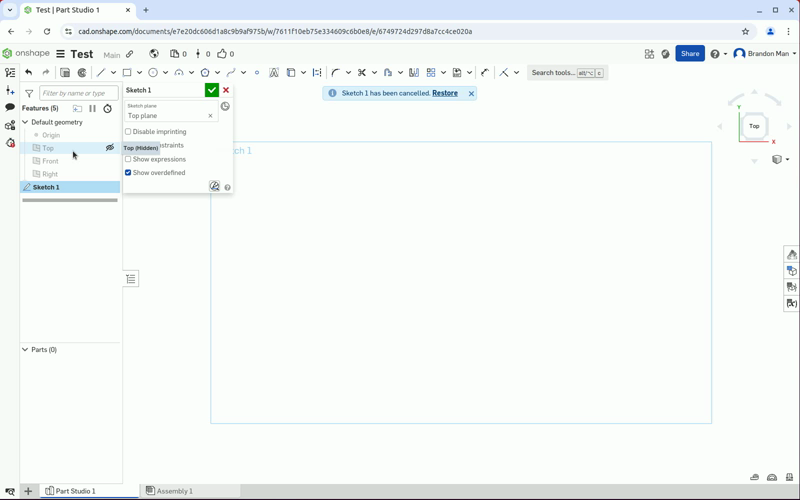
mouse_move(73, 352)
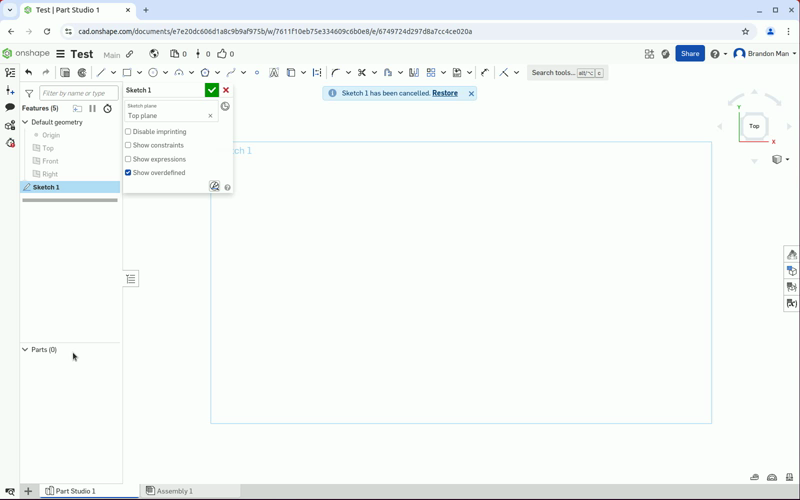
key(y)
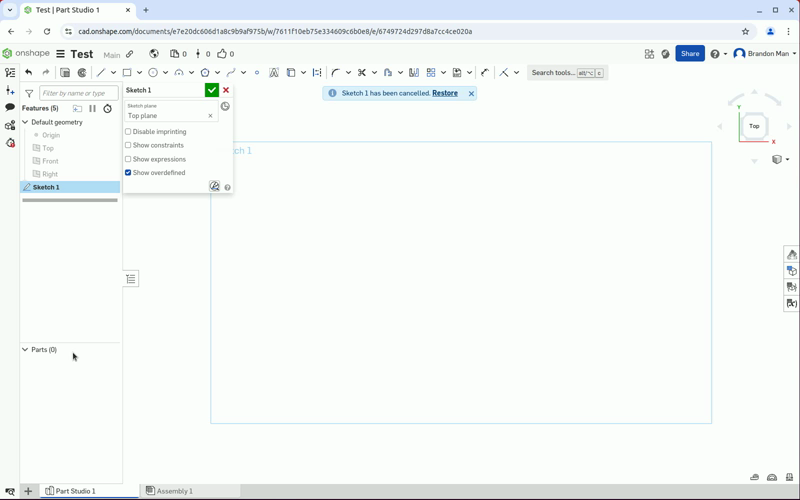
key(l)
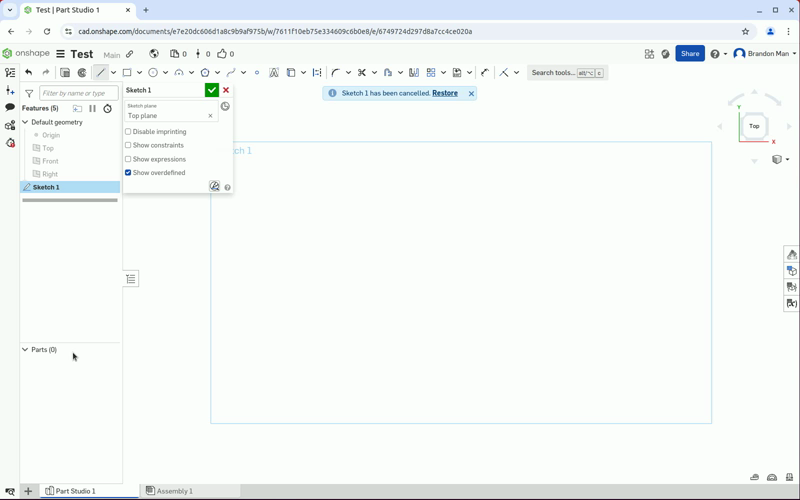
key_down(shift)
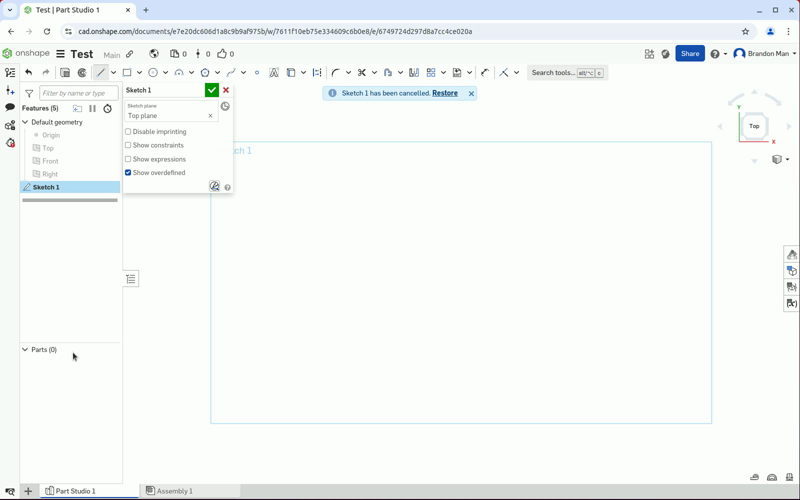
mouse_move(453, 288)
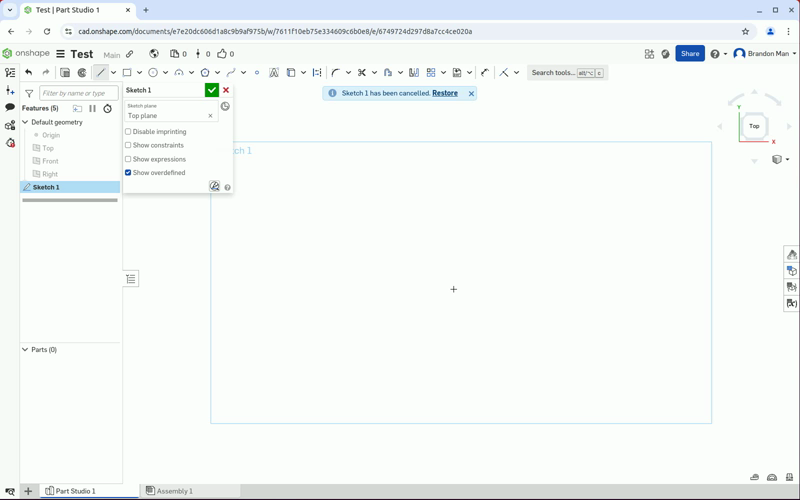
click(453, 288)
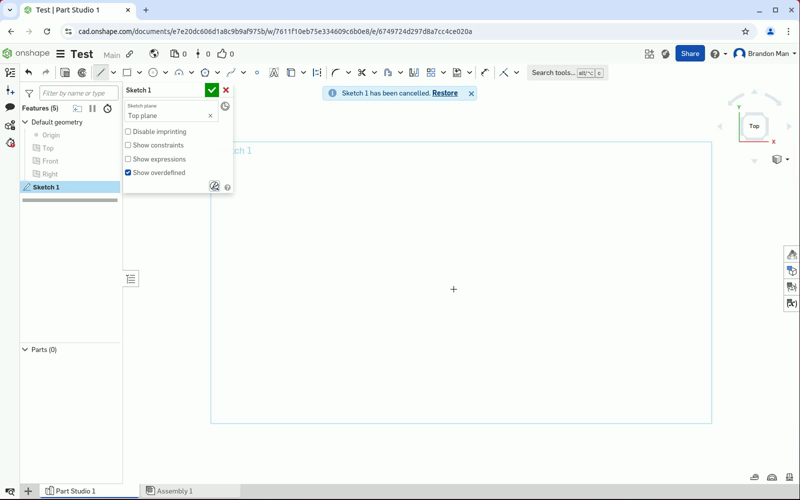
key_up(shift)
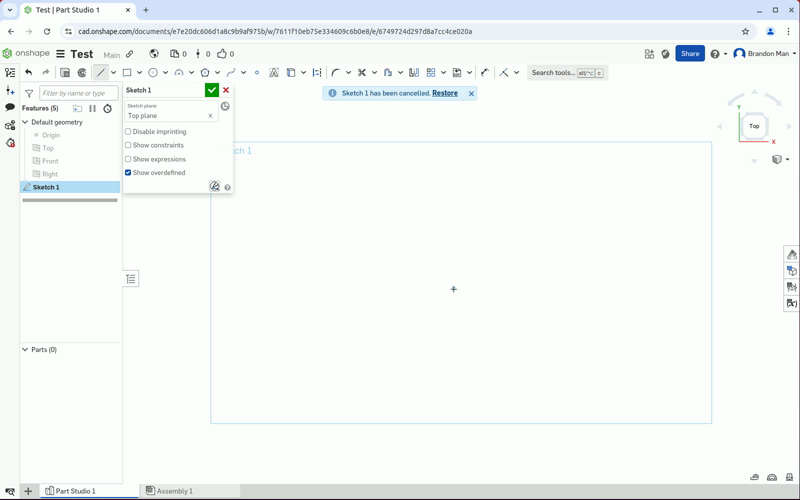
key_down(shift)
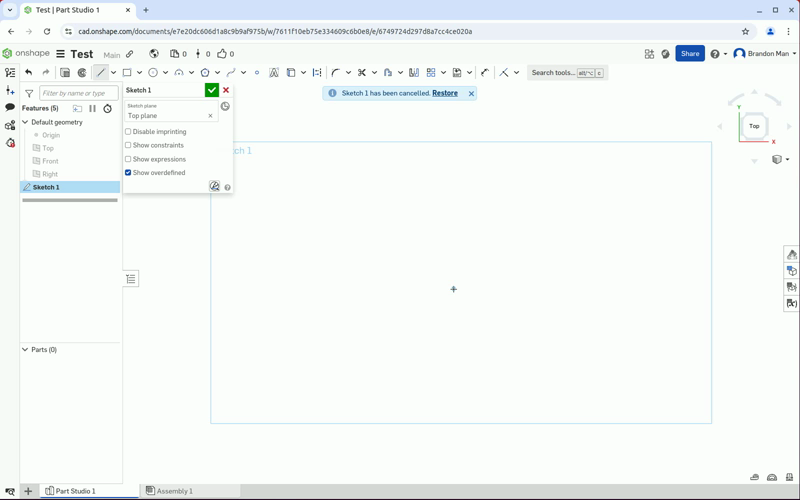
mouse_move(483, 288)
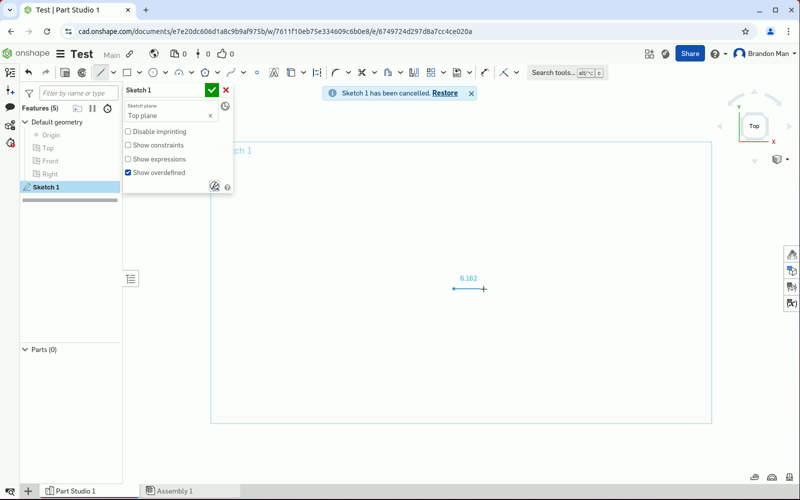
mouse_move(467, 288)
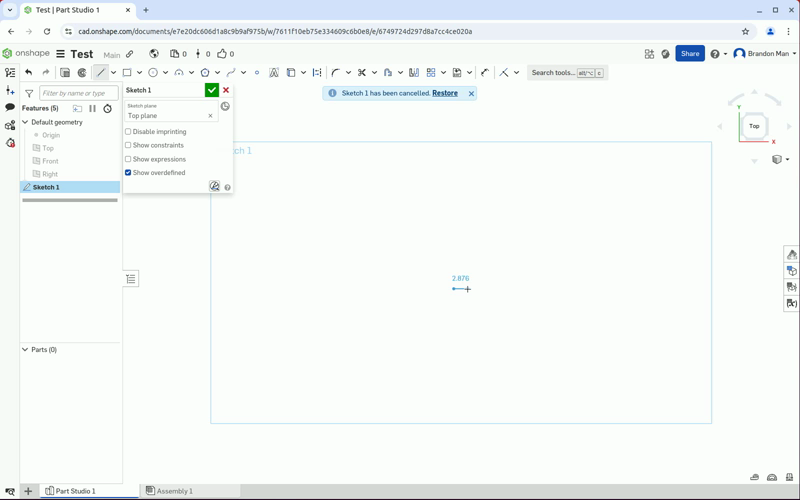
click(467, 288)
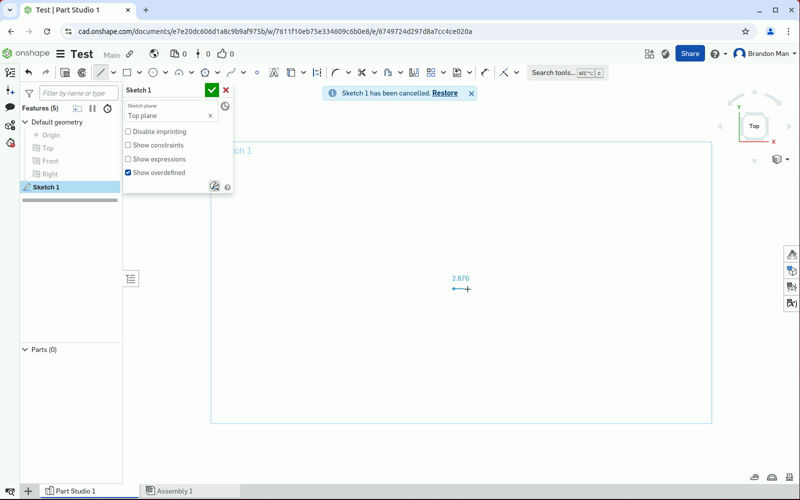
key_up(shift)
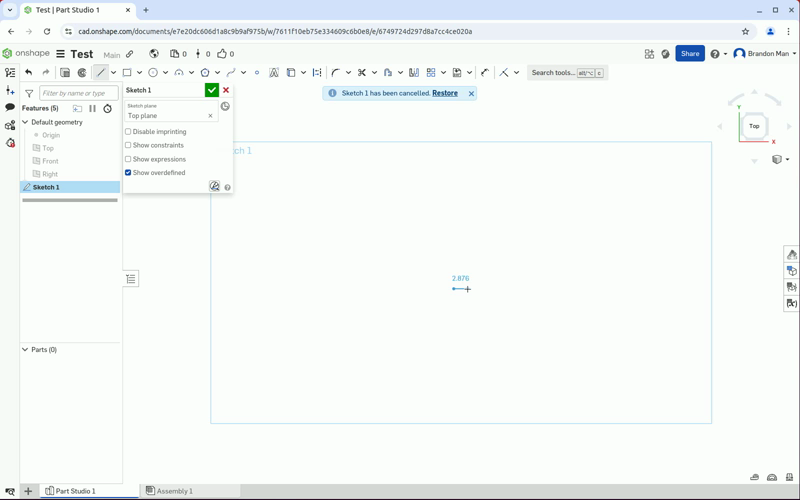
key_down(shift)
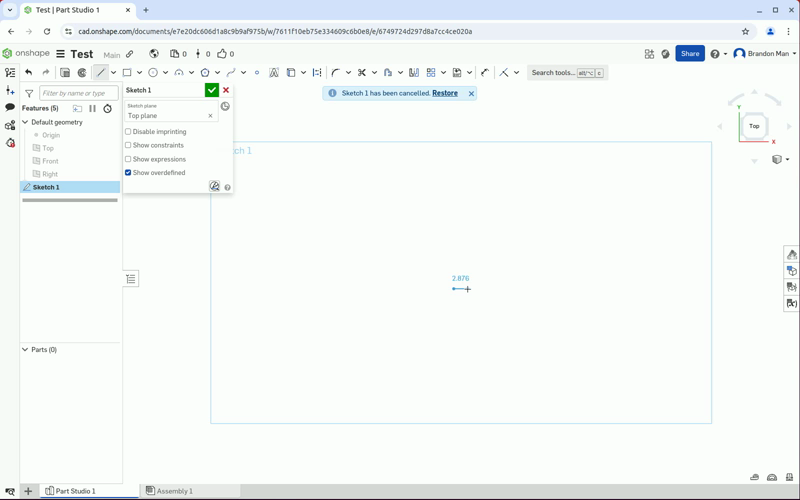
mouse_move(497, 288)
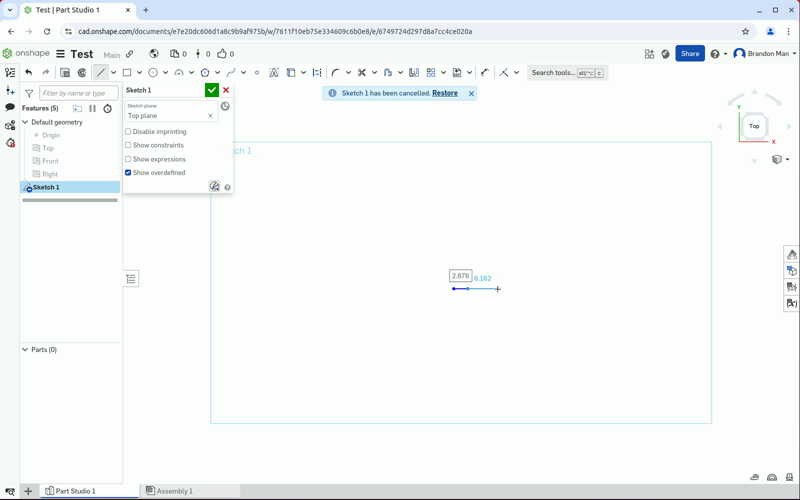
mouse_move(467, 275)
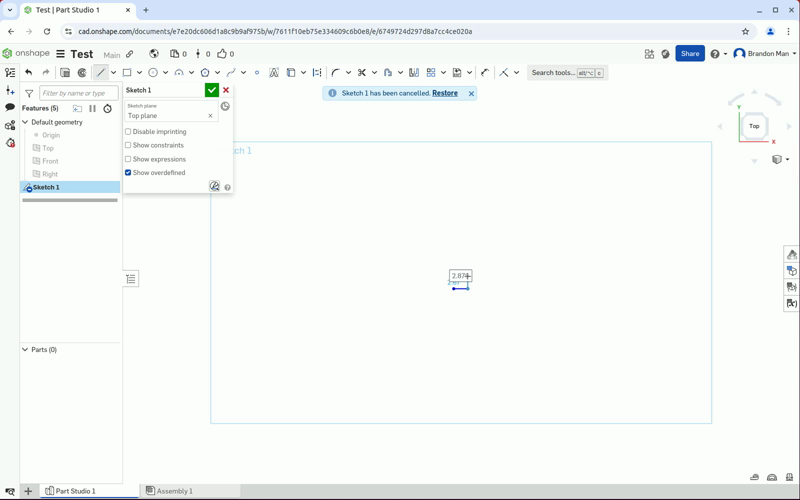
click(467, 275)
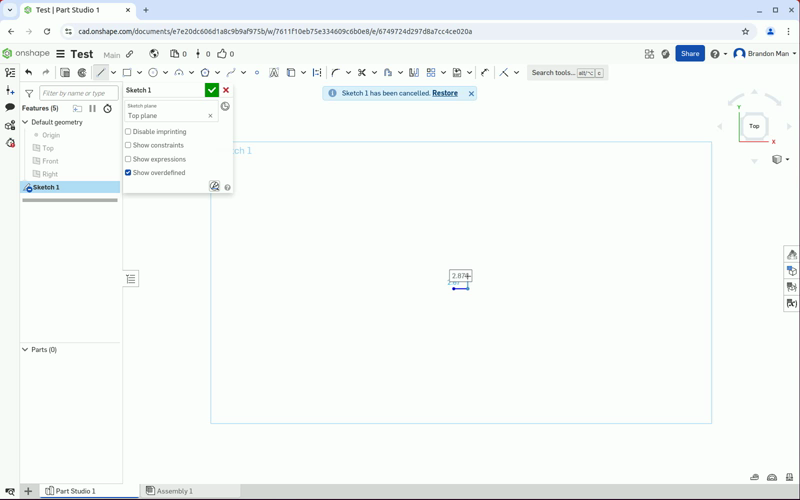
key_up(shift)
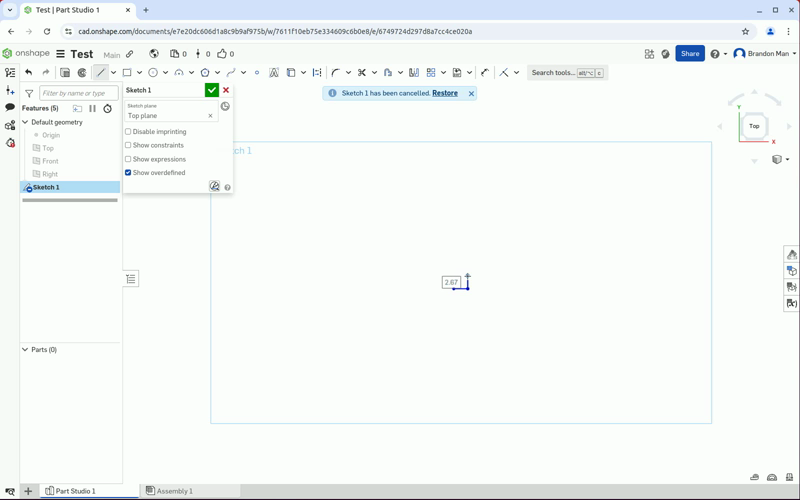
key_down(shift)
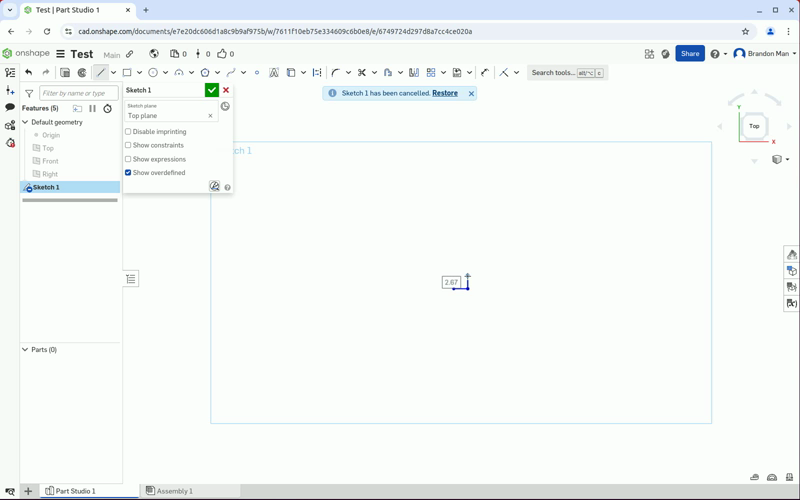
mouse_move(497, 275)
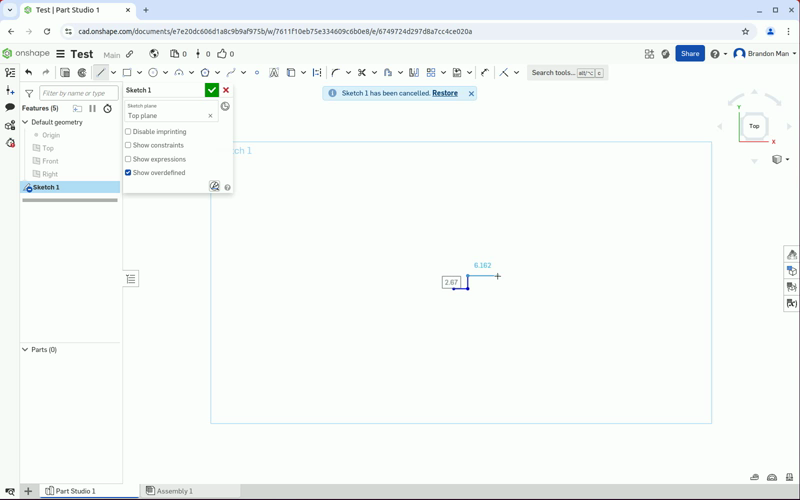
mouse_move(453, 275)
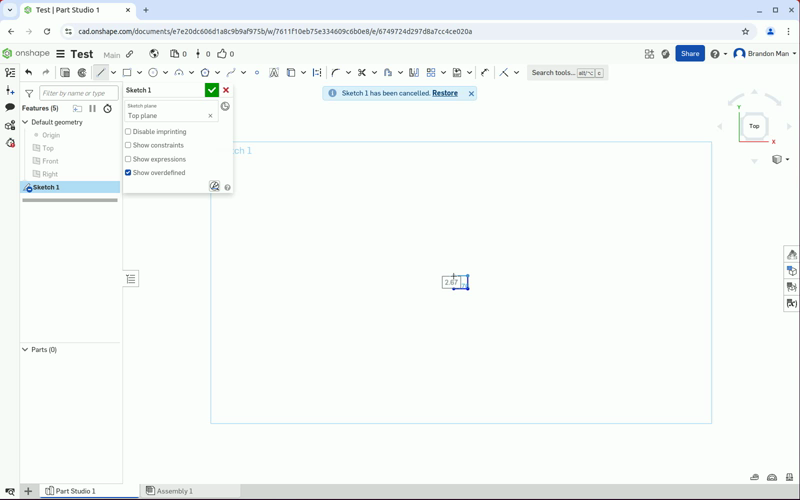
click(453, 275)
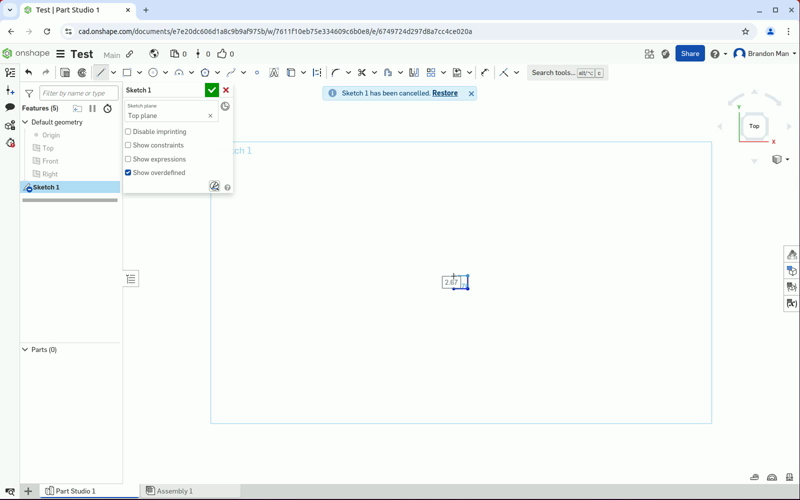
key_up(shift)
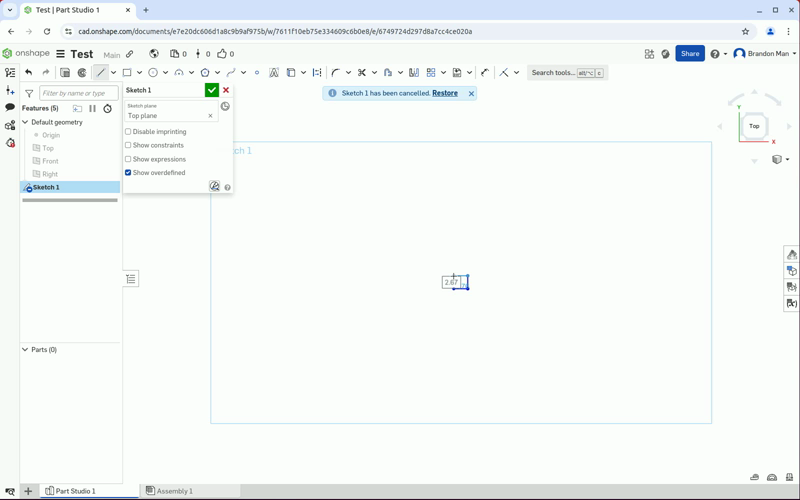
mouse_move(483, 275)
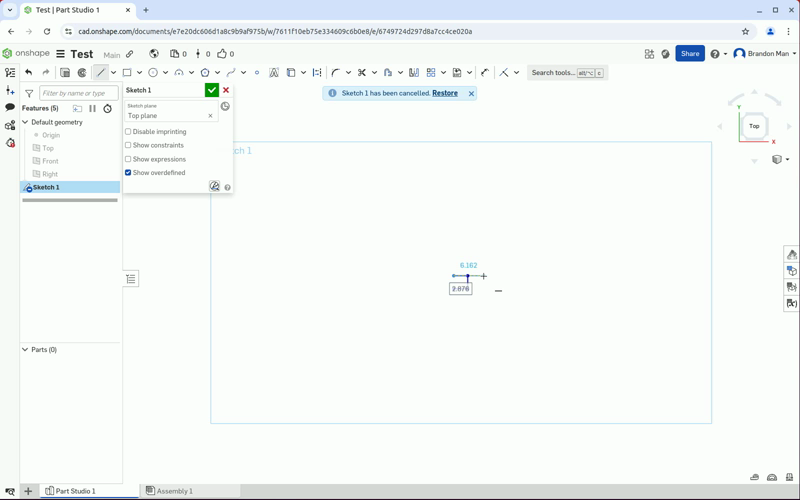
key_down(shift)
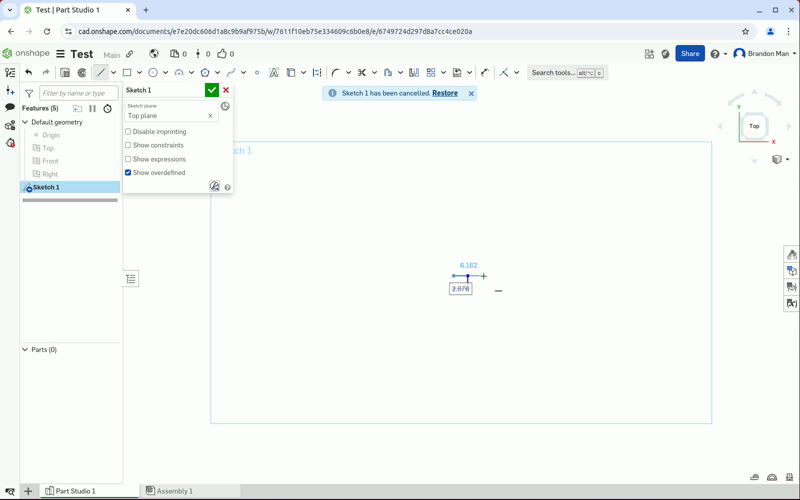
mouse_move(453, 288)
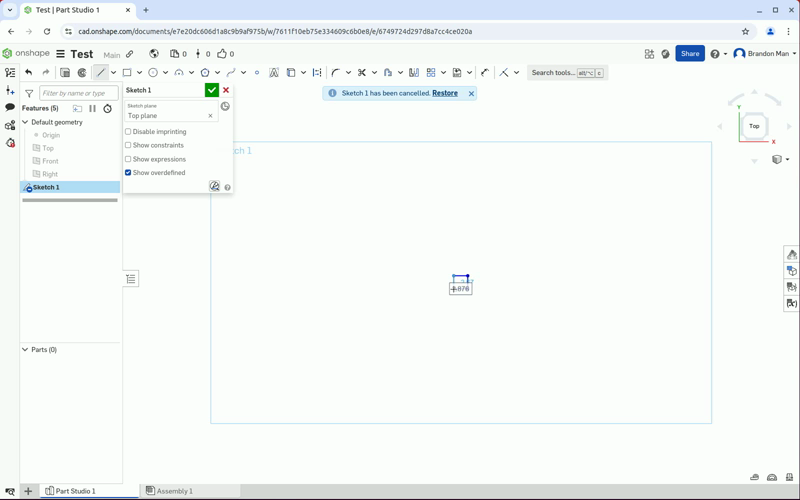
key_up(shift)
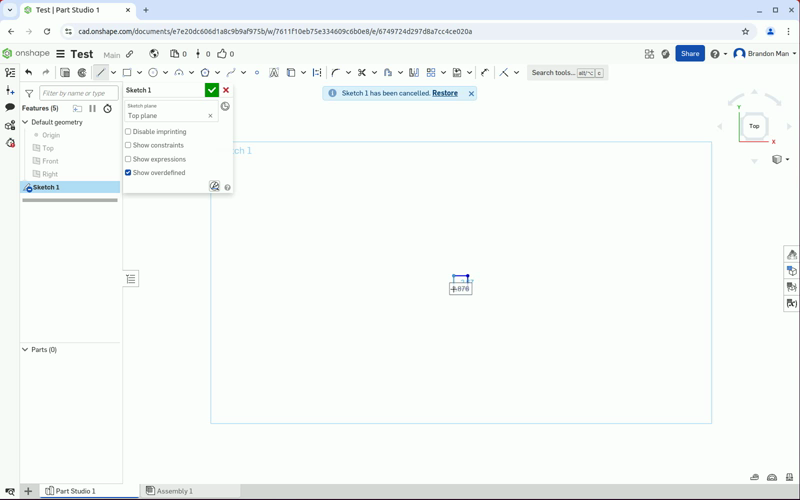
click(453, 288)
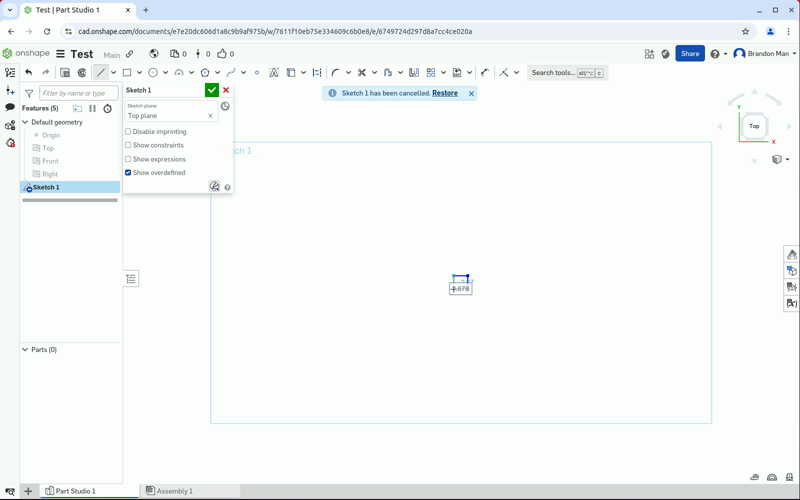
key(esc)
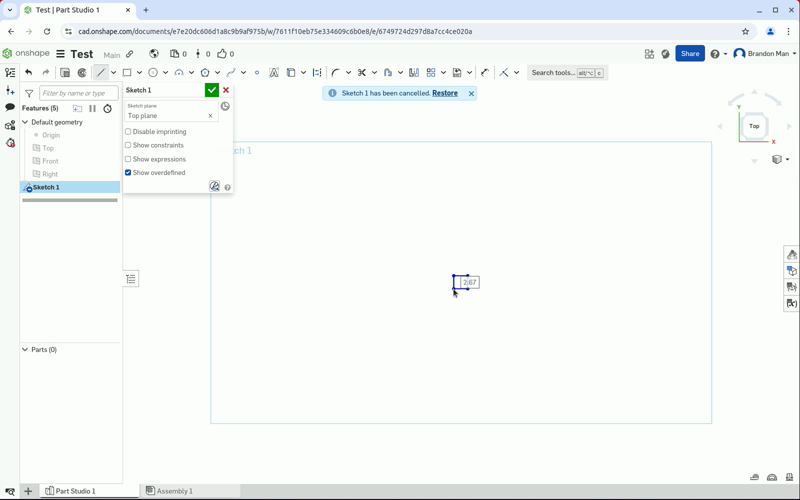
mouse_move(462, 285)
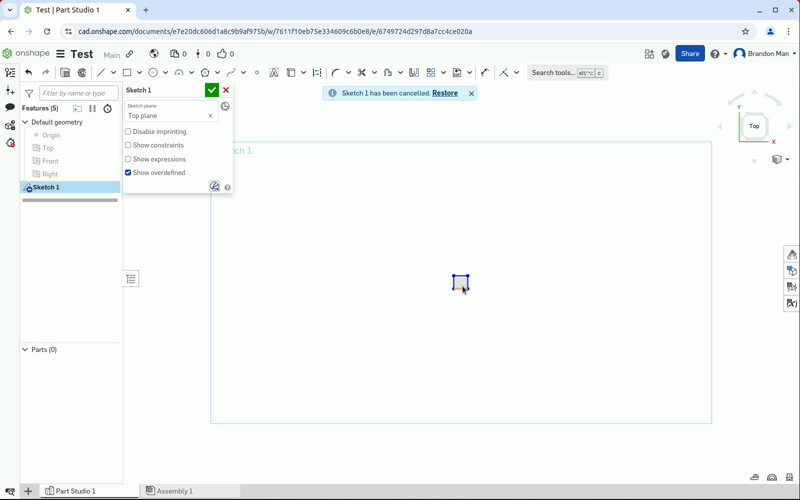
scroll(6)
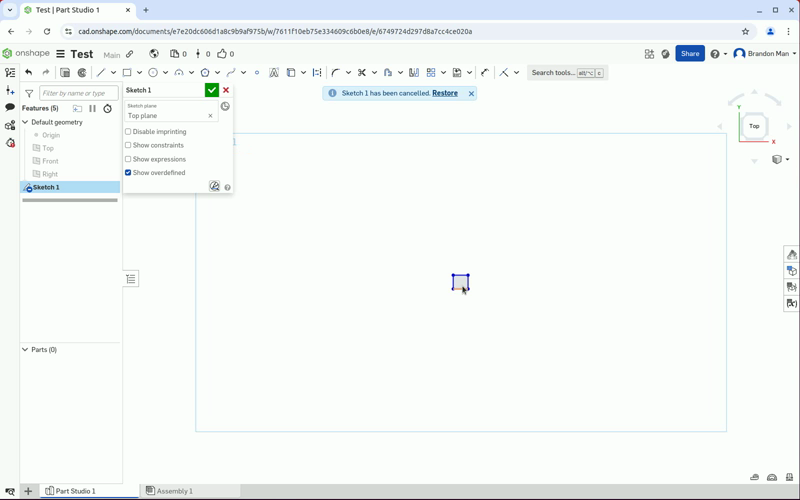
scroll(6)
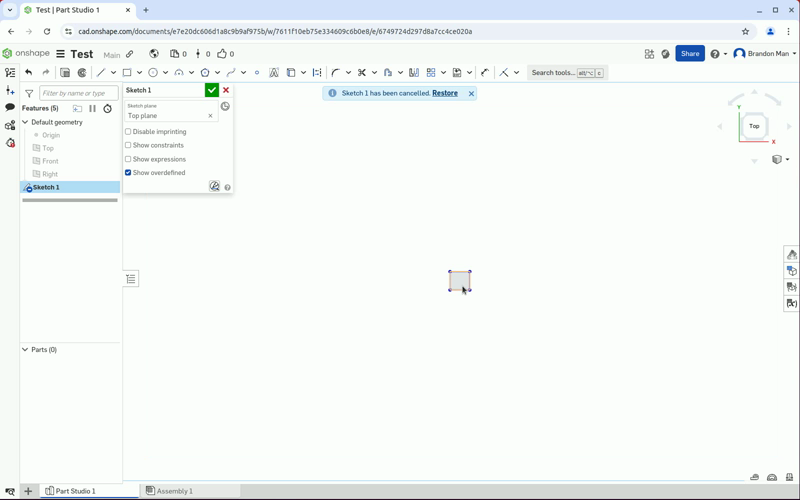
scroll(6)
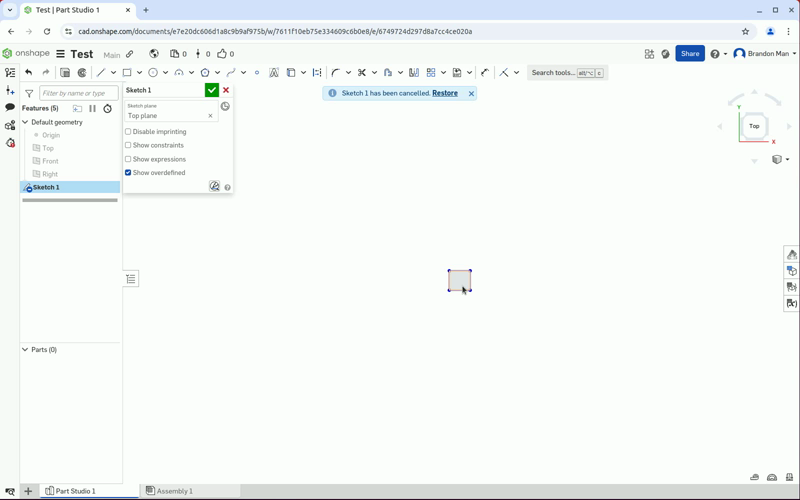
scroll(6)
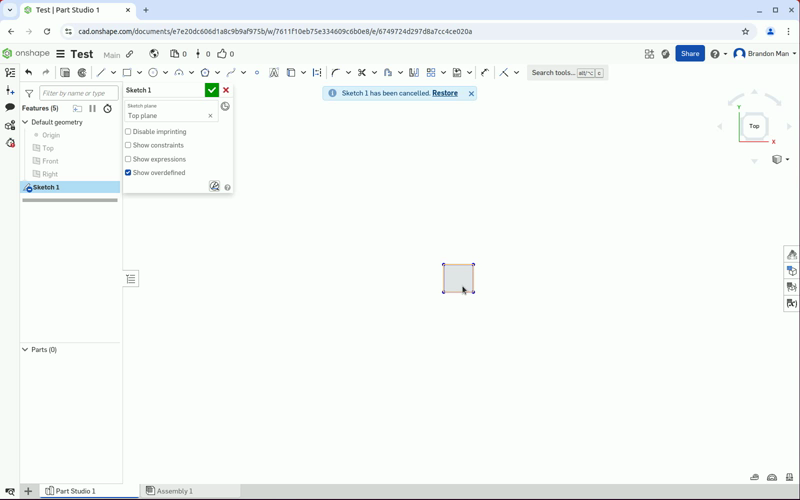
scroll(6)
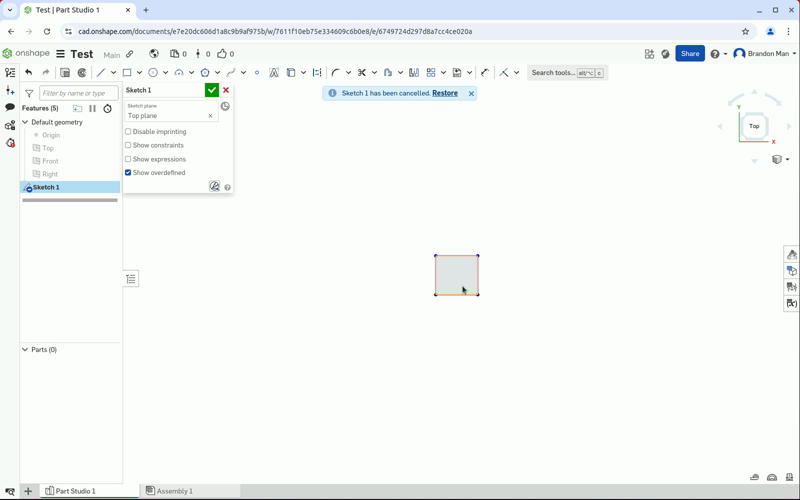
scroll(6)
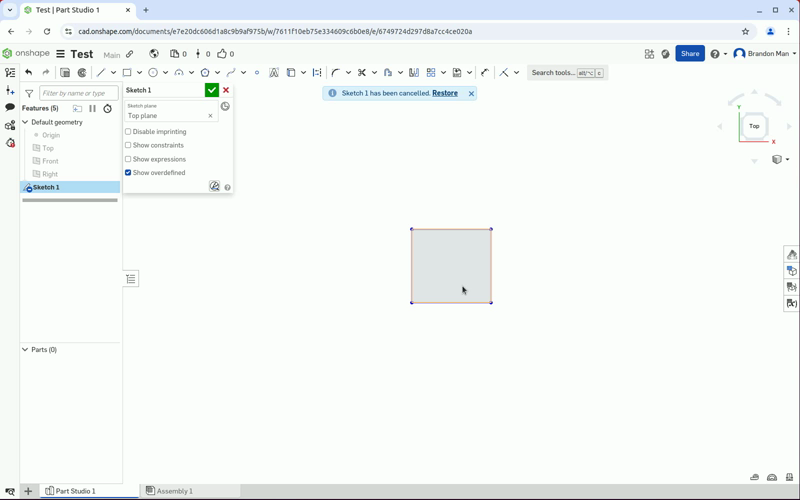
scroll(6)
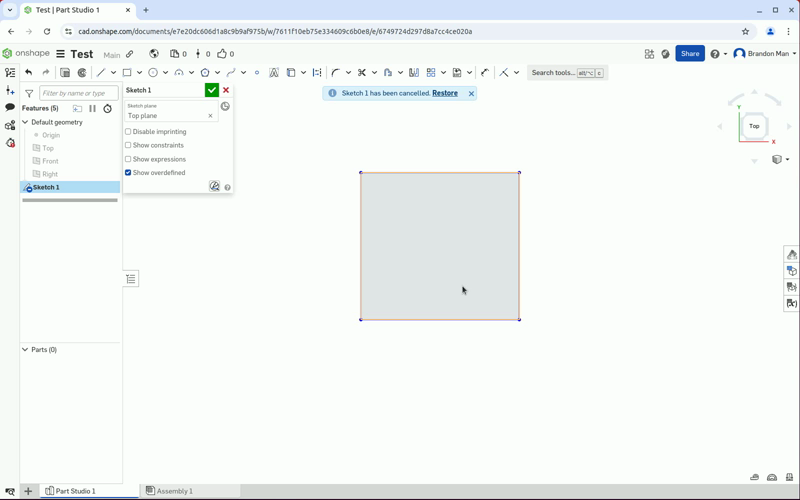
click(462, 285)
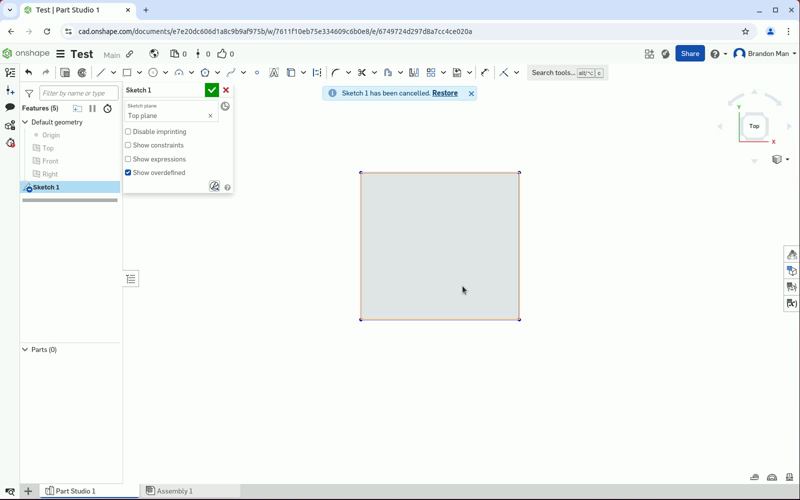
scroll(-6)
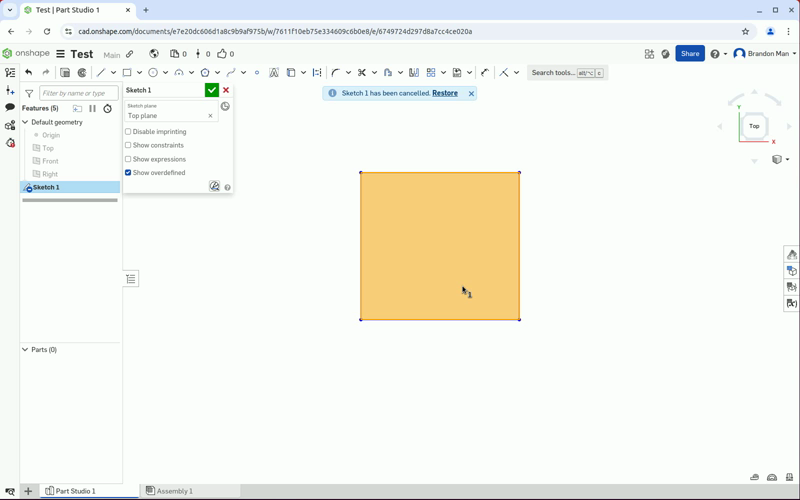
scroll(-6)
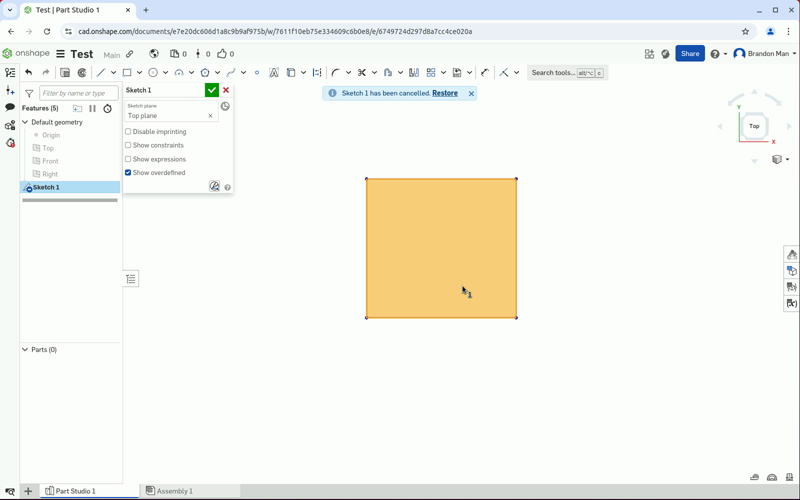
scroll(-6)
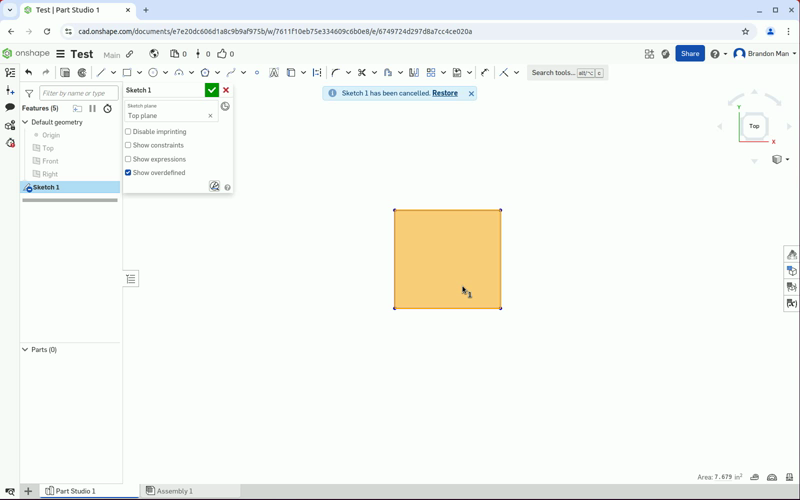
scroll(-6)
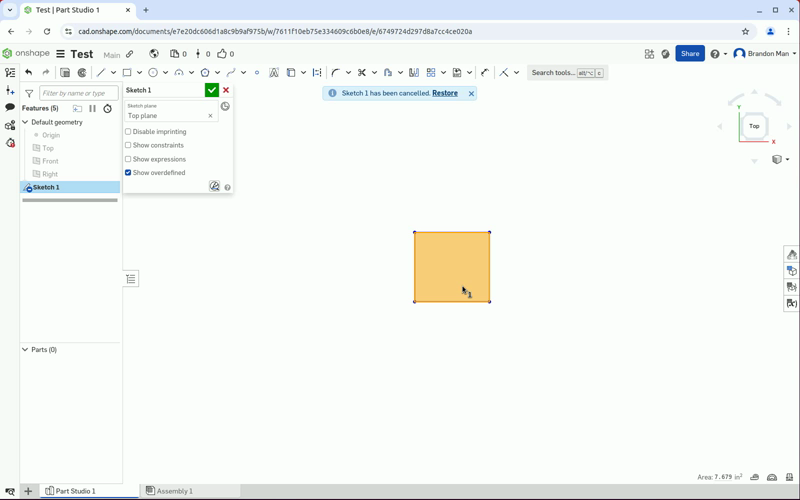
scroll(-6)
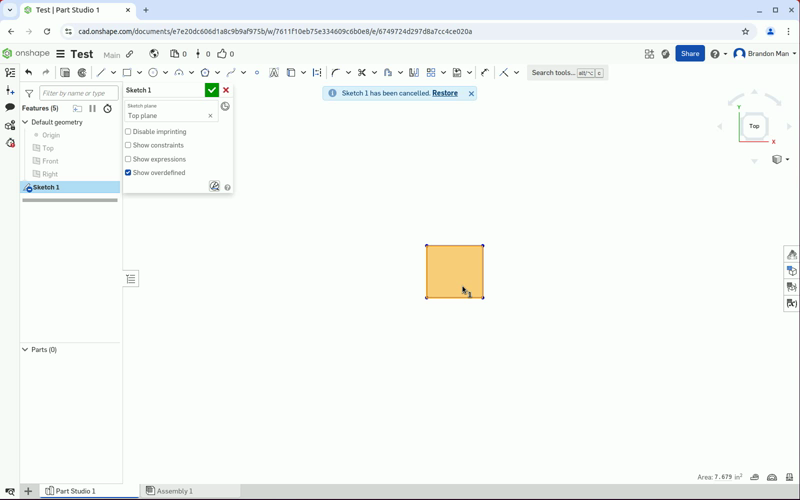
scroll(-6)
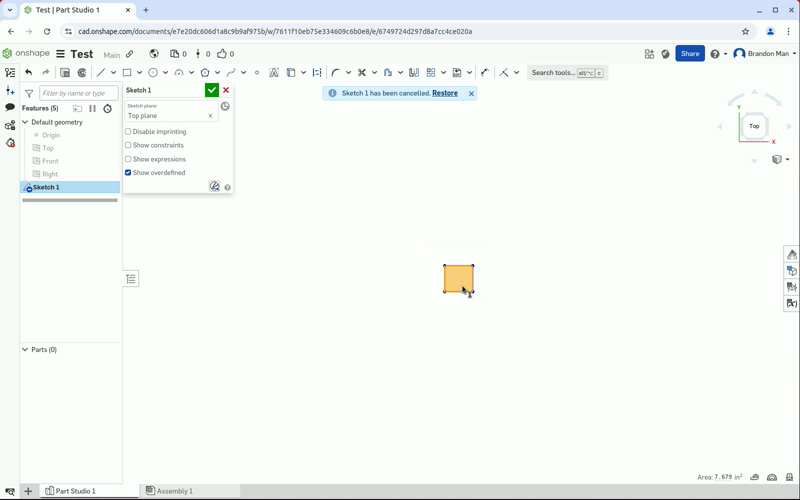
scroll(-6)
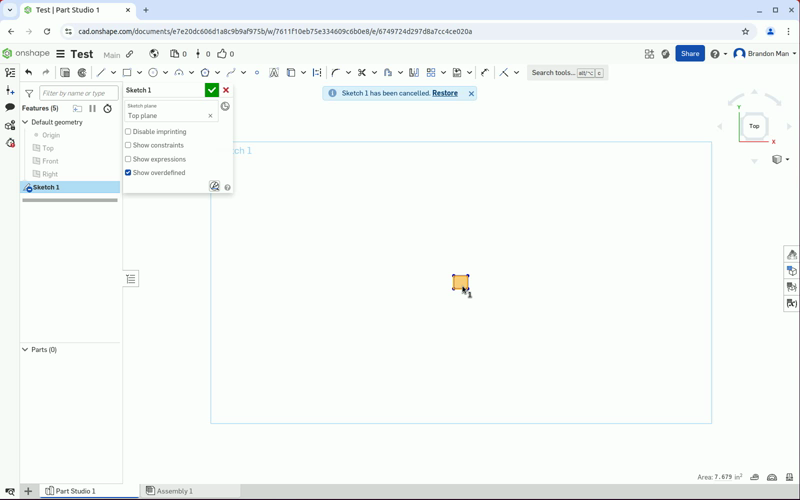
mouse_move(73, 352)
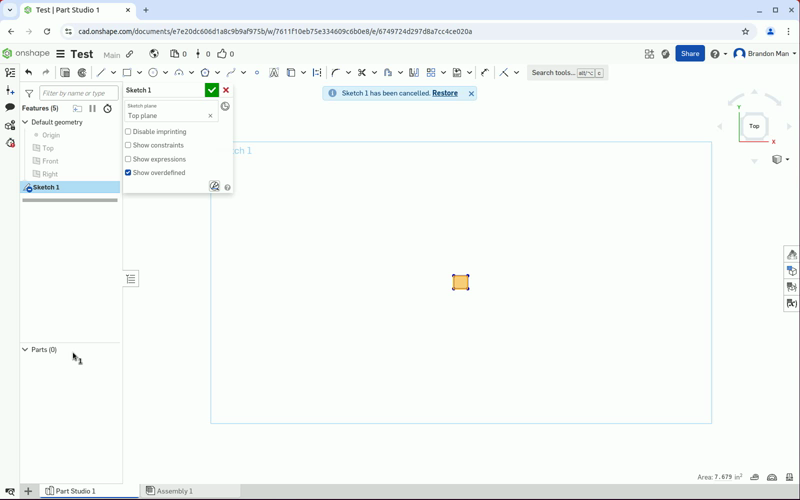
key(shift+y)
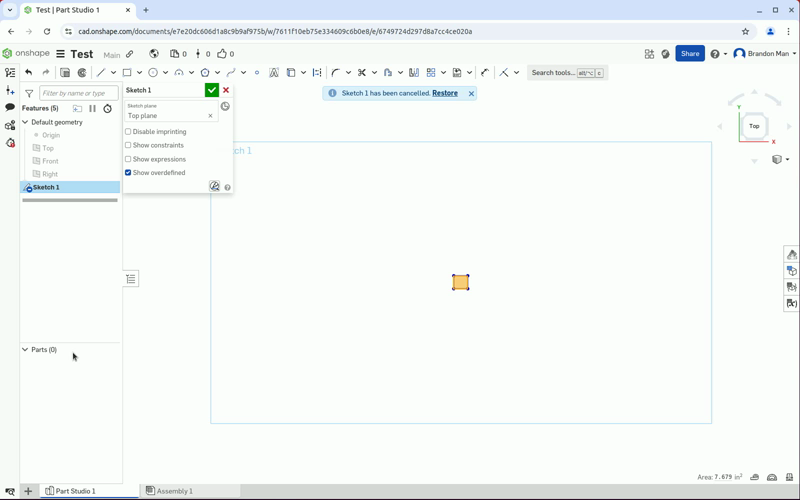
key(shift+e)
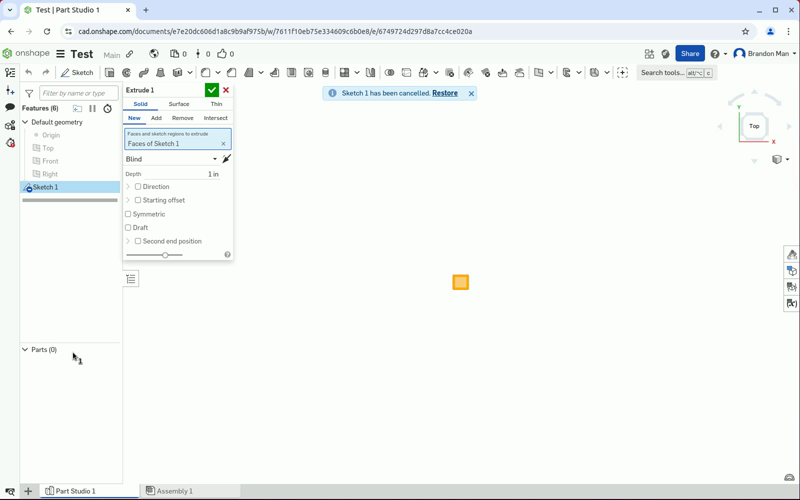
mouse_move(143, 106)
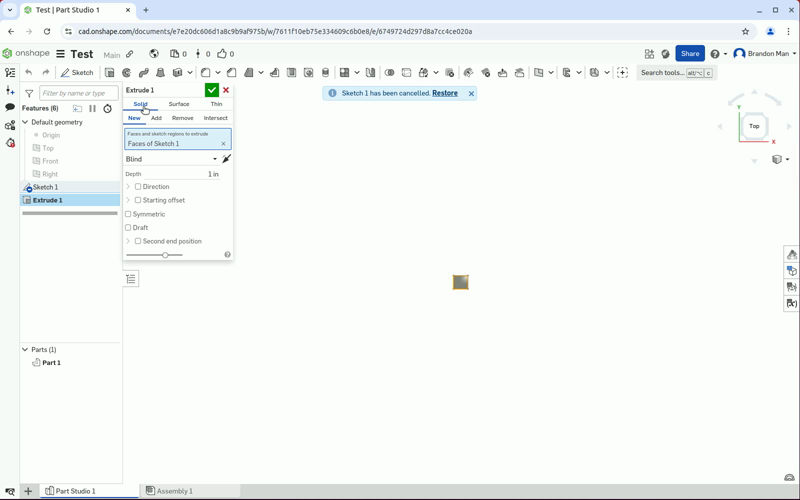
click(143, 106)
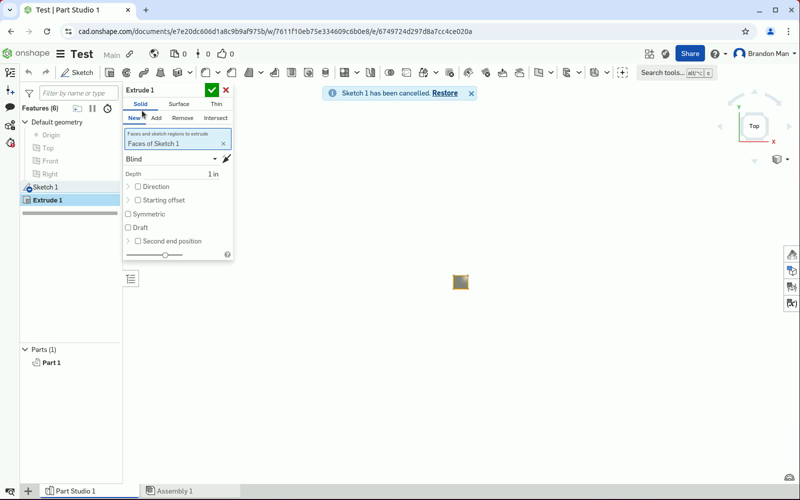
mouse_move(137, 120)
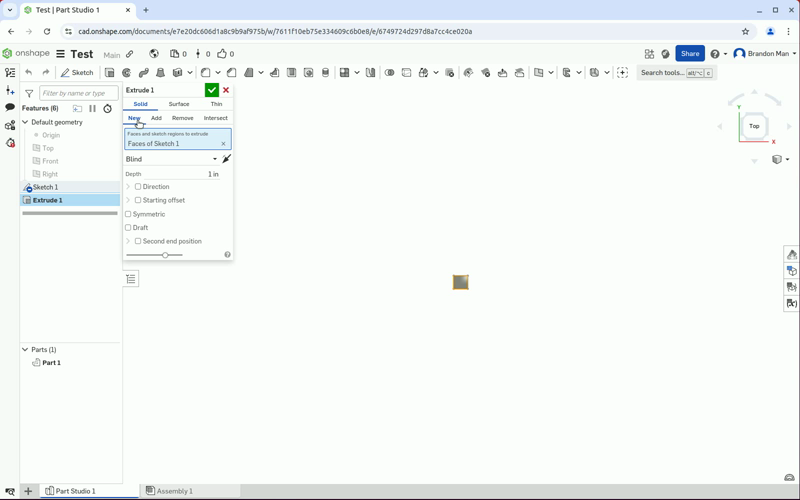
click(137, 120)
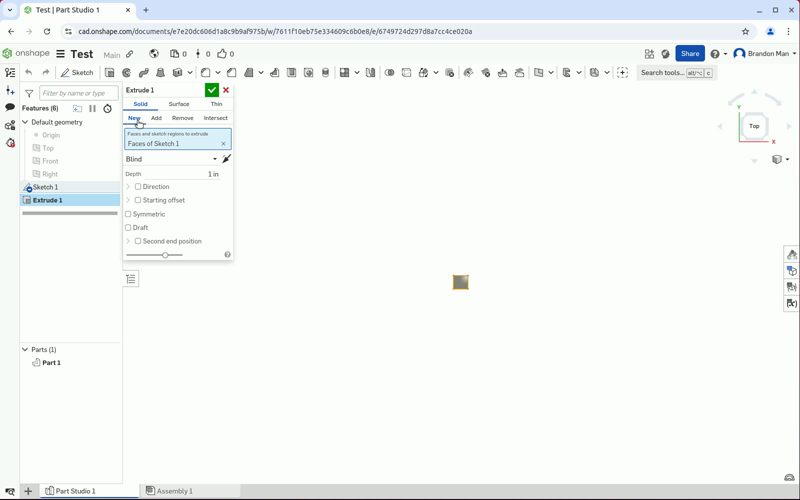
key(tab, 4)
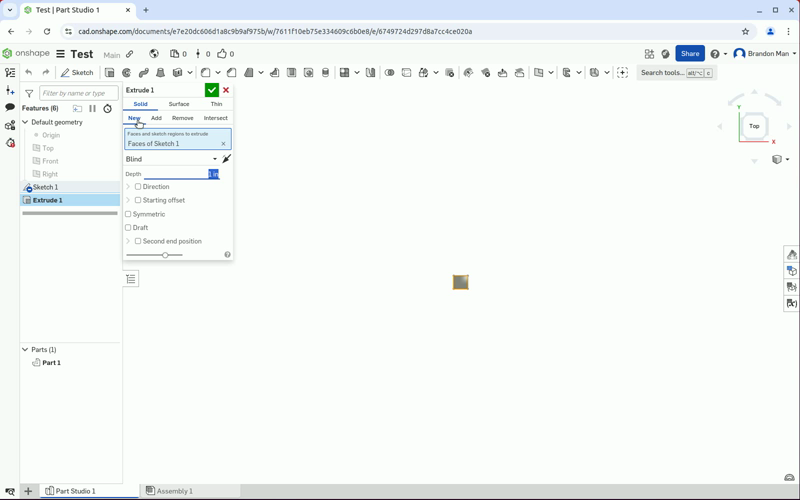
text(23.108)
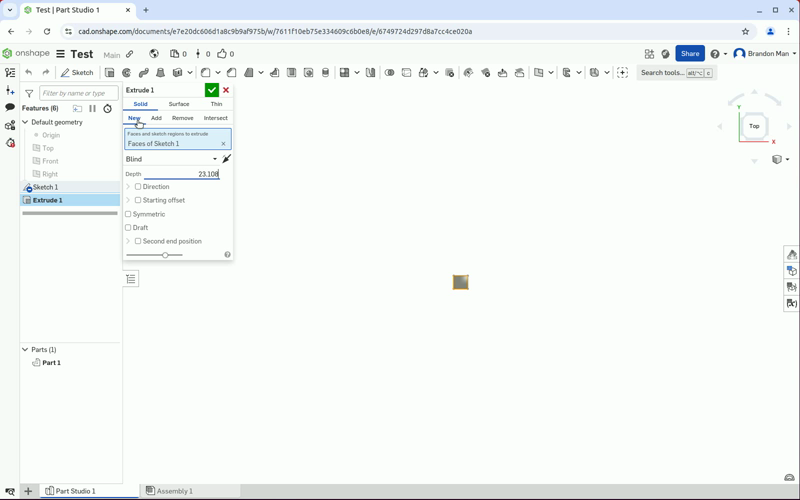
key(enter)
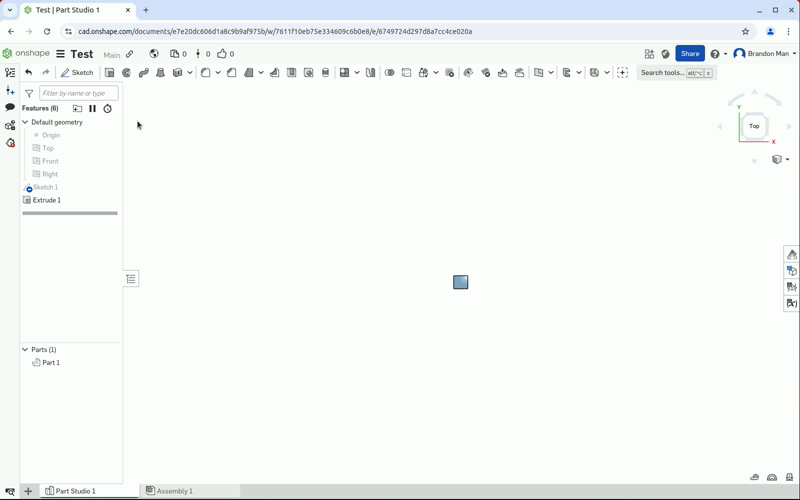
key(shift+h)
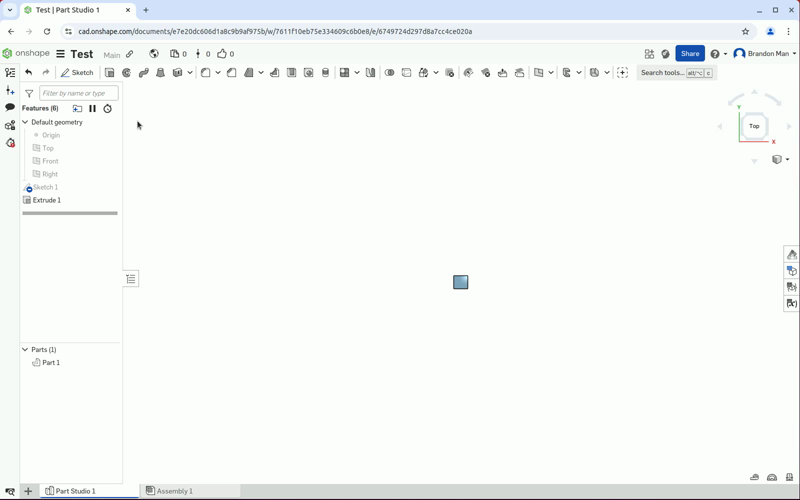
key(shift+h)
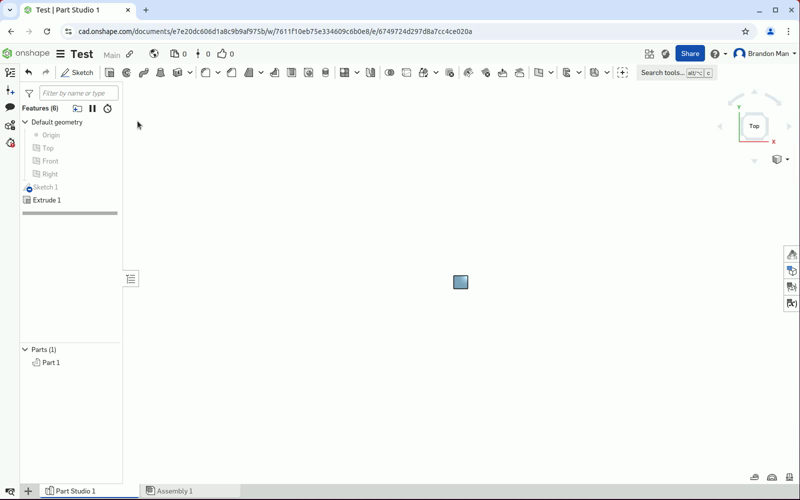
mouse_move(73, 189)
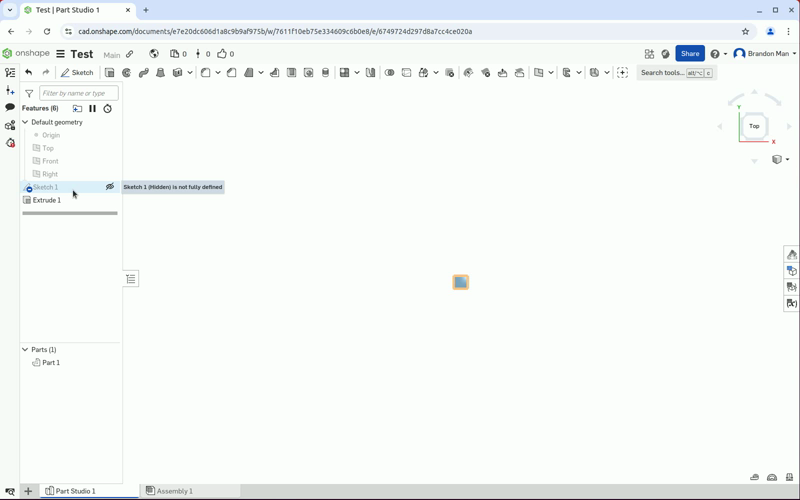
click(73, 189)
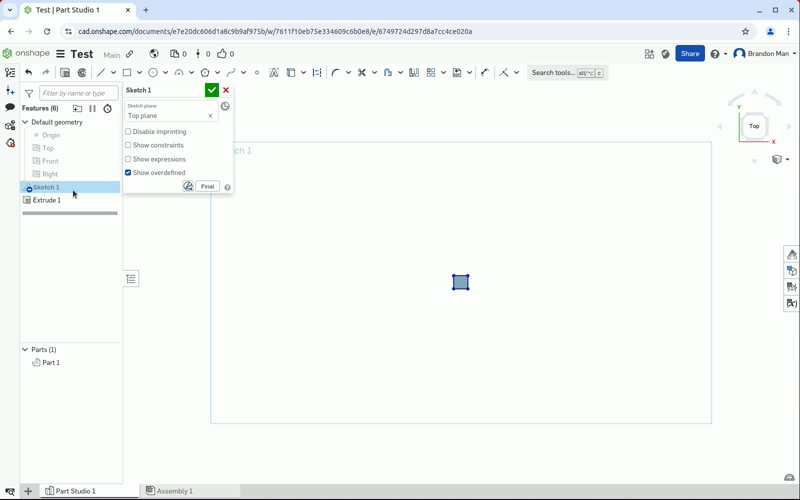
mouse_move(229, 92)
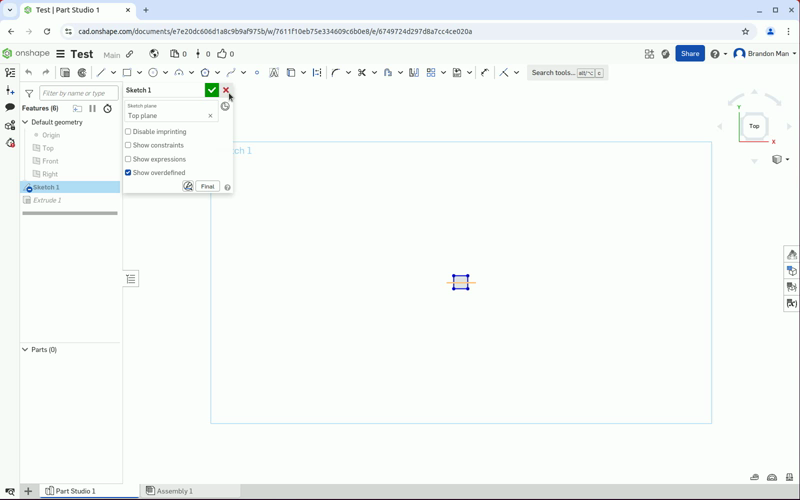
click(229, 92)
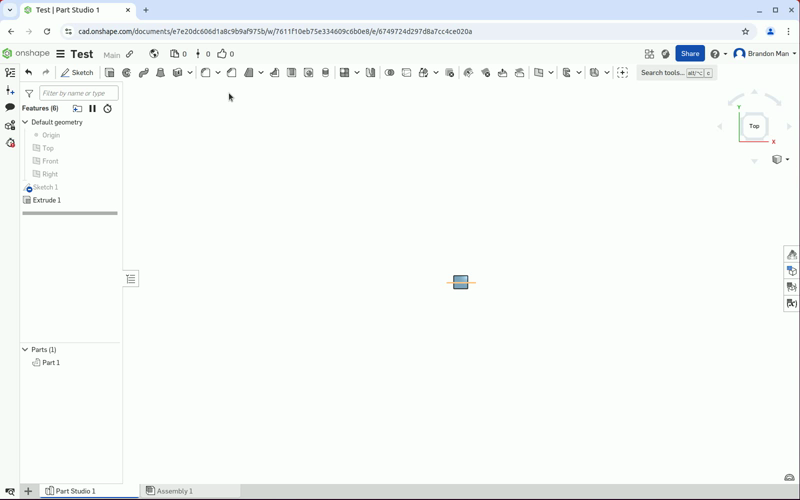
mouse_move(541, 75)
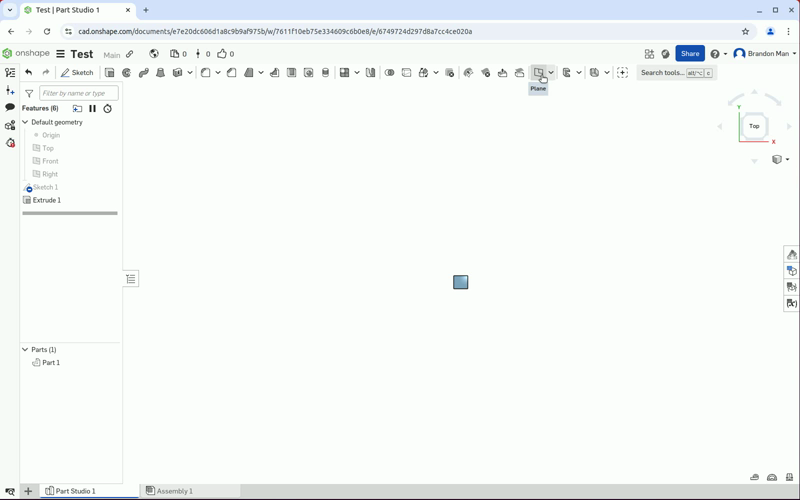
click(541, 75)
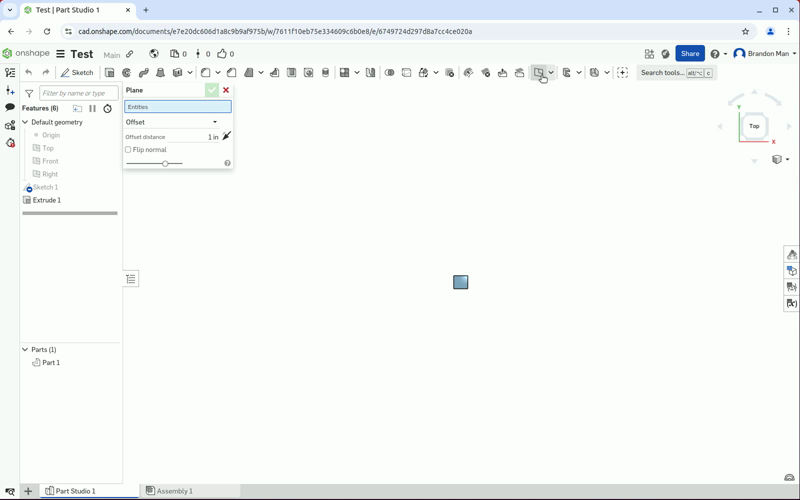
mouse_move(73, 150)
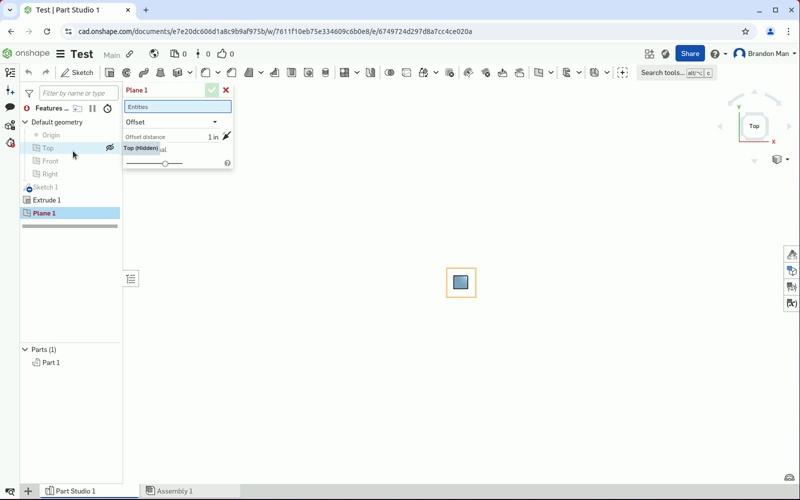
click(73, 150)
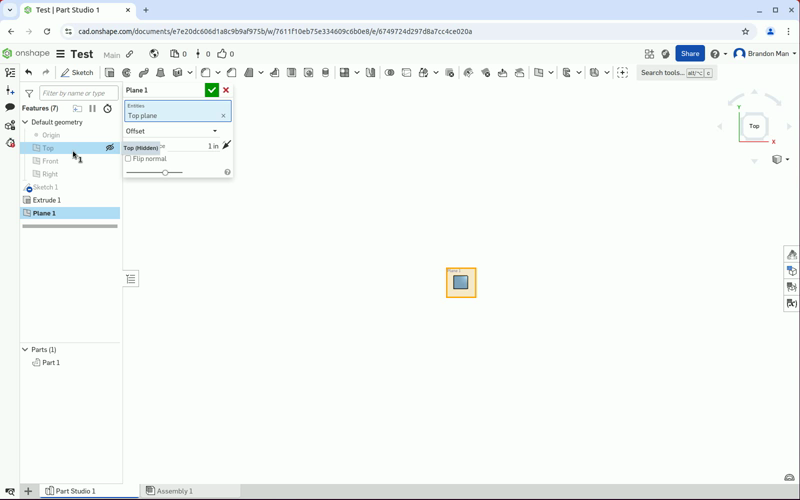
key(tab, 2)
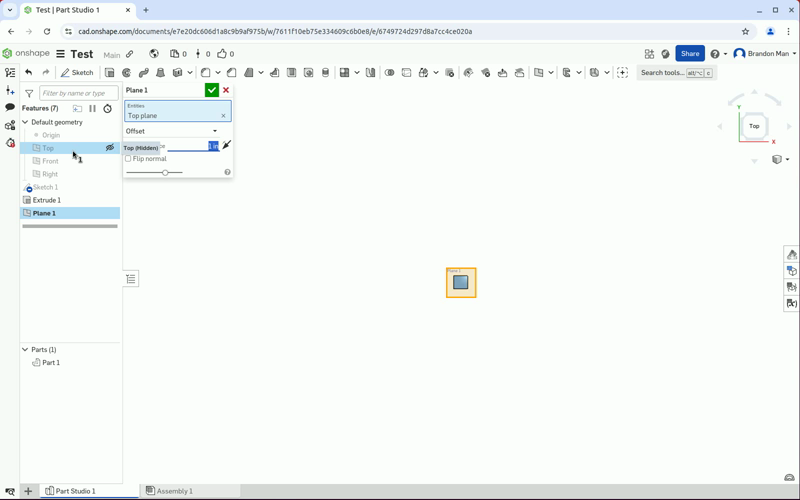
text(23.108)
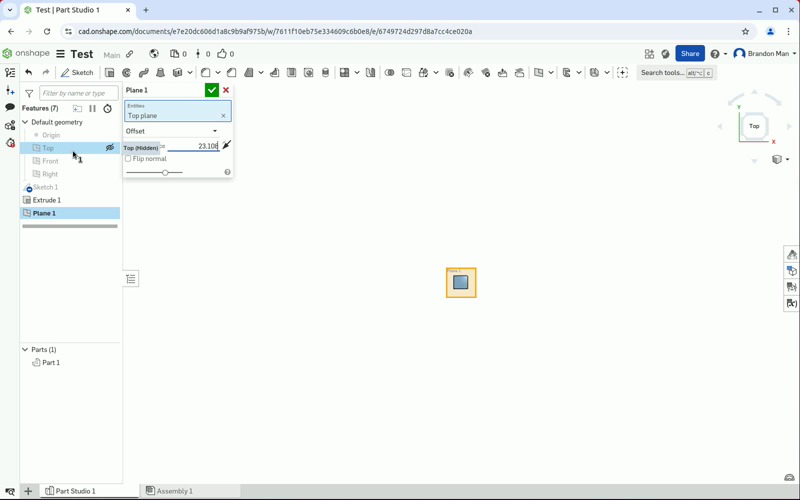
key(enter, 2)
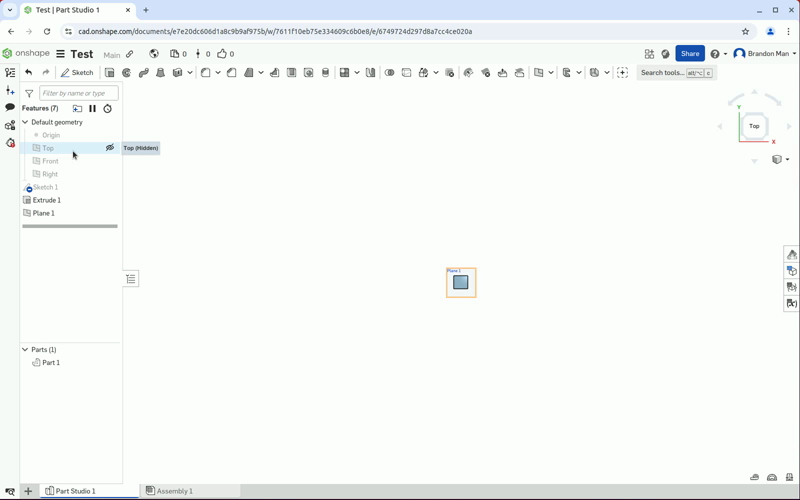
key(shift+s)
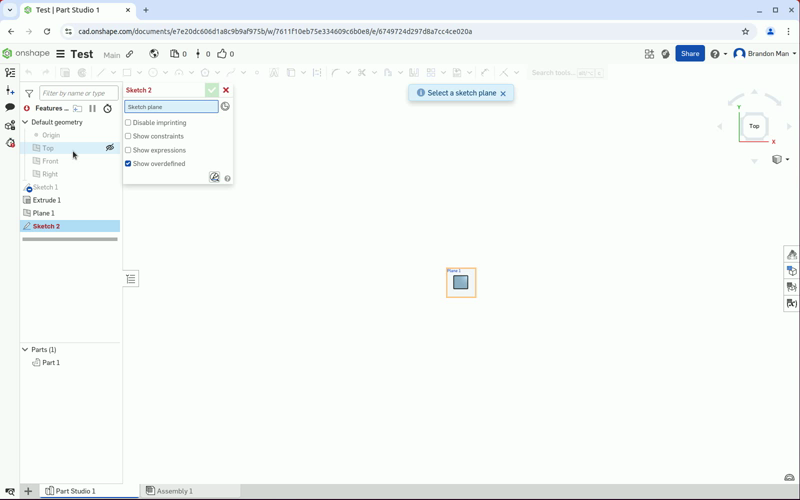
mouse_move(73, 215)
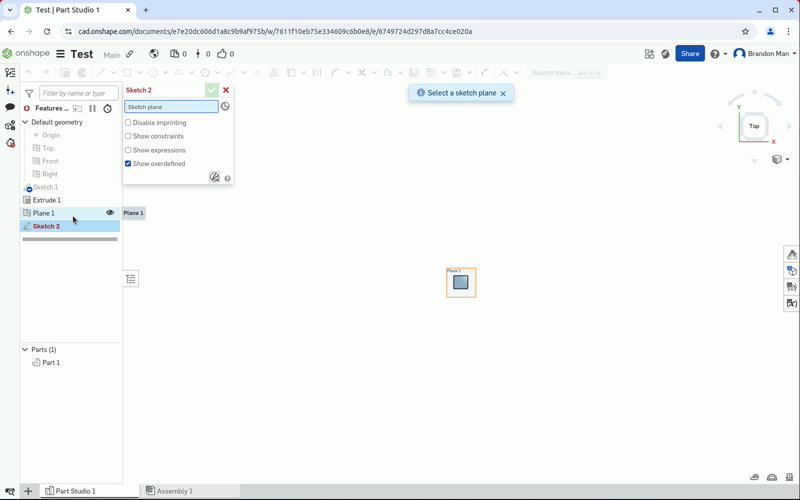
click(73, 215)
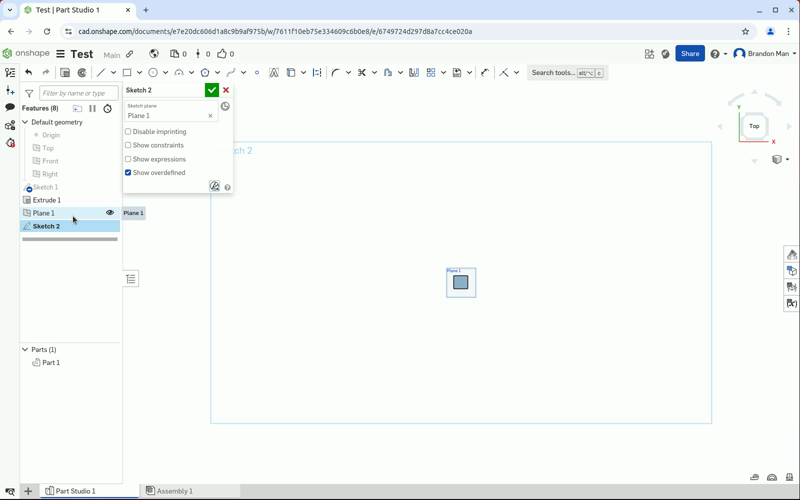
mouse_move(73, 352)
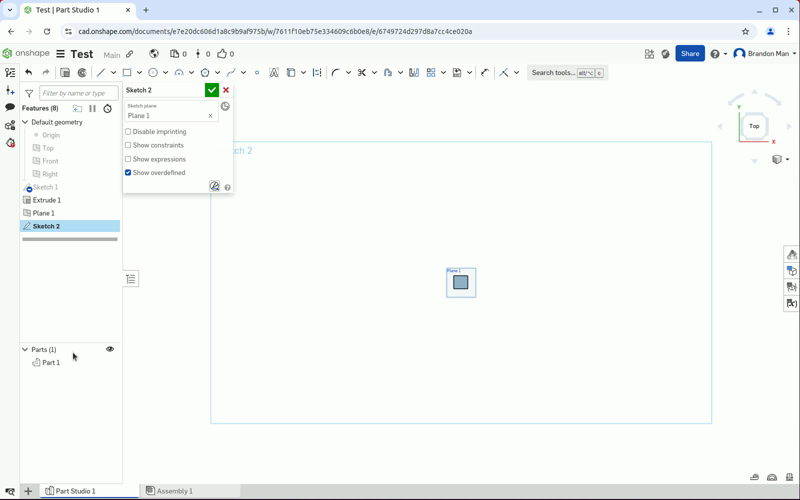
key(y)
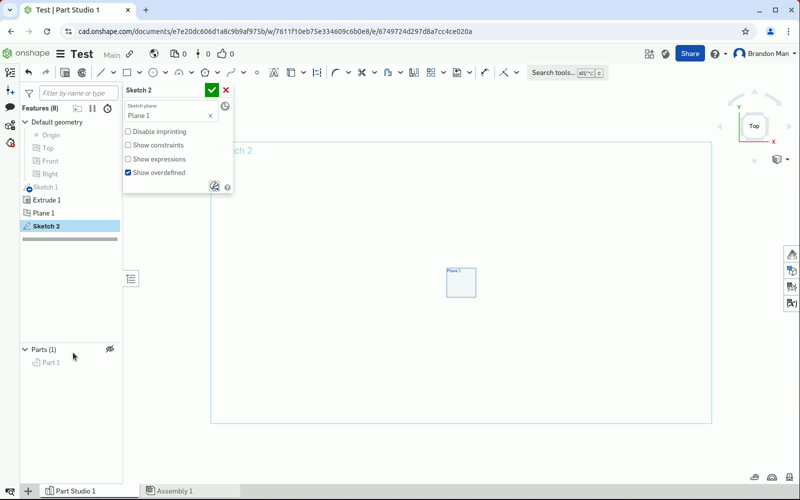
key(l)
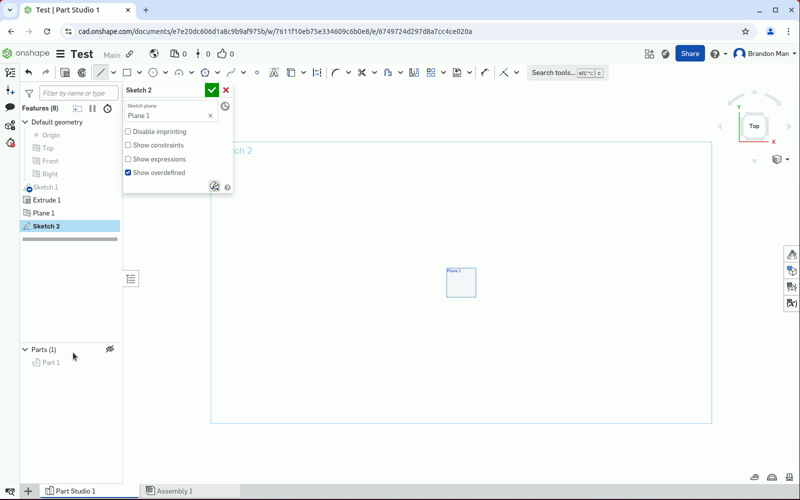
key_down(shift)
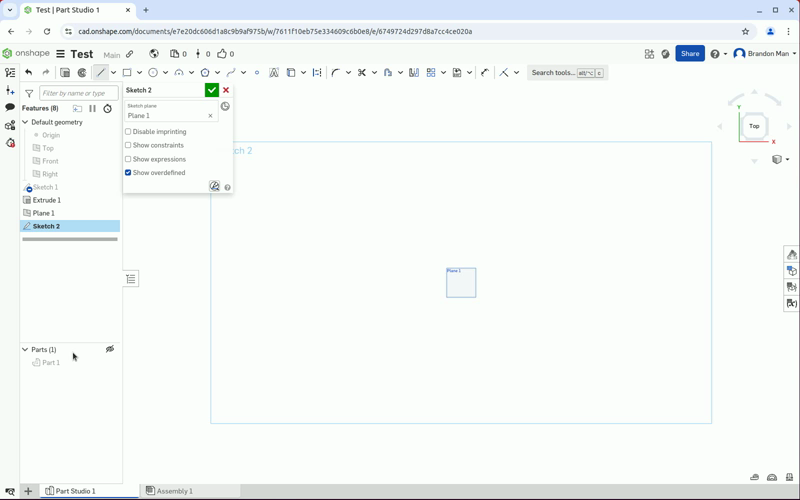
mouse_move(453, 285)
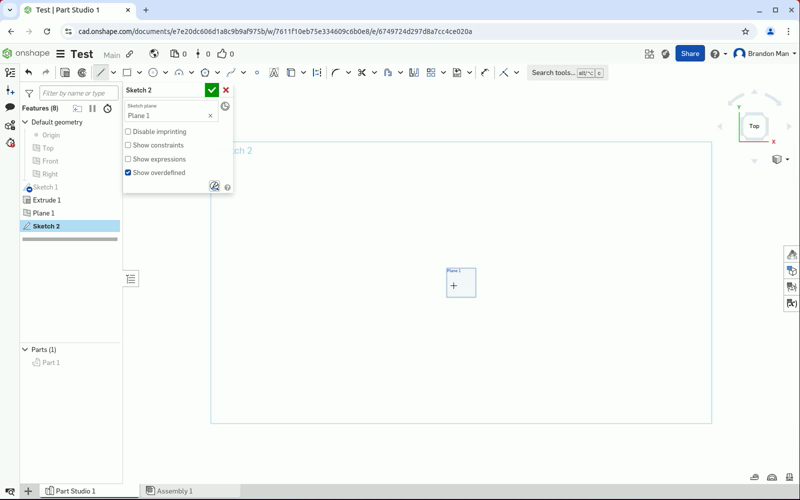
click(453, 285)
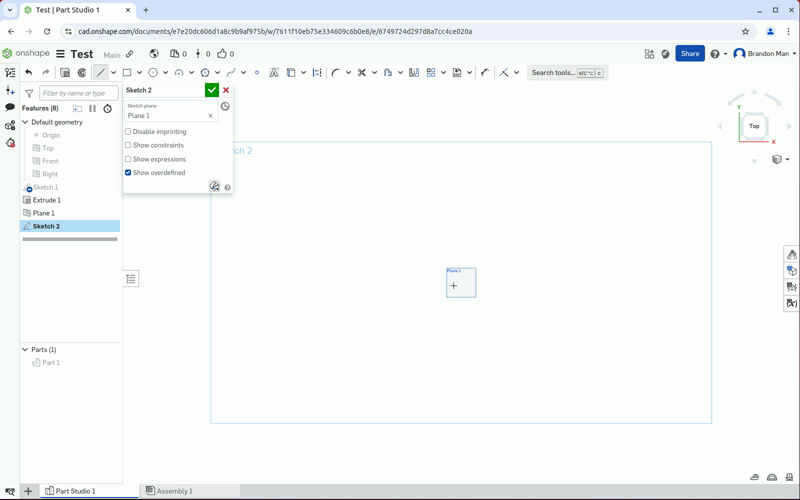
key_up(shift)
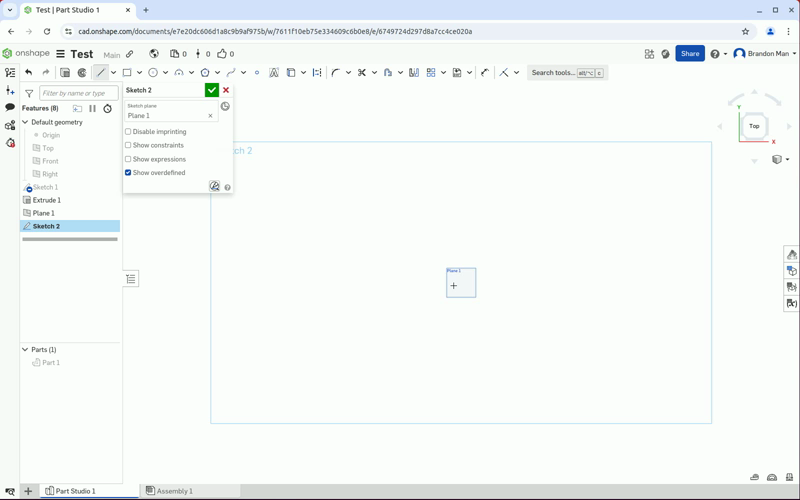
key_down(shift)
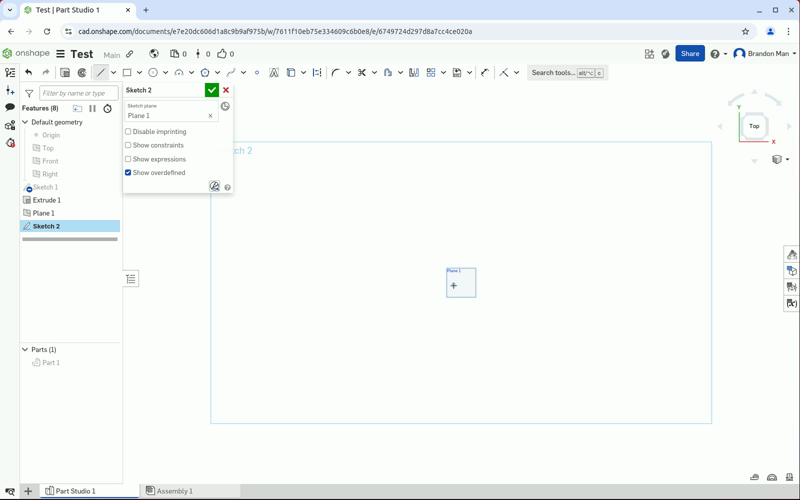
mouse_move(483, 285)
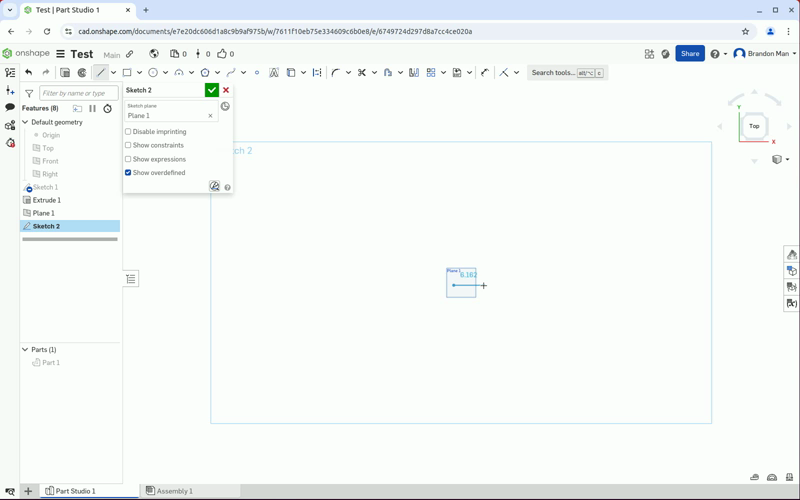
mouse_move(467, 285)
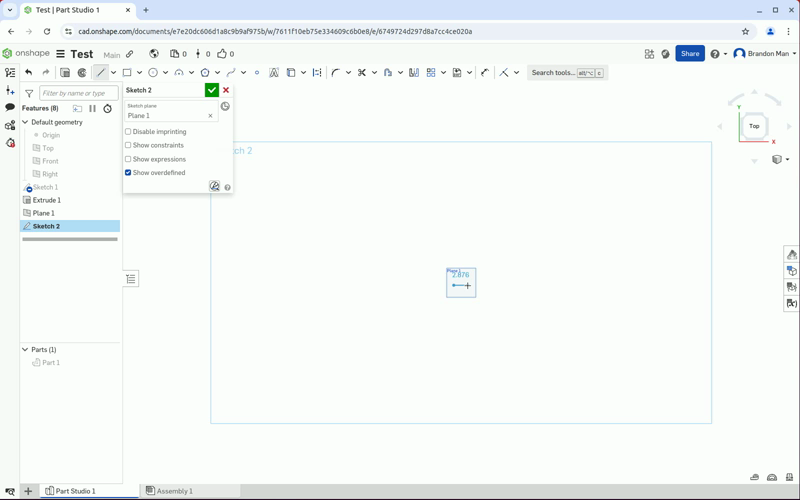
click(467, 285)
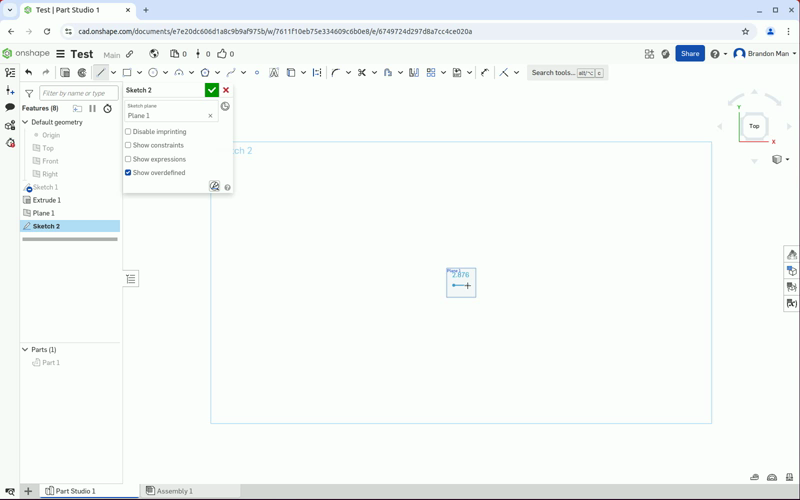
key_up(shift)
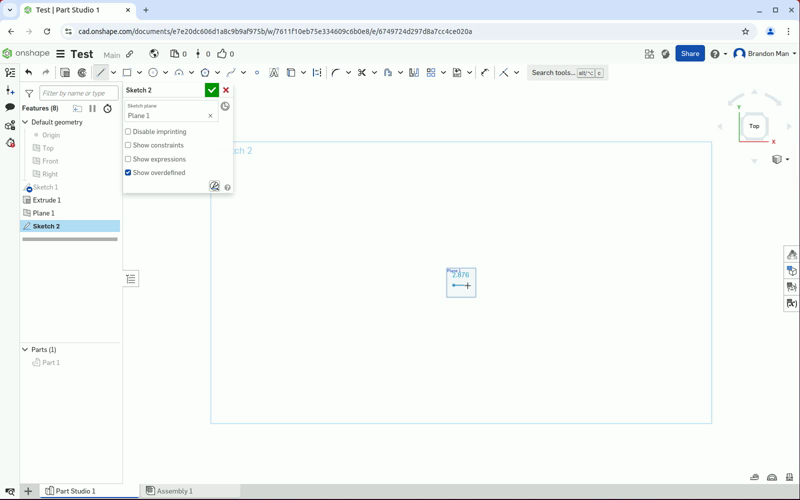
key_down(shift)
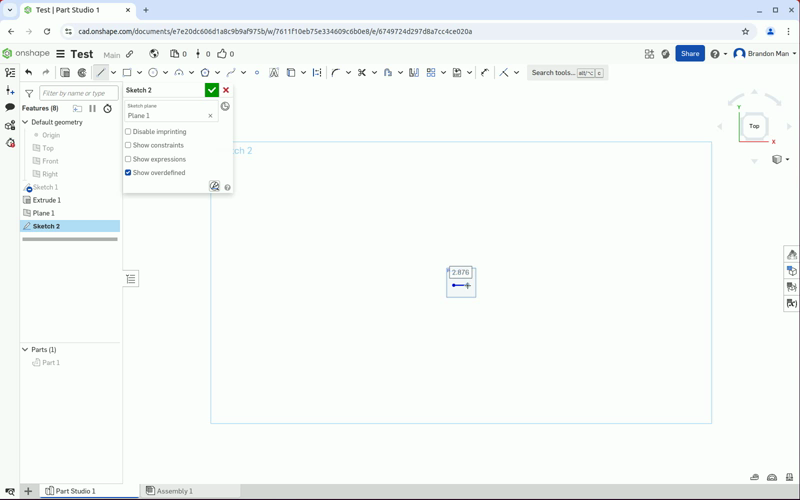
mouse_move(497, 285)
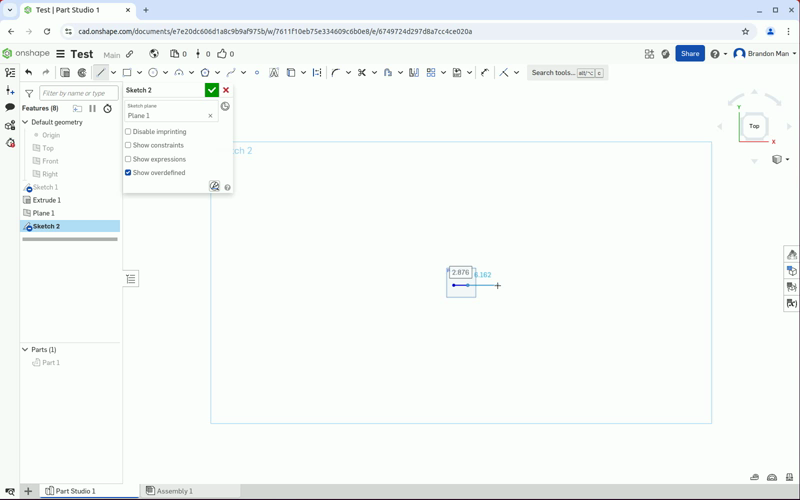
mouse_move(467, 280)
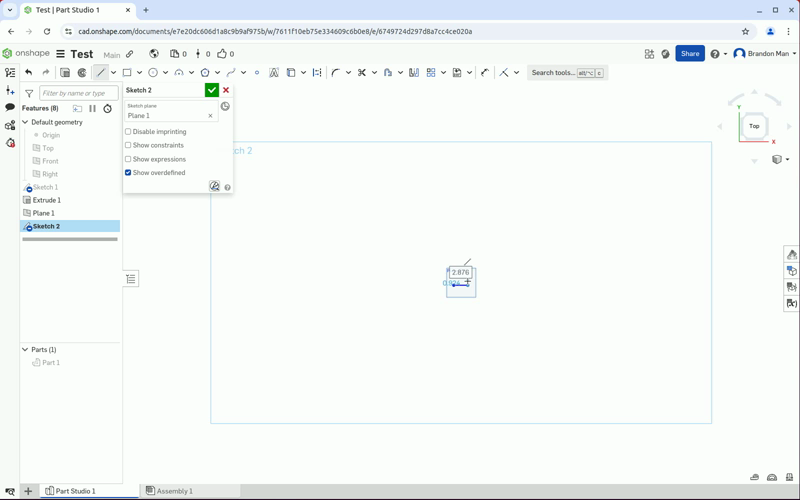
scroll(6)
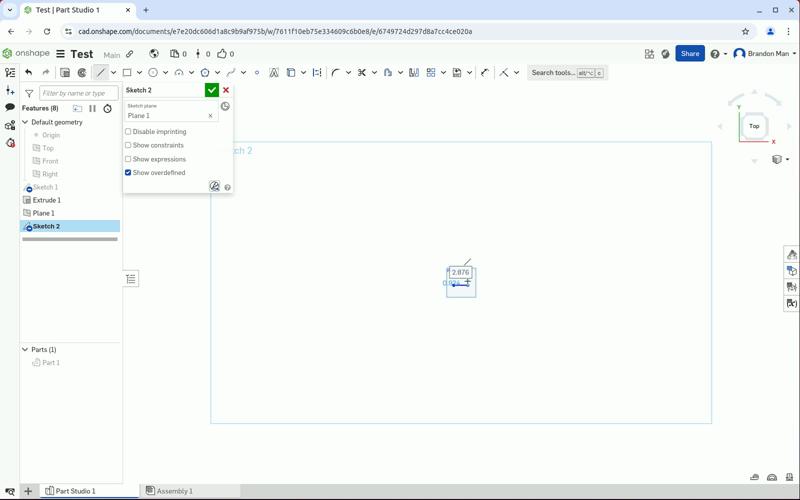
scroll(6)
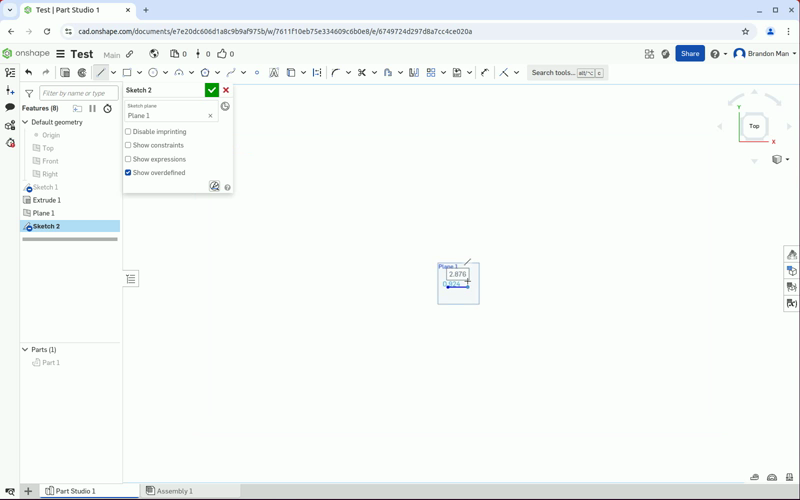
scroll(6)
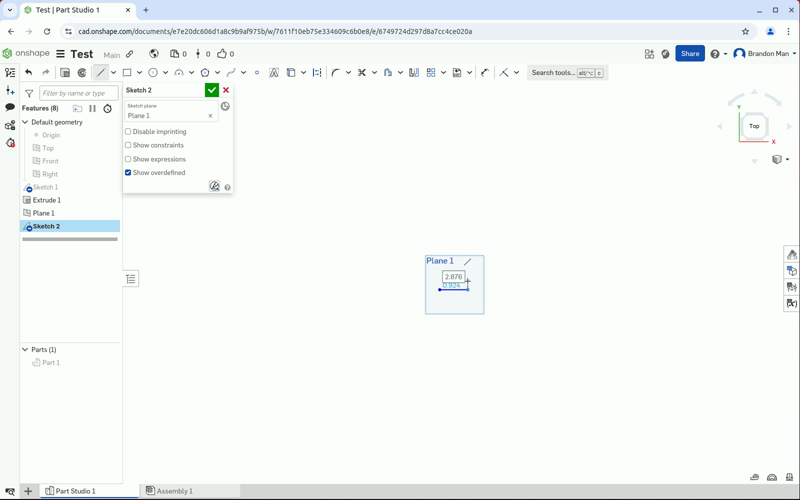
scroll(6)
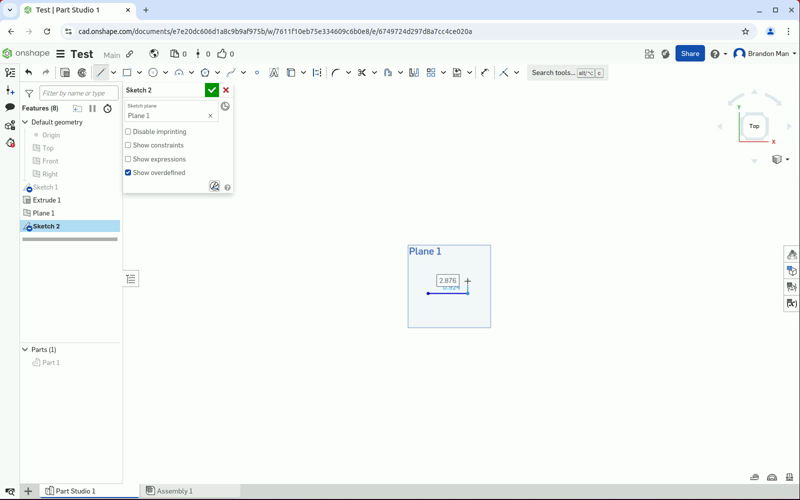
scroll(6)
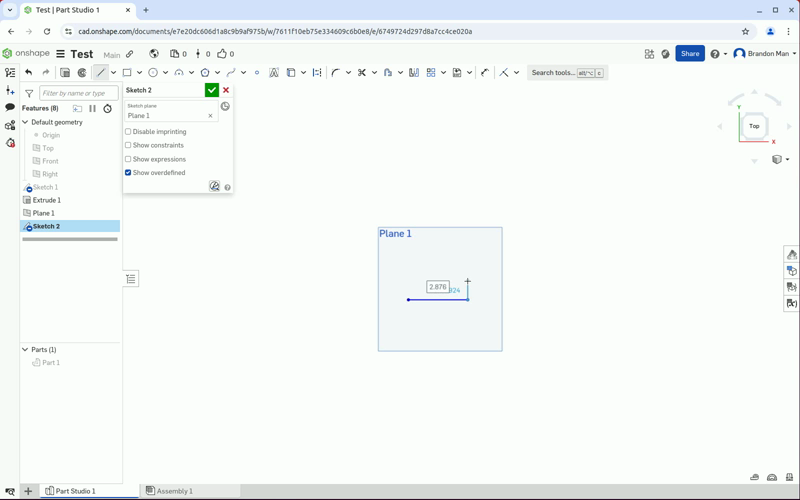
scroll(6)
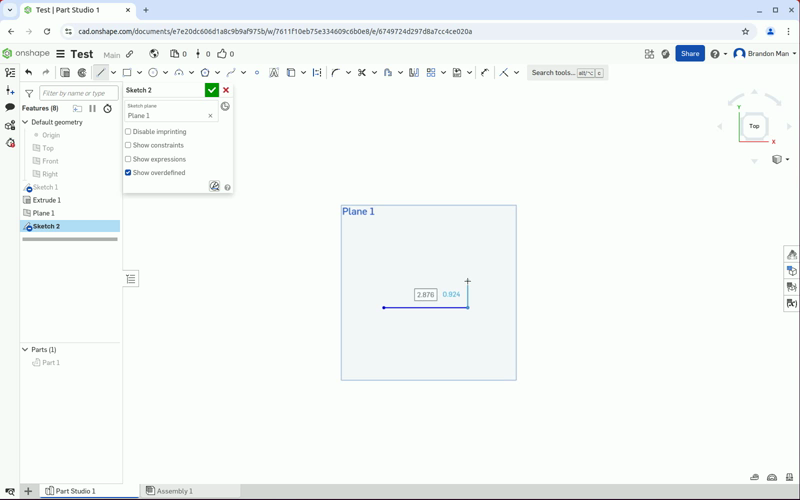
scroll(6)
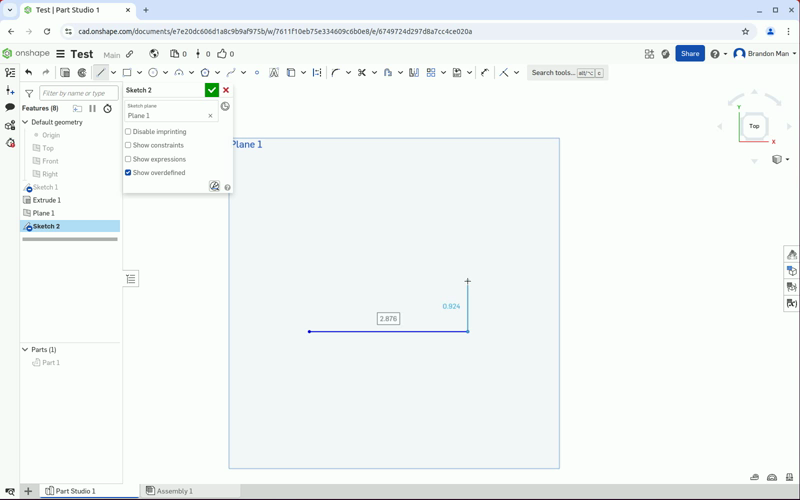
click(467, 280)
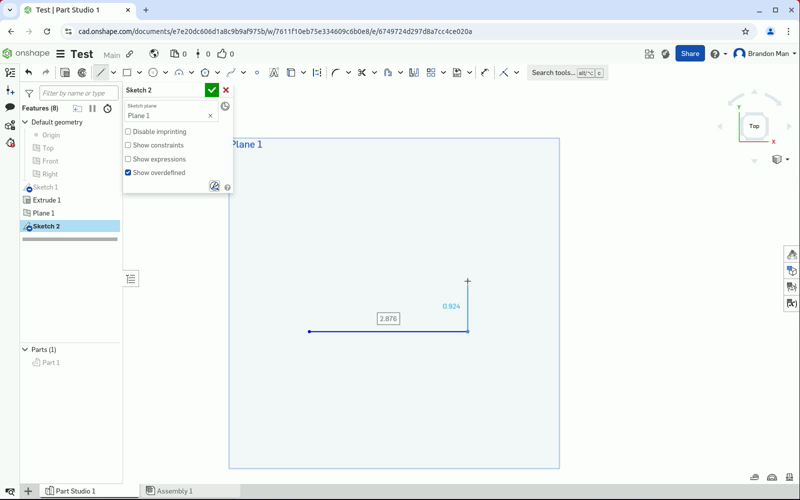
scroll(-6)
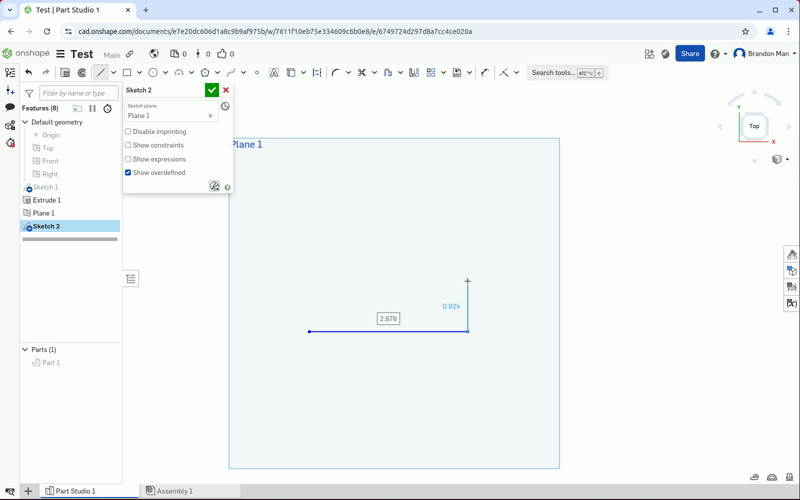
scroll(-6)
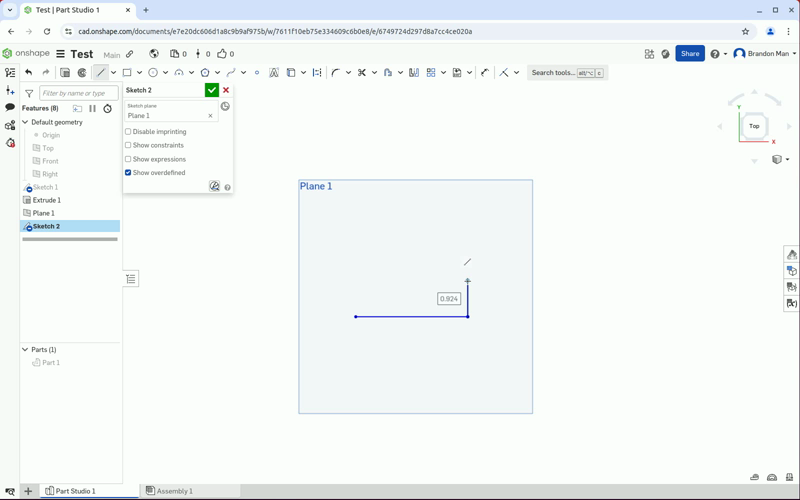
scroll(-6)
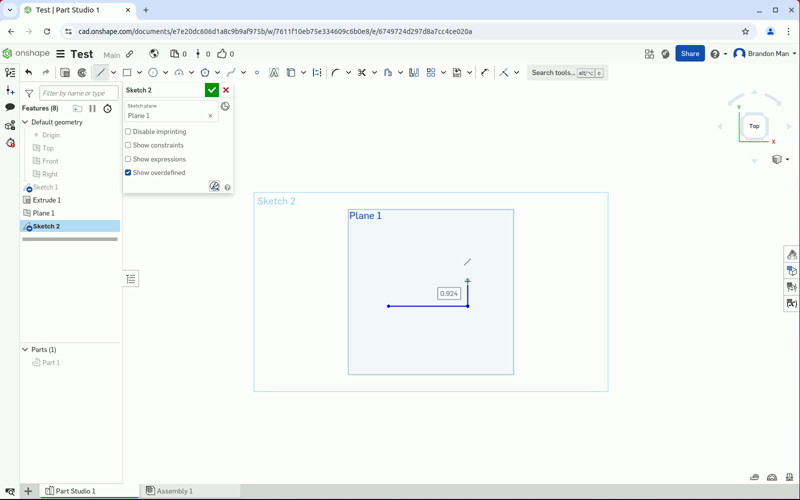
scroll(-6)
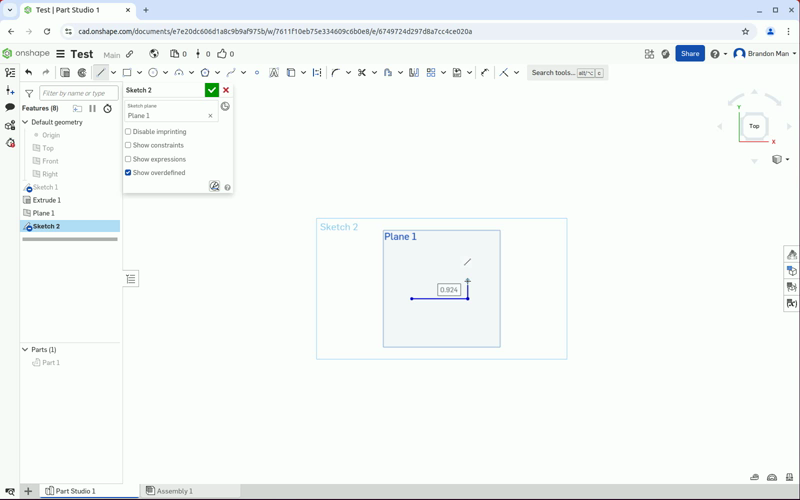
scroll(-6)
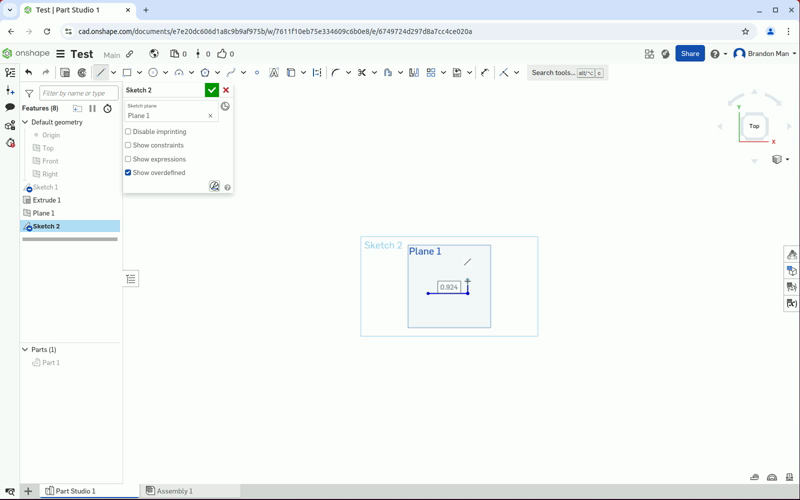
scroll(-6)
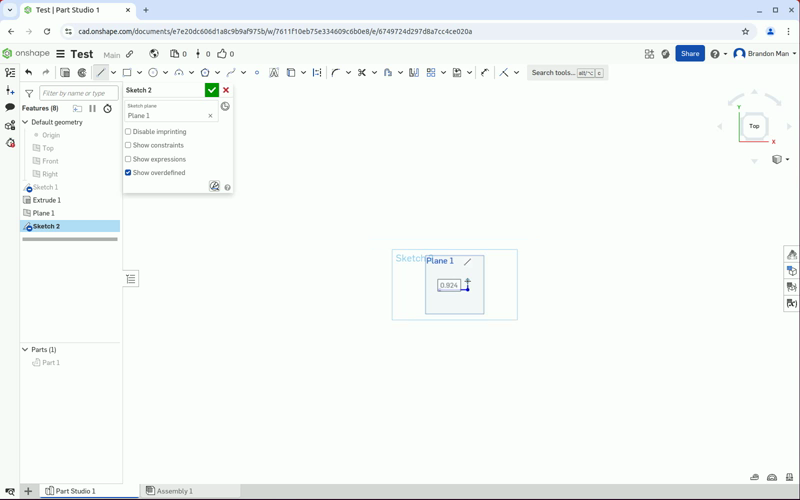
scroll(-6)
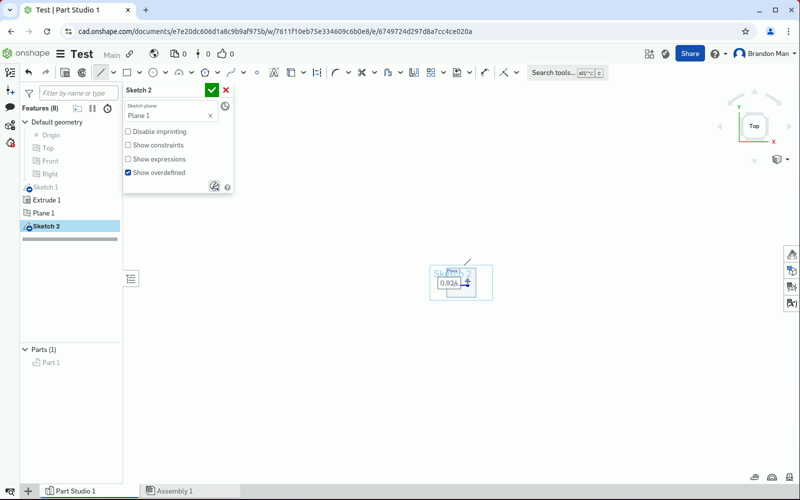
key_up(shift)
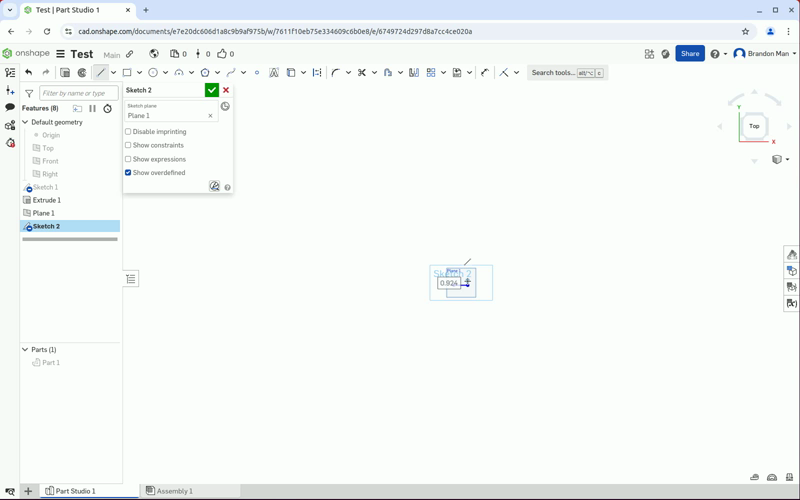
key_down(shift)
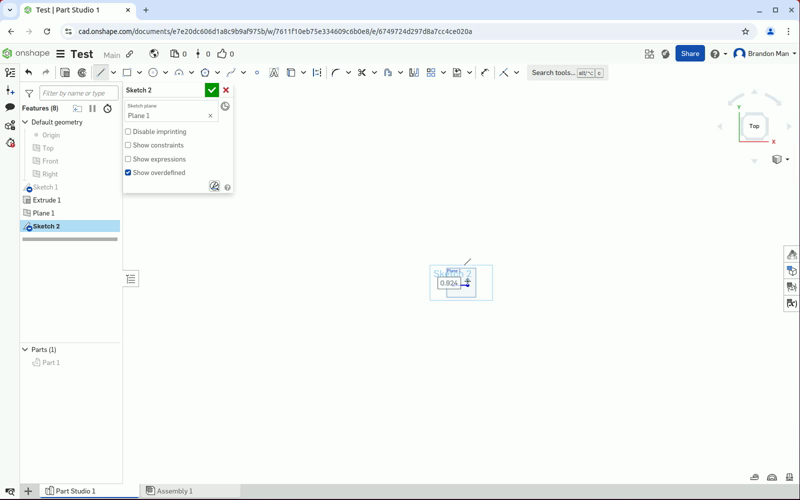
mouse_move(497, 280)
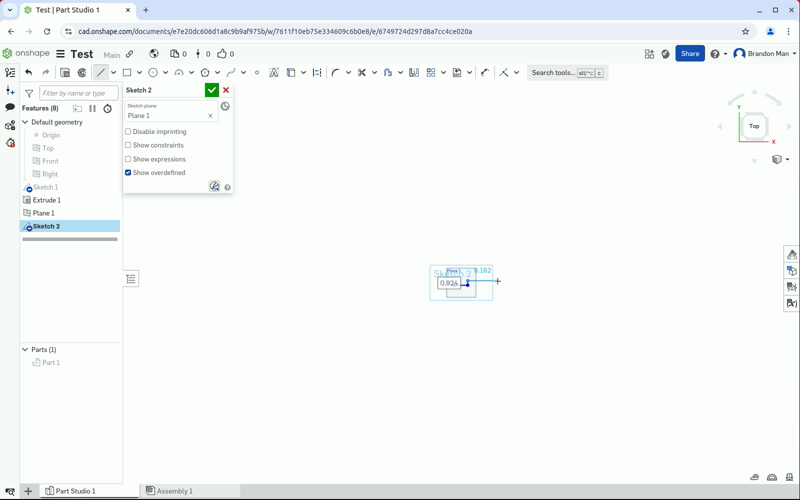
mouse_move(453, 280)
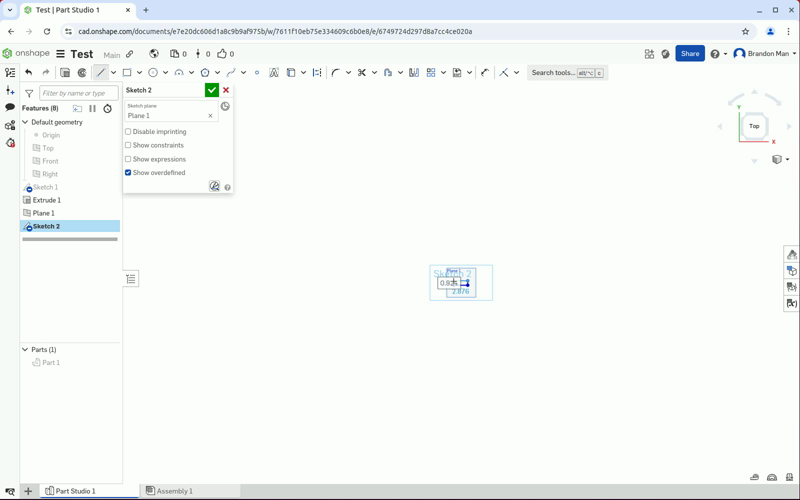
click(453, 280)
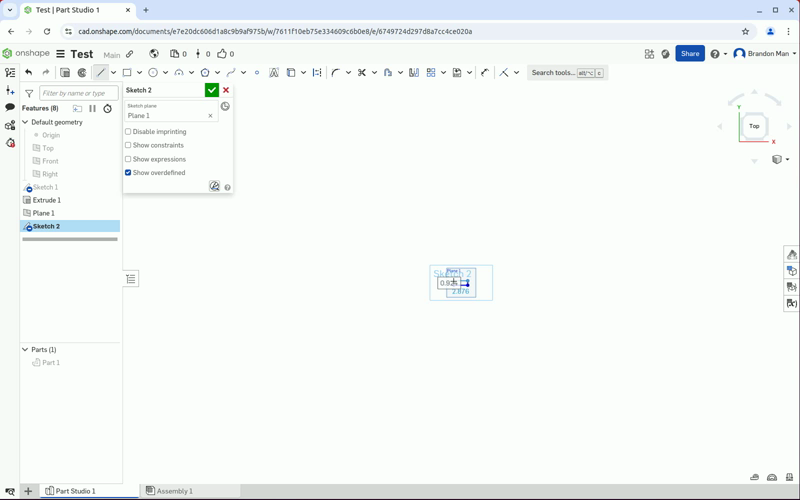
key_up(shift)
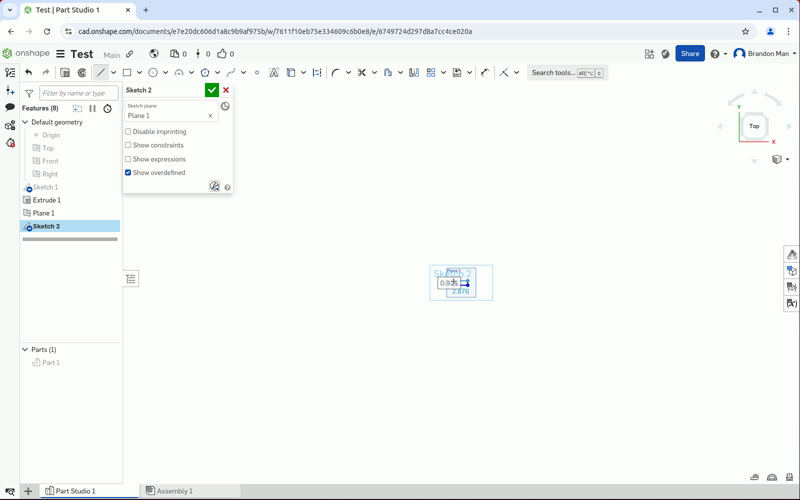
mouse_move(483, 280)
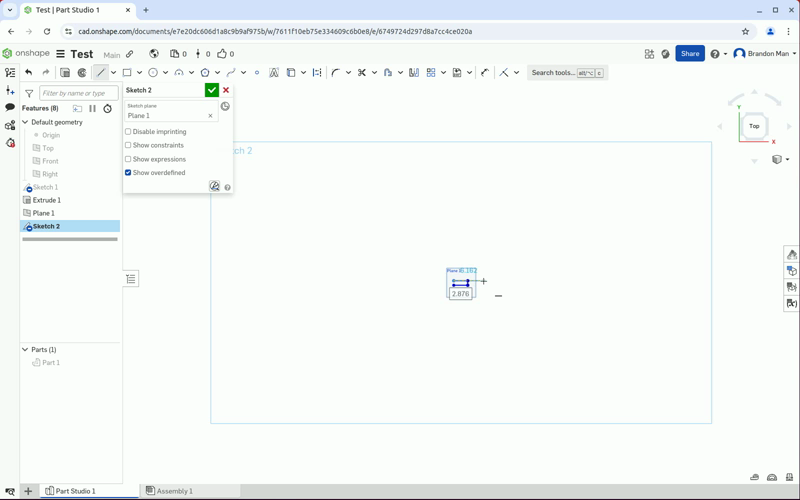
key_down(shift)
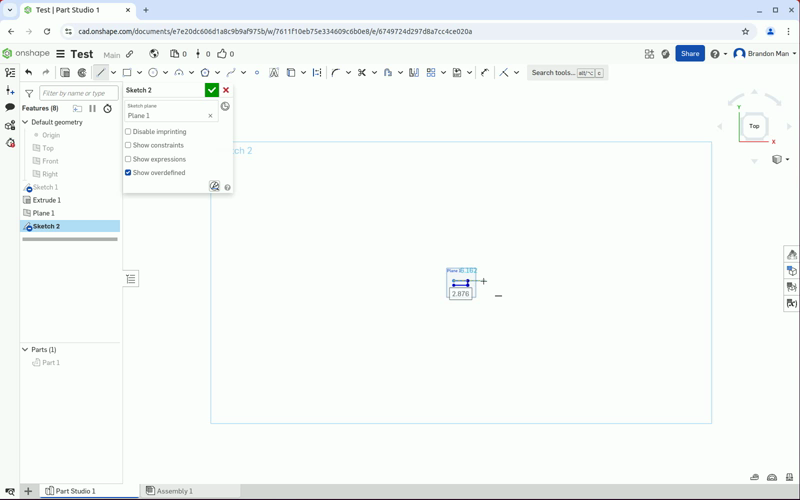
mouse_move(453, 285)
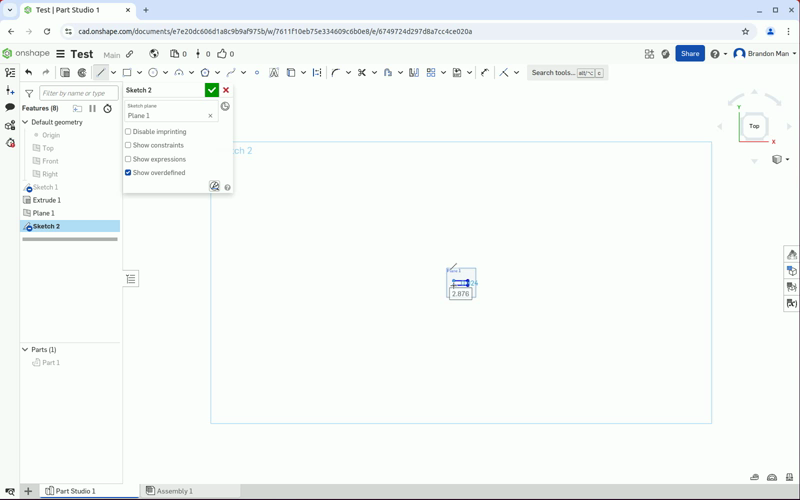
scroll(6)
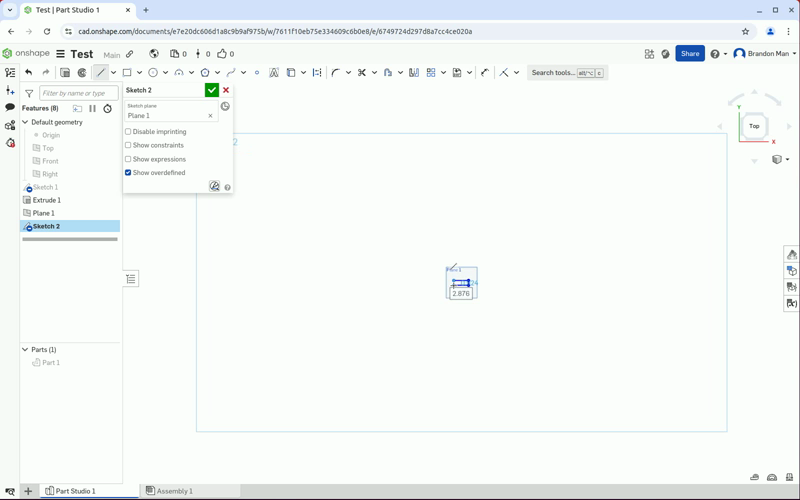
scroll(6)
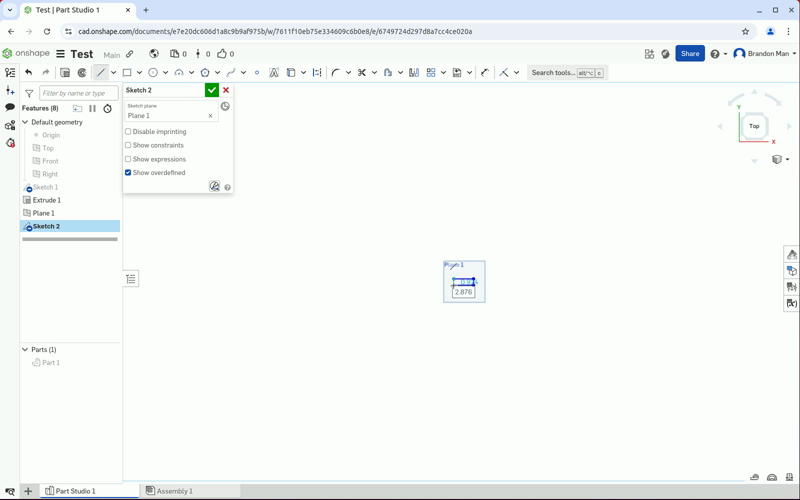
scroll(6)
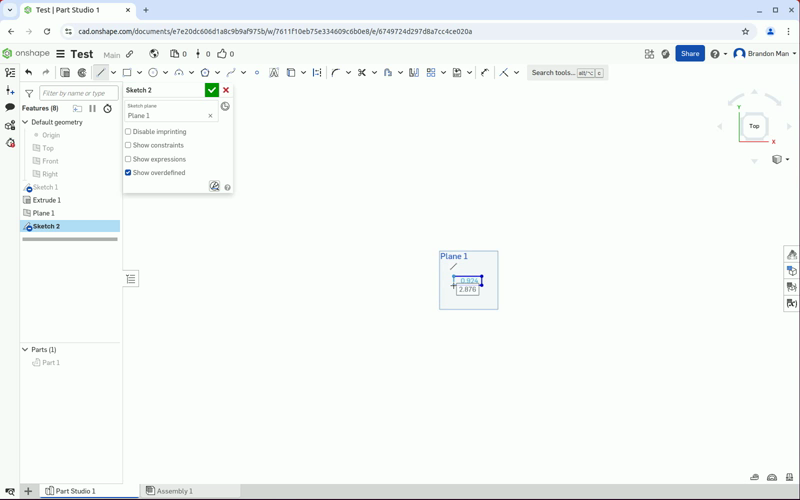
scroll(6)
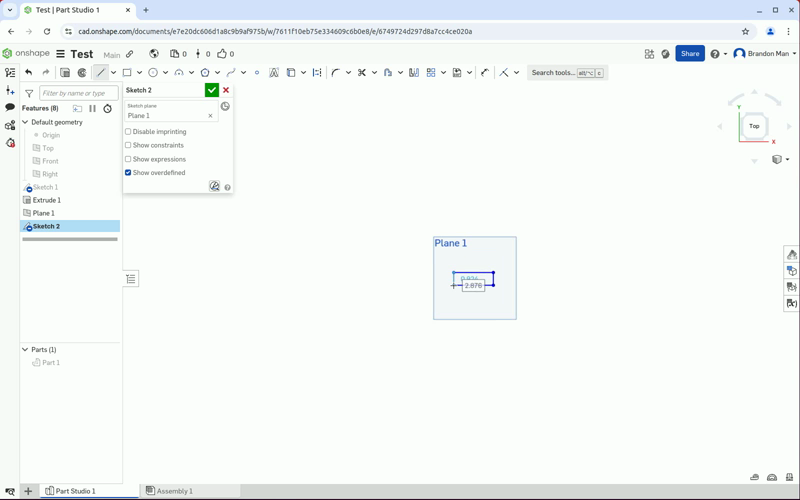
scroll(6)
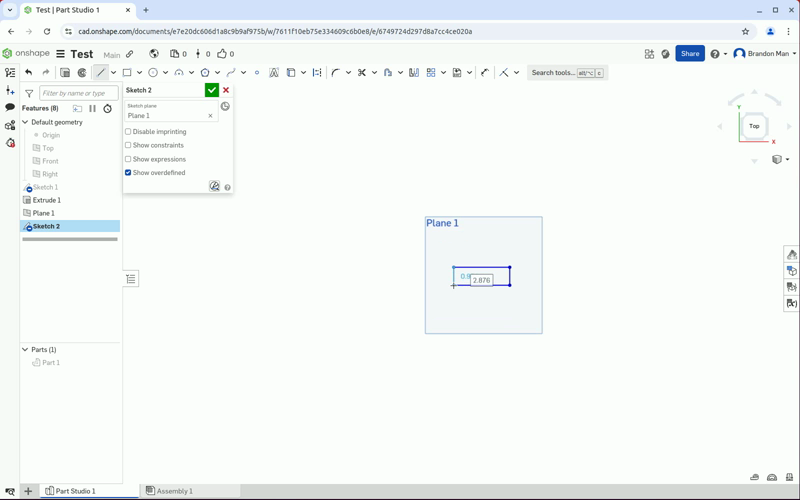
scroll(6)
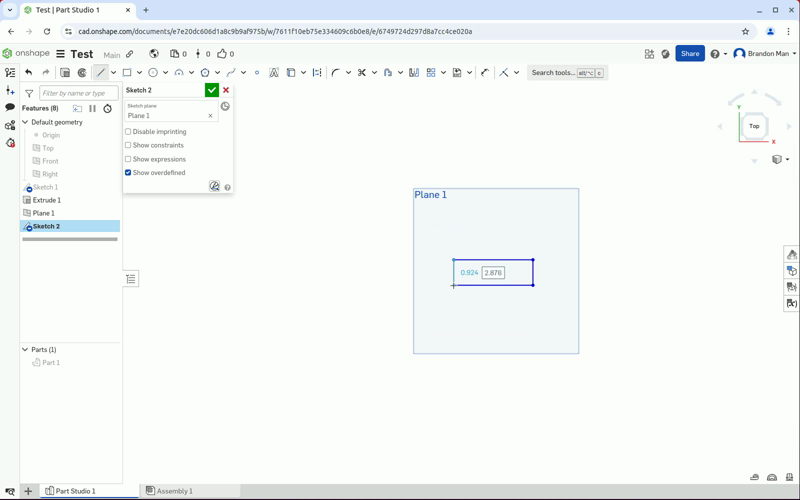
scroll(6)
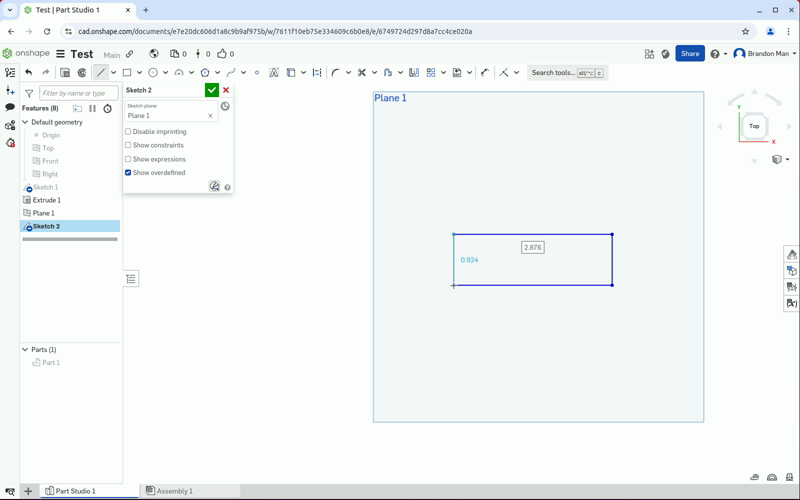
key_up(shift)
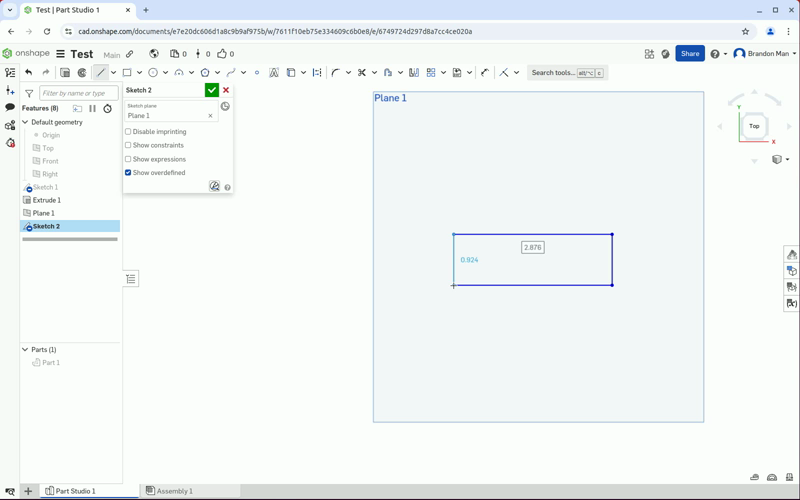
click(453, 285)
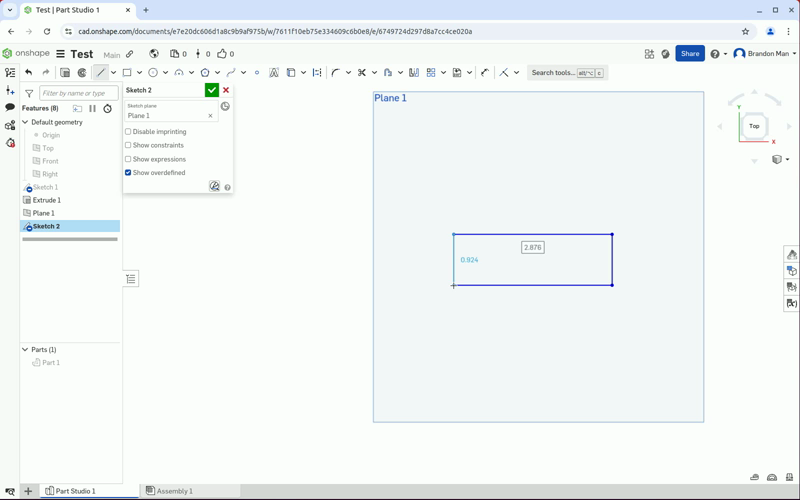
scroll(-6)
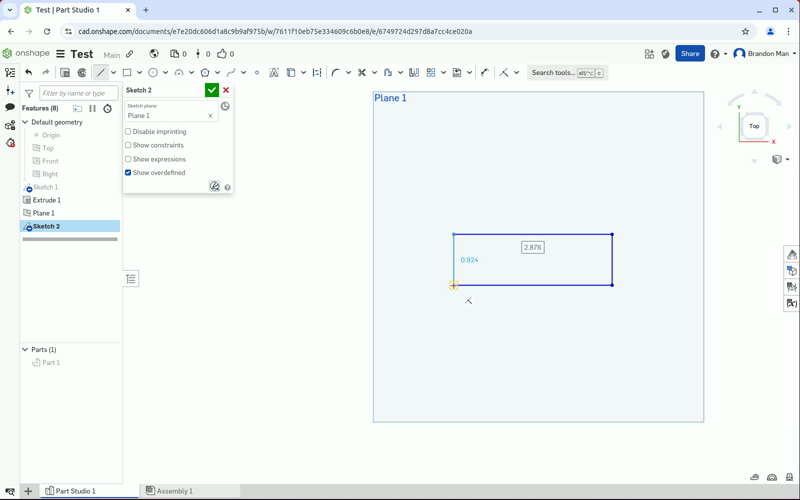
scroll(-6)
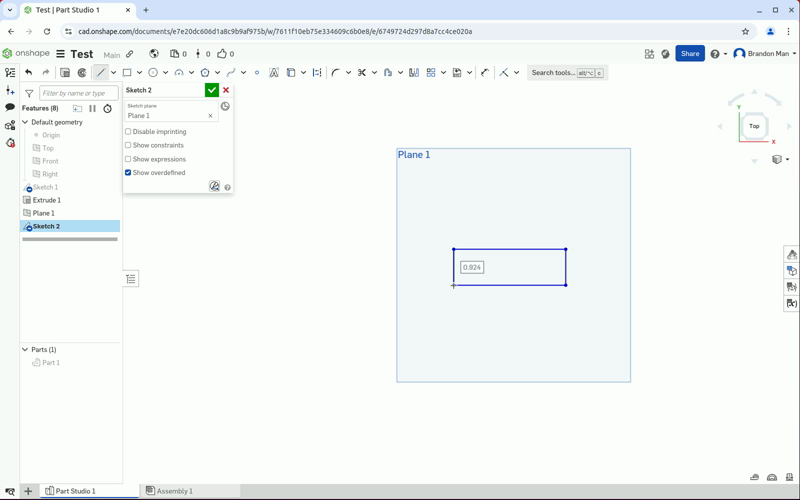
scroll(-6)
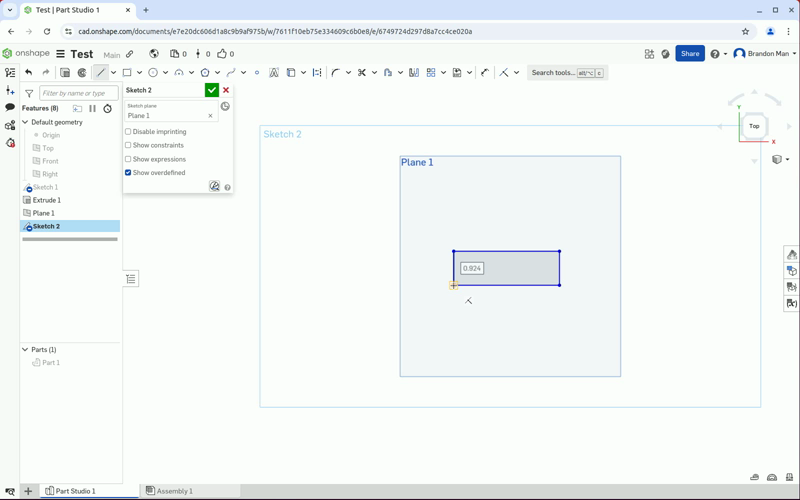
scroll(-6)
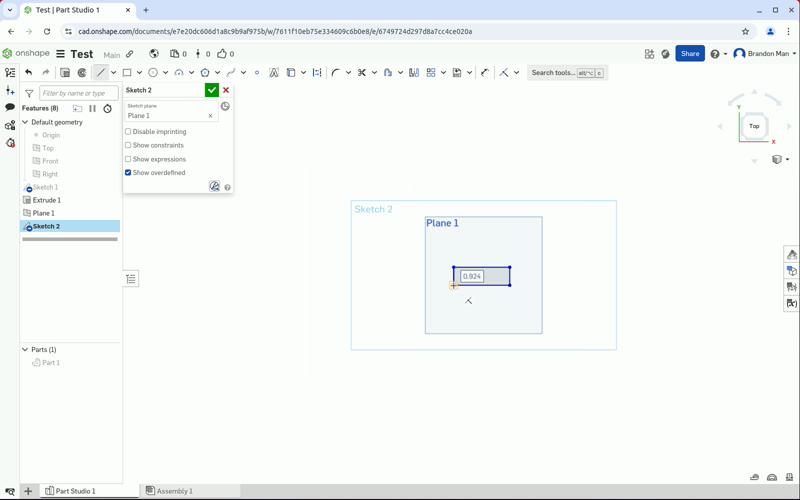
scroll(-6)
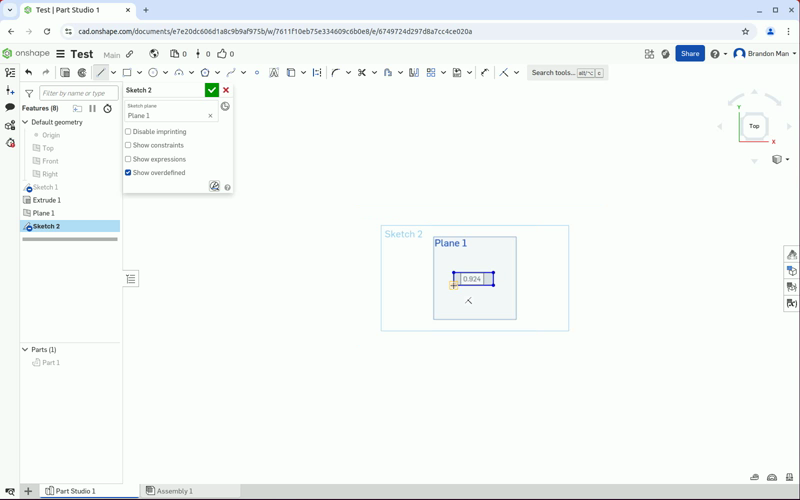
scroll(-6)
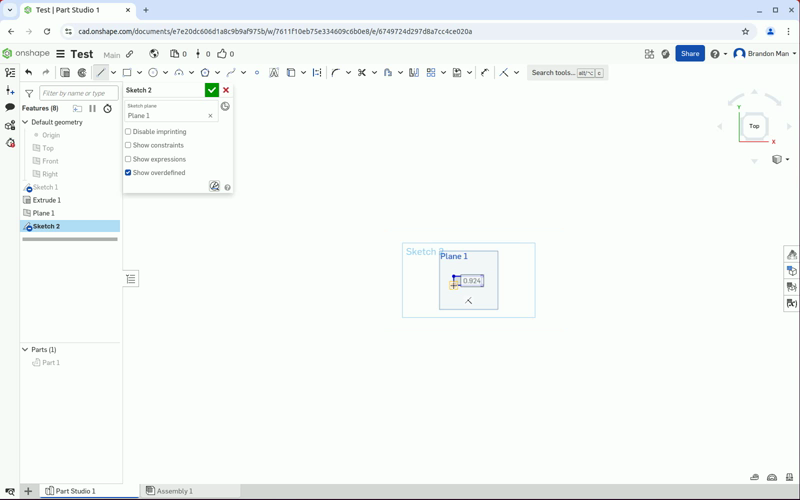
scroll(-6)
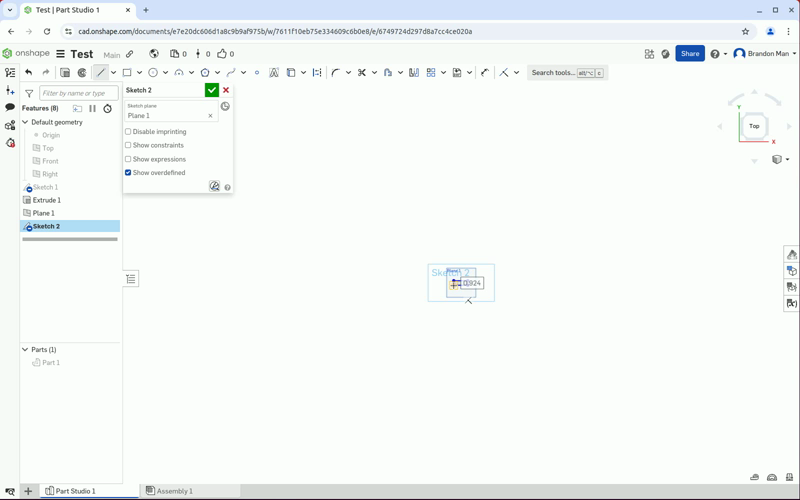
key(esc)
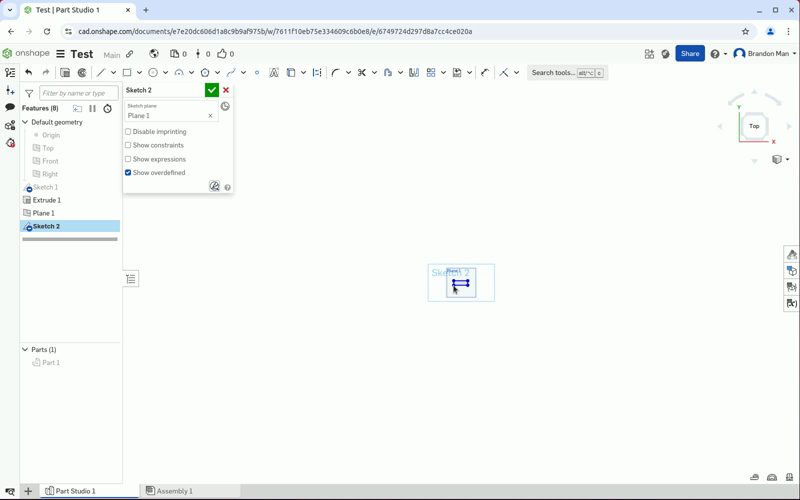
mouse_move(465, 284)
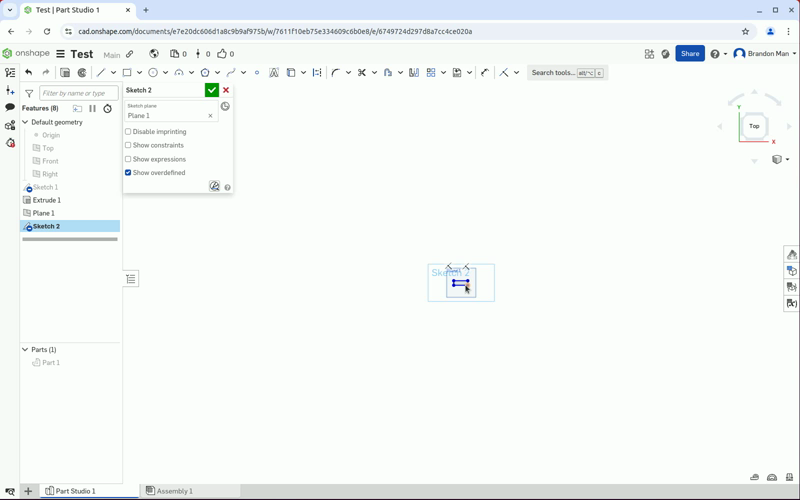
scroll(6)
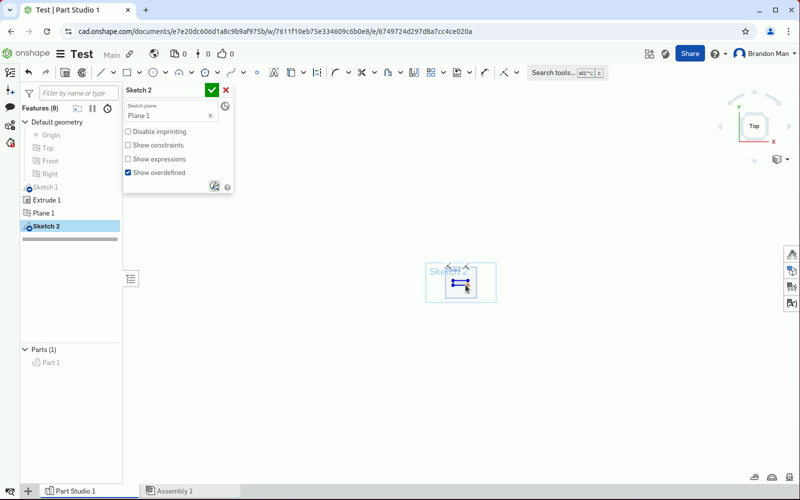
scroll(6)
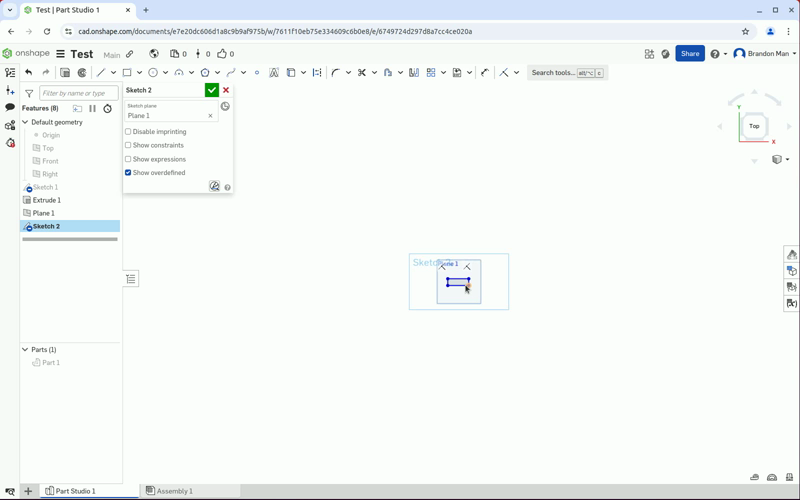
scroll(6)
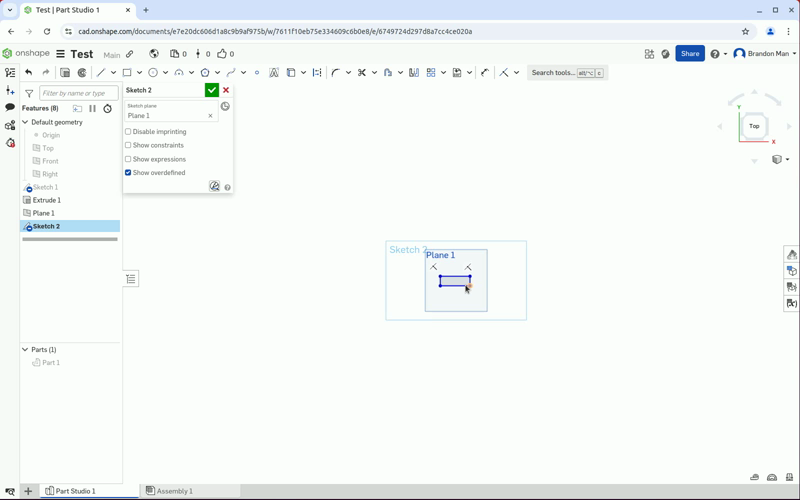
scroll(6)
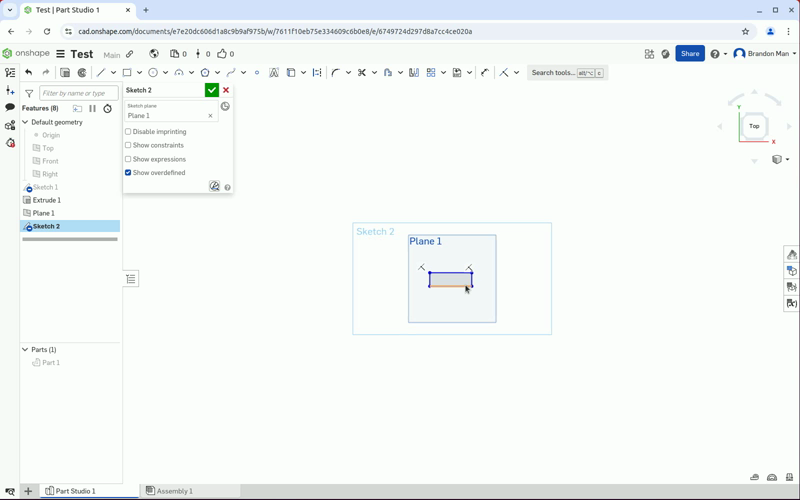
scroll(6)
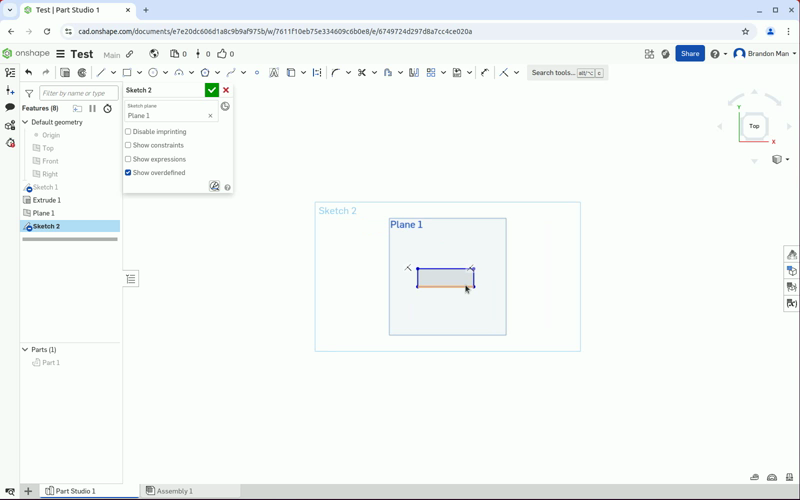
scroll(6)
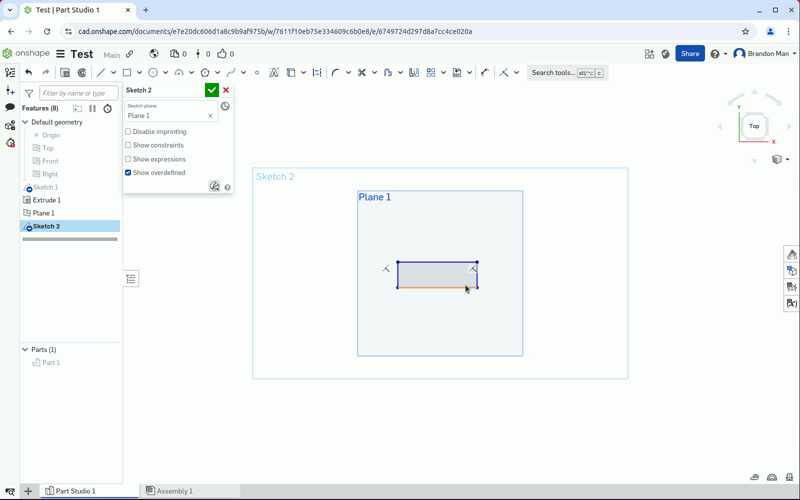
scroll(6)
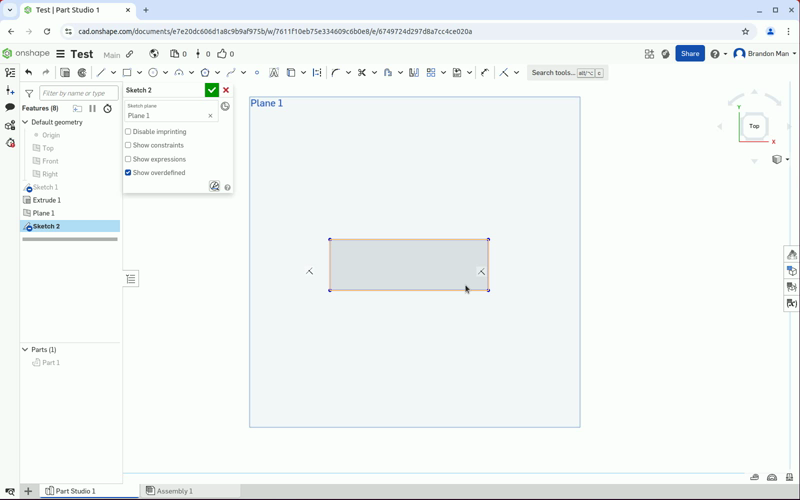
click(465, 284)
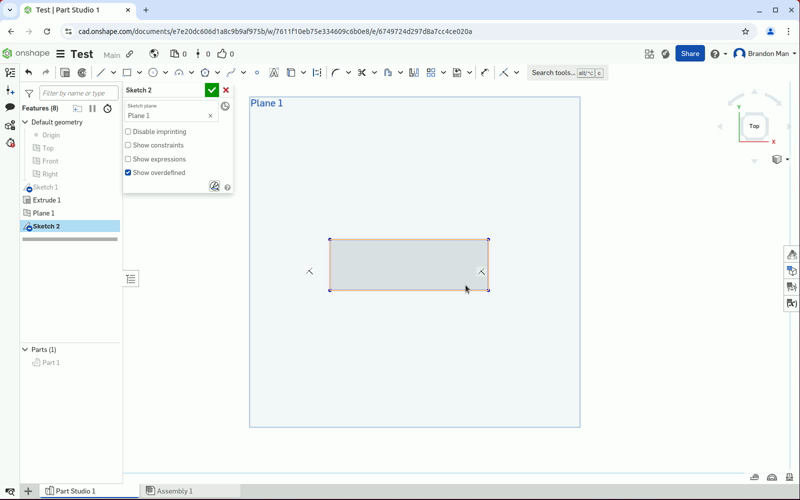
scroll(-6)
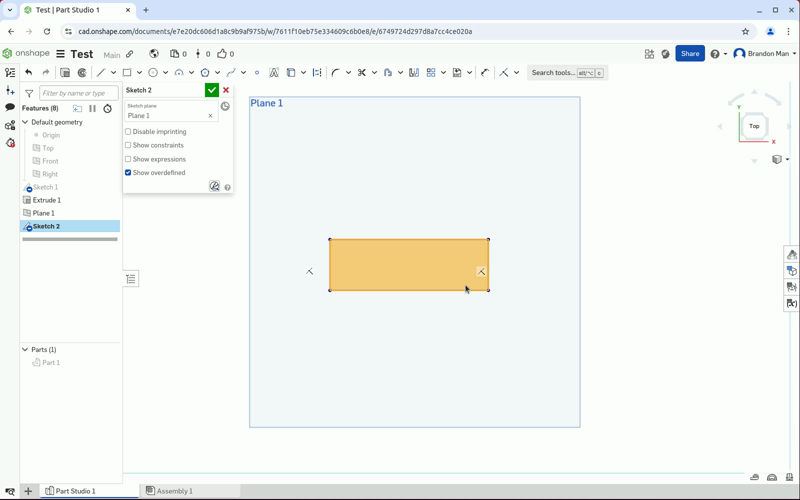
scroll(-6)
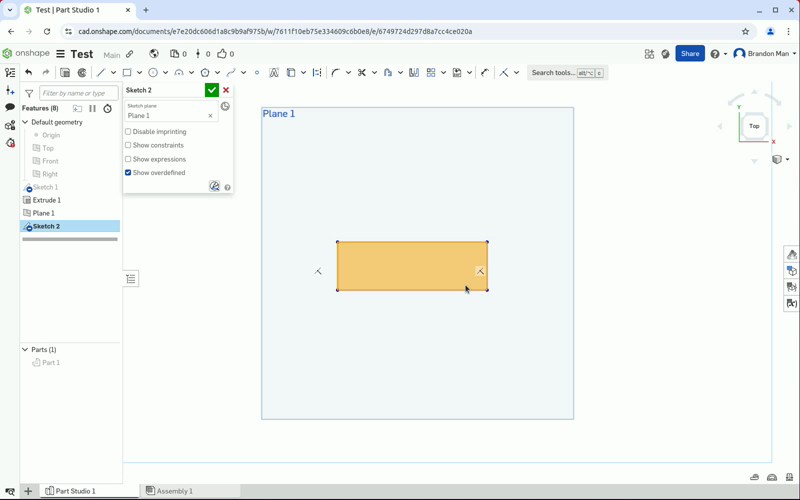
scroll(-6)
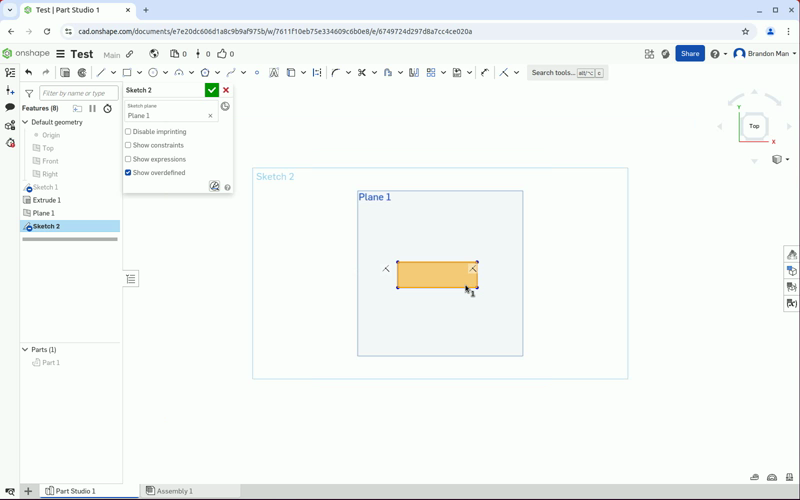
scroll(-6)
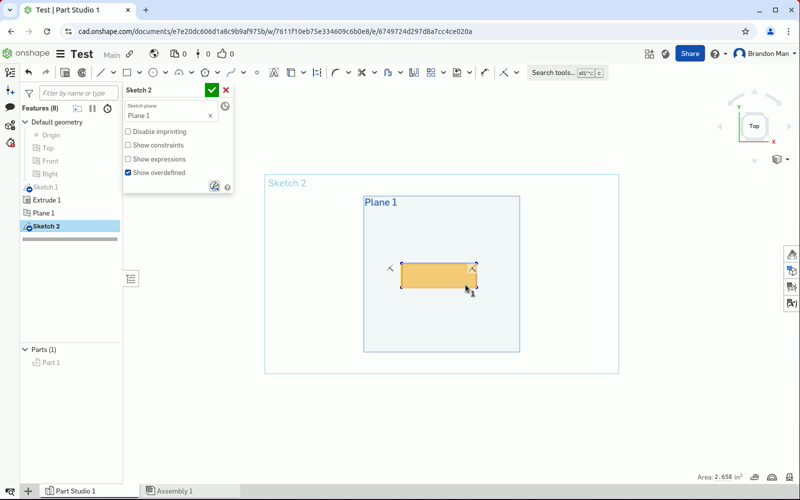
scroll(-6)
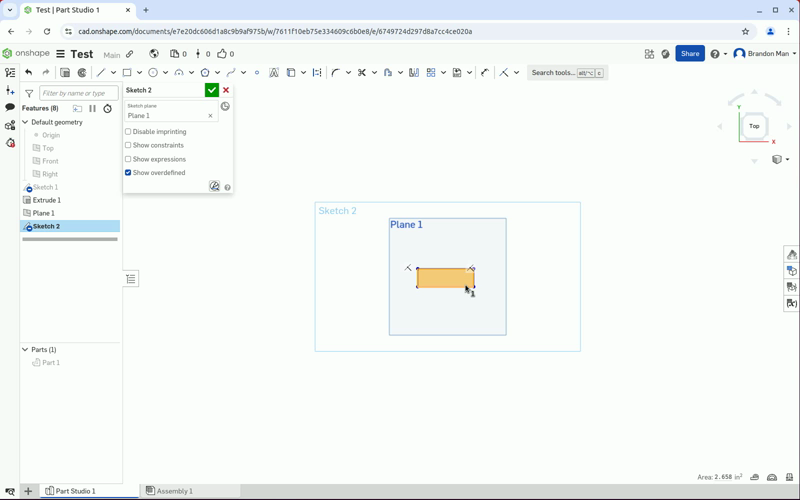
scroll(-6)
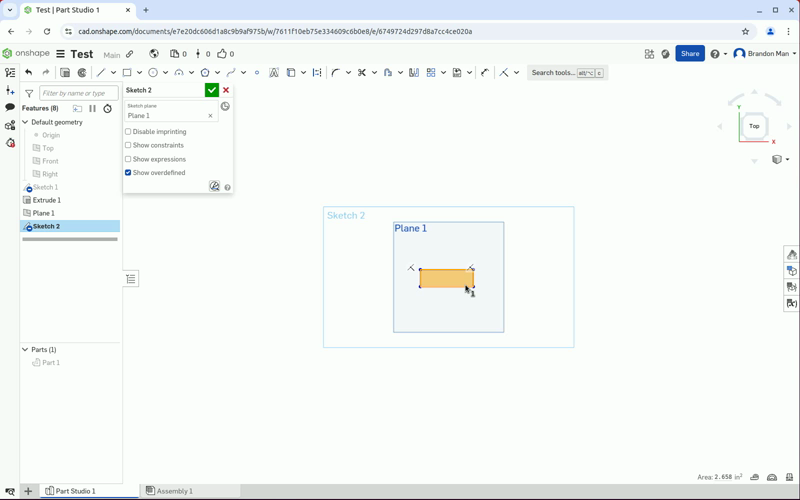
scroll(-6)
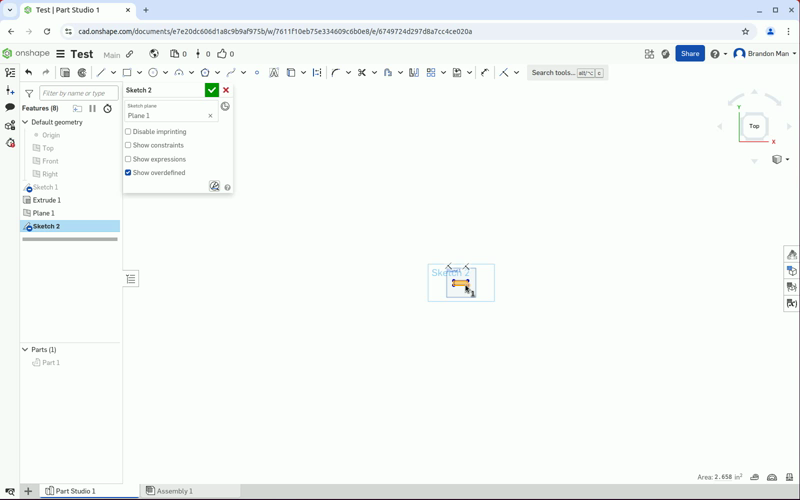
mouse_move(73, 352)
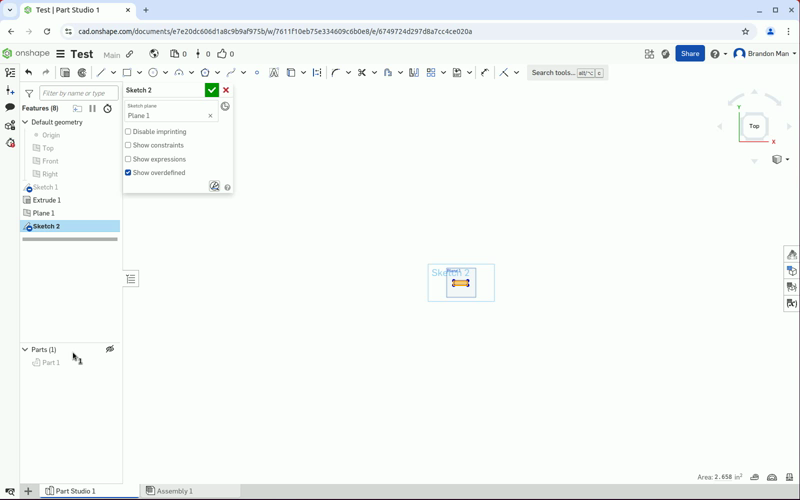
key(shift+y)
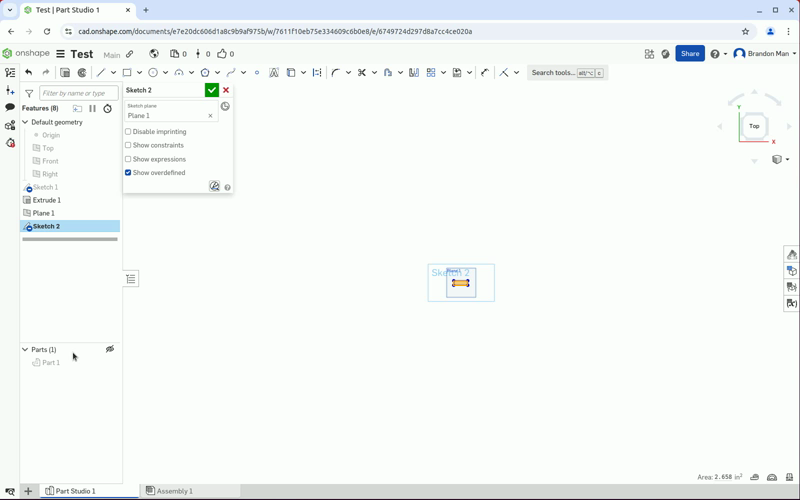
key(shift+e)
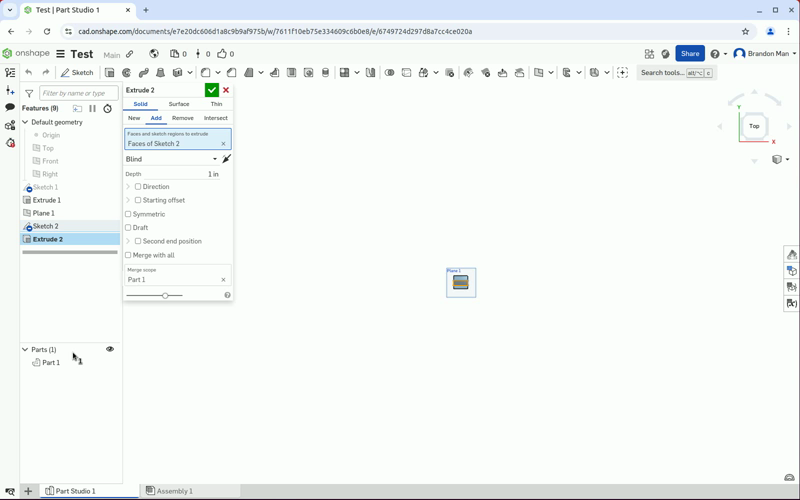
mouse_move(143, 106)
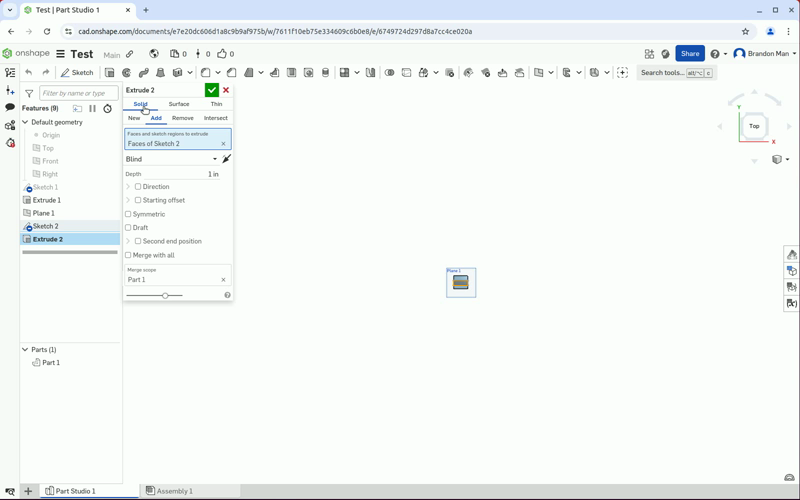
click(143, 106)
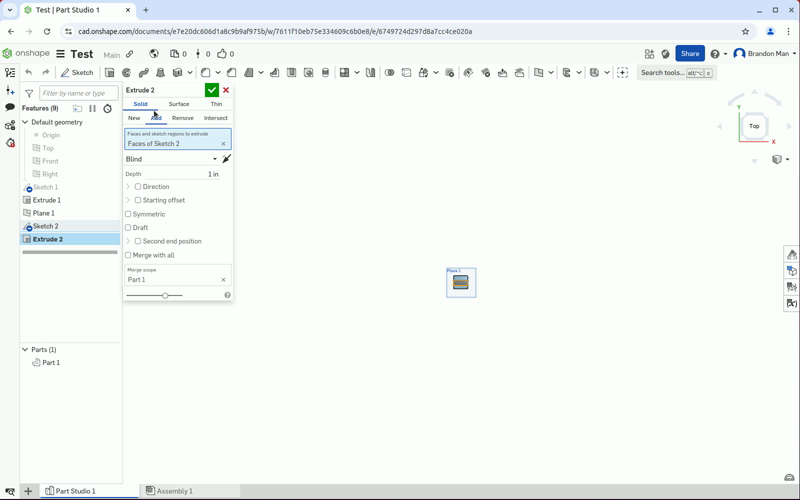
mouse_move(186, 120)
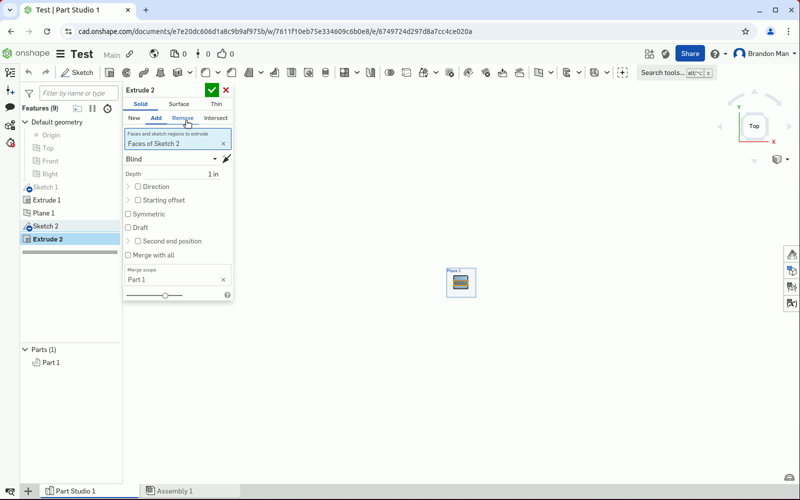
click(186, 120)
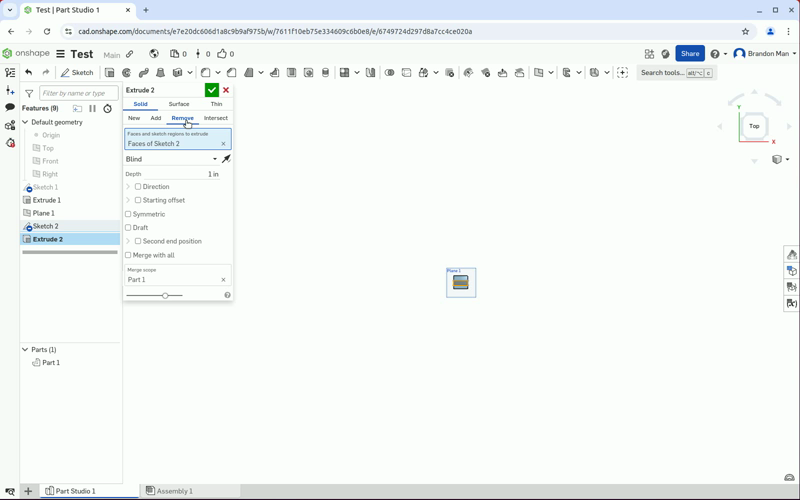
key(tab, 4)
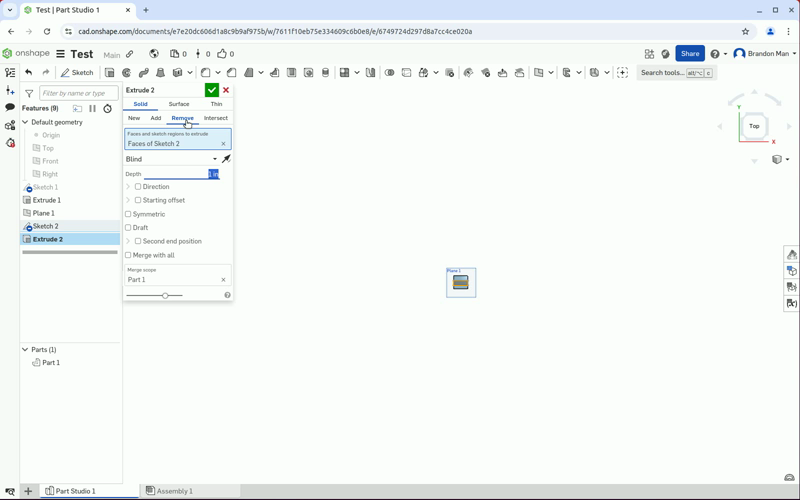
text(2.648)
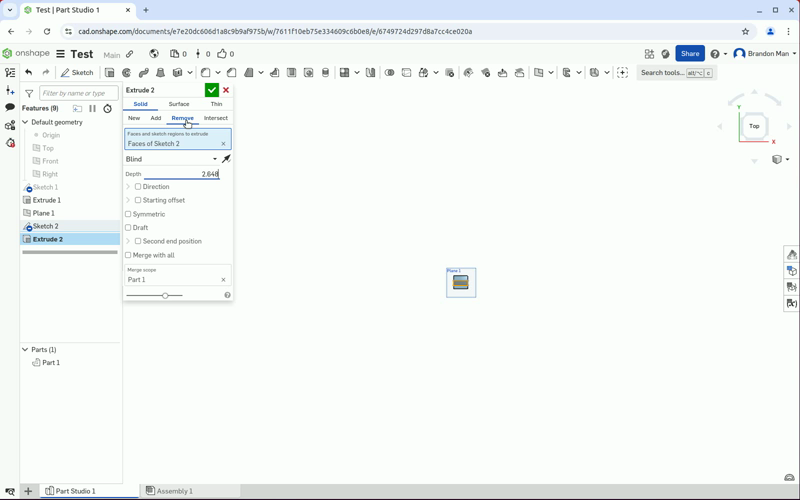
key(tab, 6)
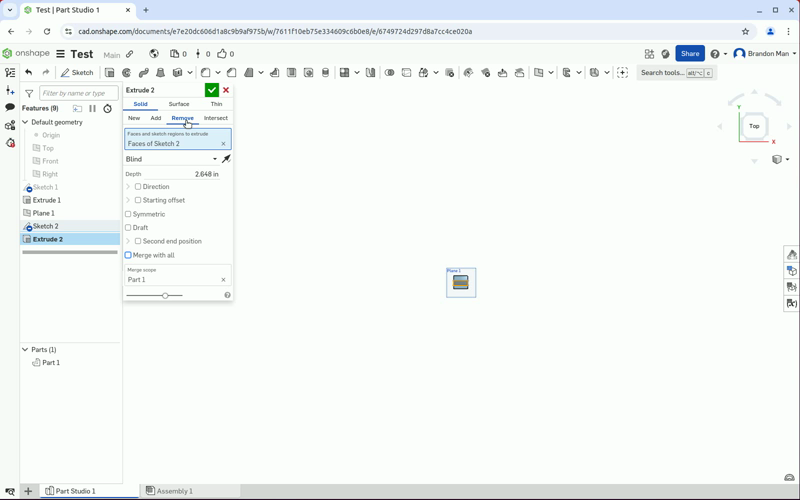
key(space)
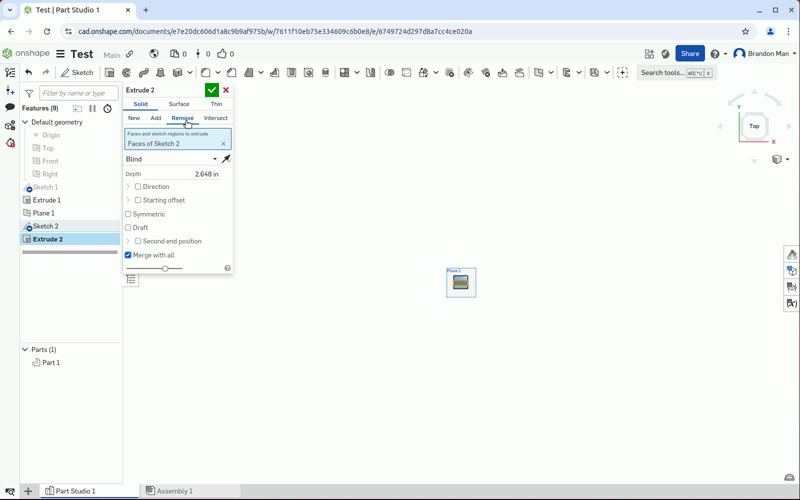
key(enter)
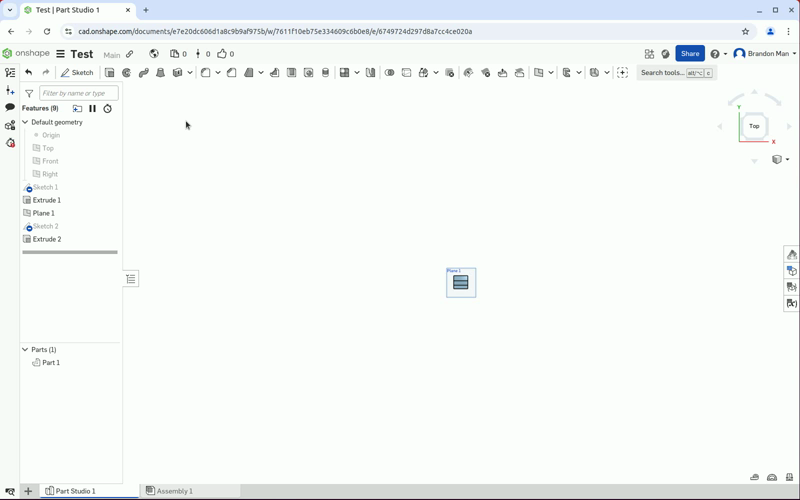
key(shift+h)
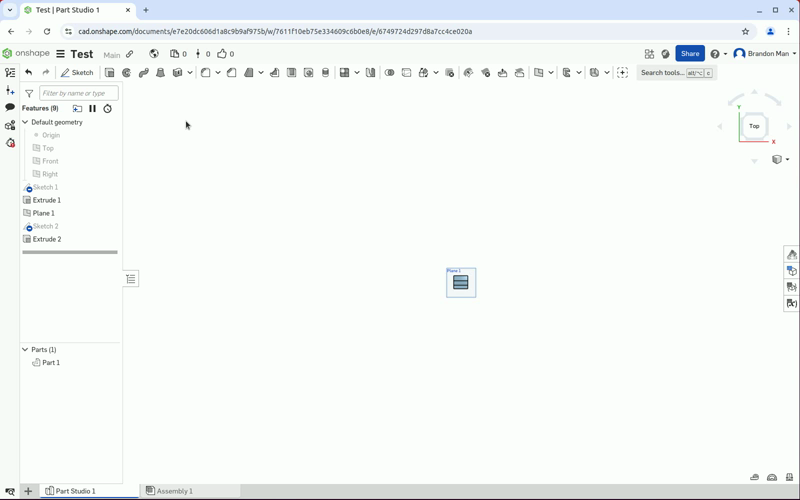
key(shift+h)
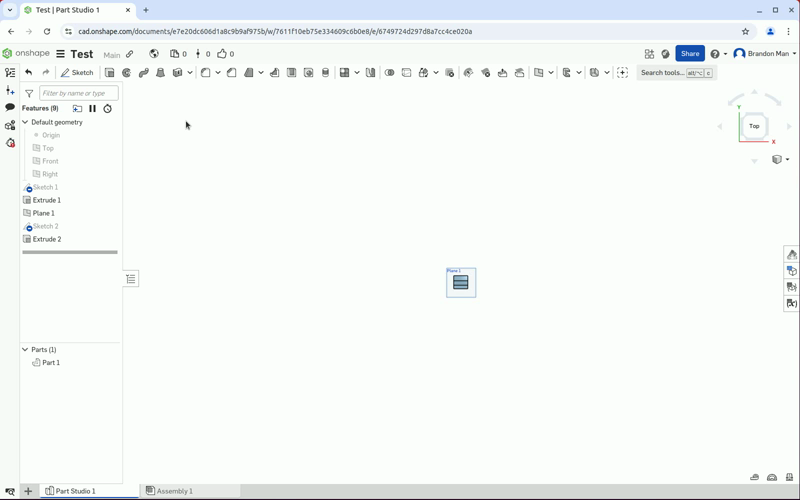
mouse_move(73, 189)
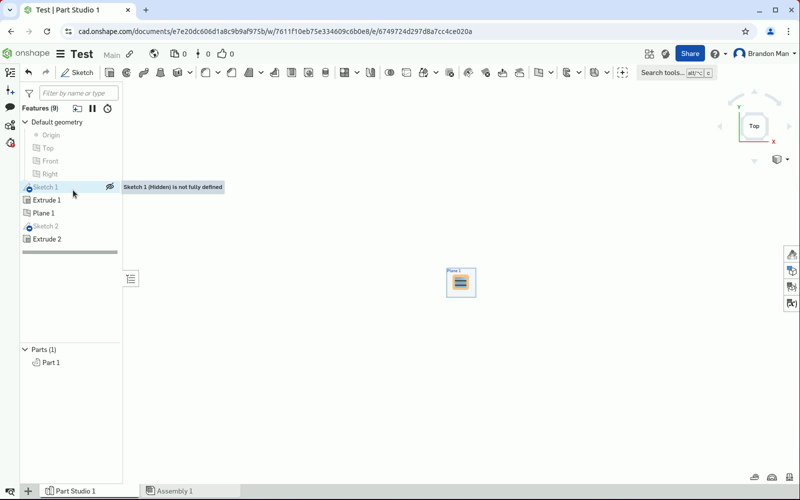
click(73, 189)
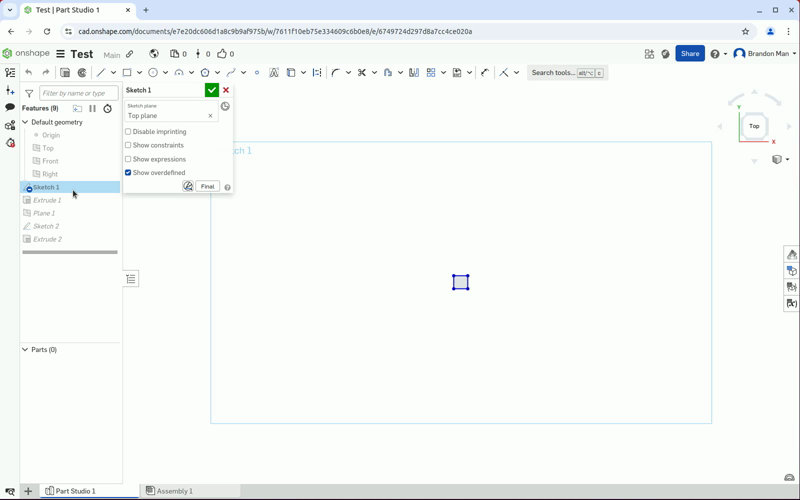
mouse_move(229, 92)
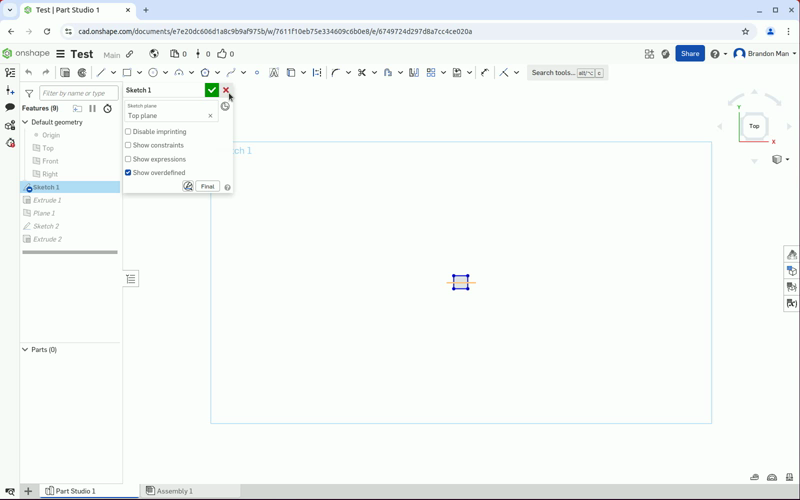
click(229, 92)
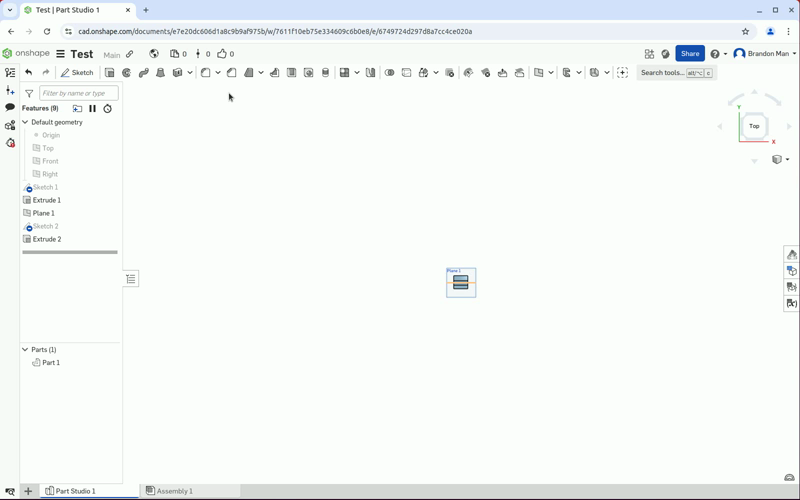
mouse_move(73, 352)
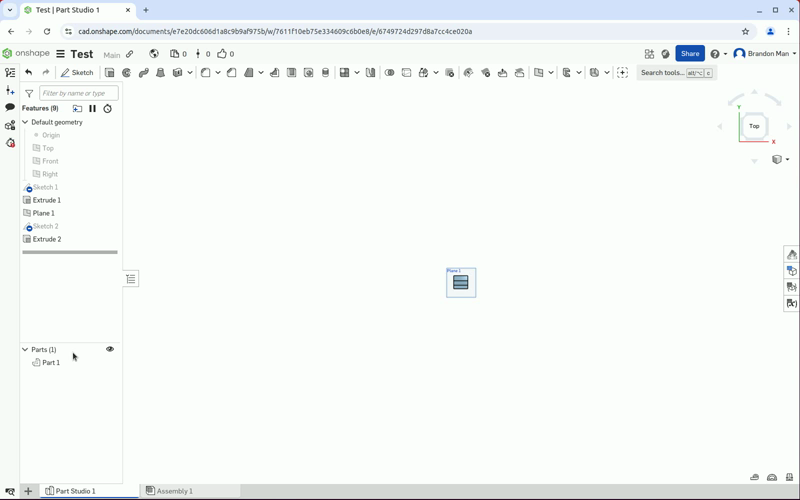
key(y)
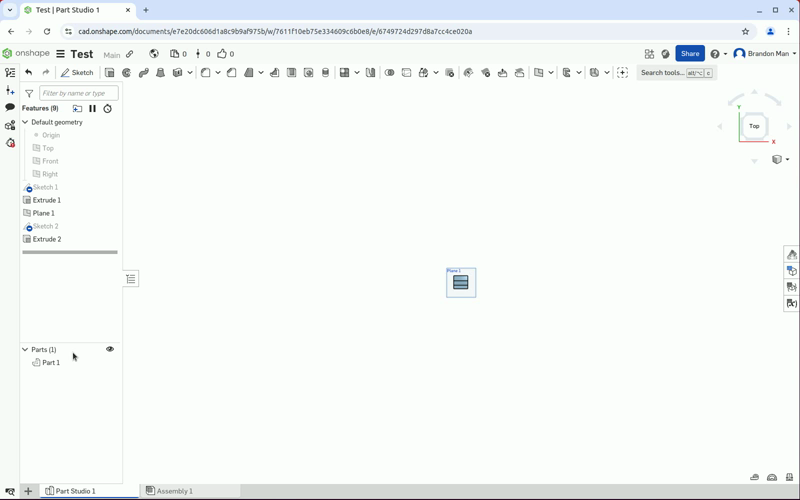
key(shift+p)
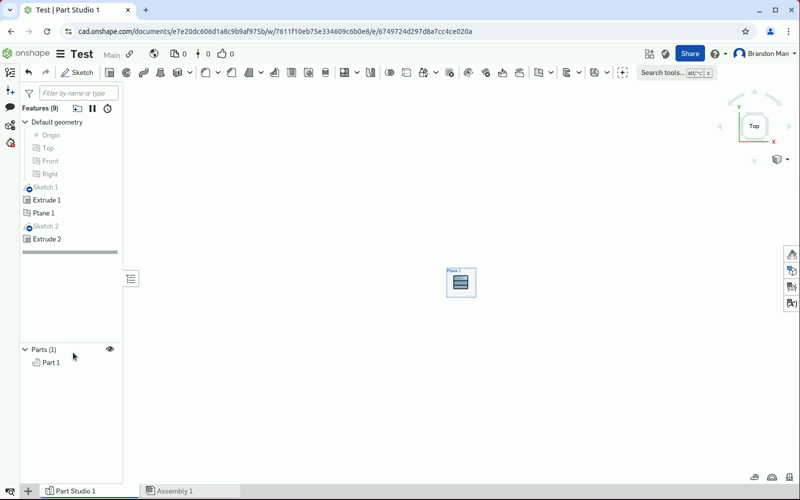
key(space)
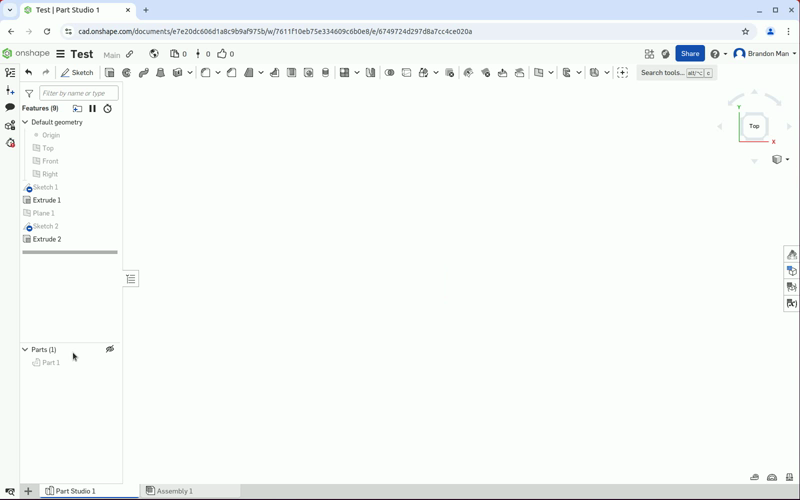
key_down(shift)
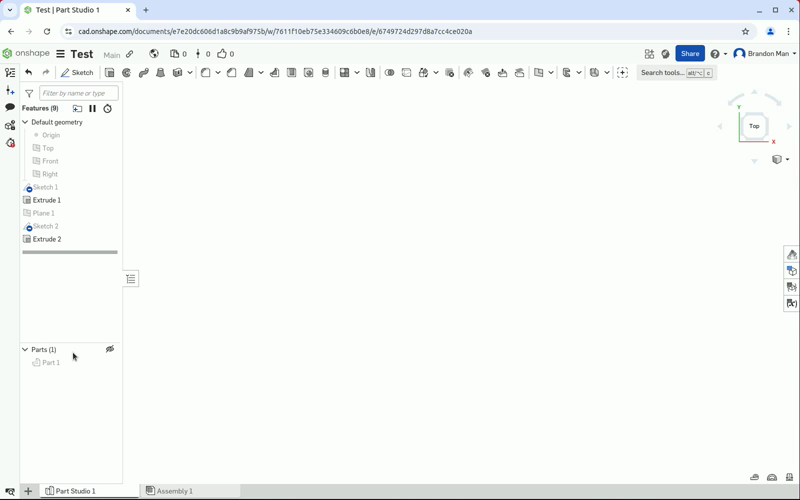
key(up)
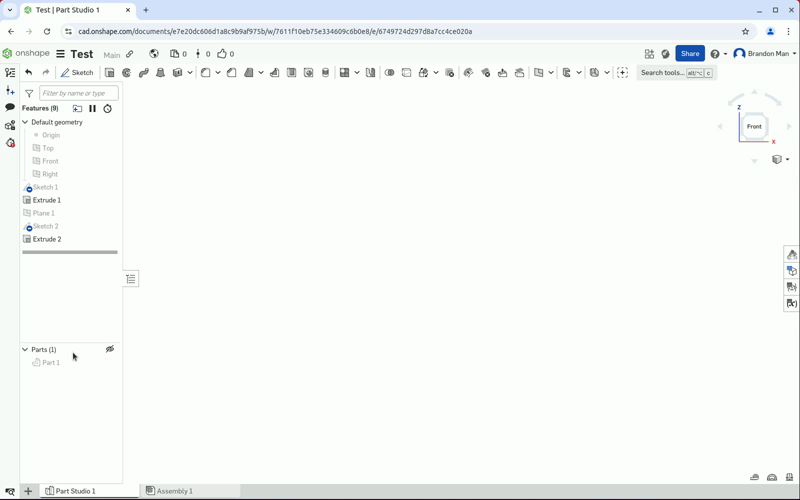
key_up(shift)
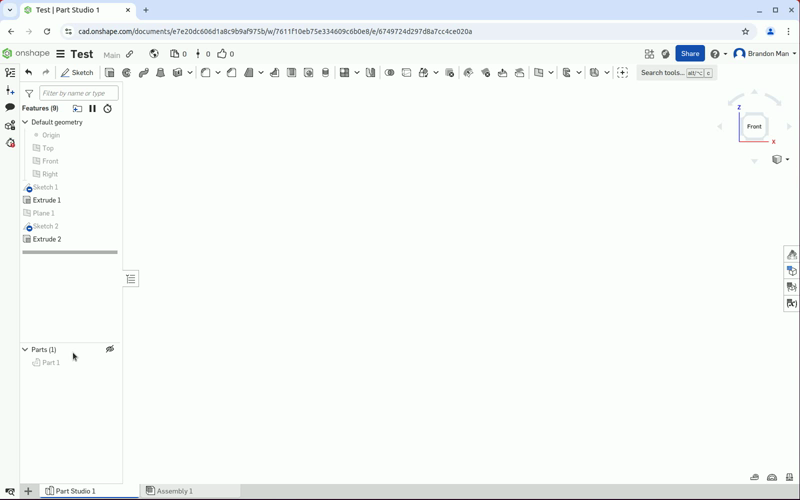
mouse_move(73, 352)
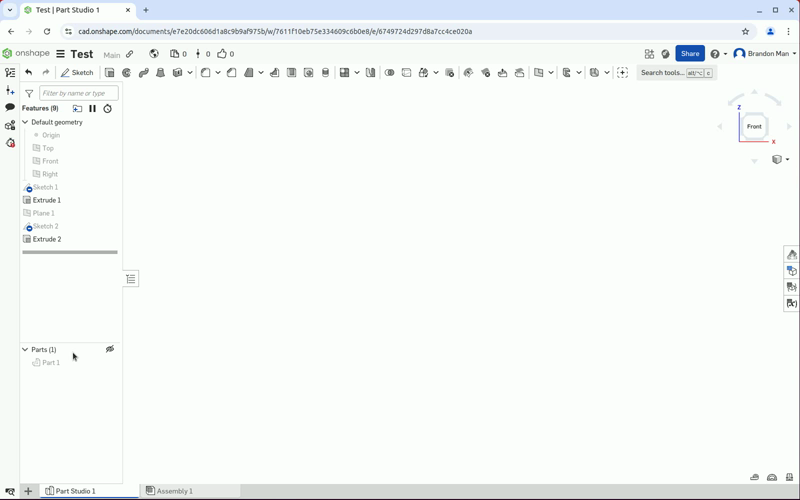
key(shift+y)
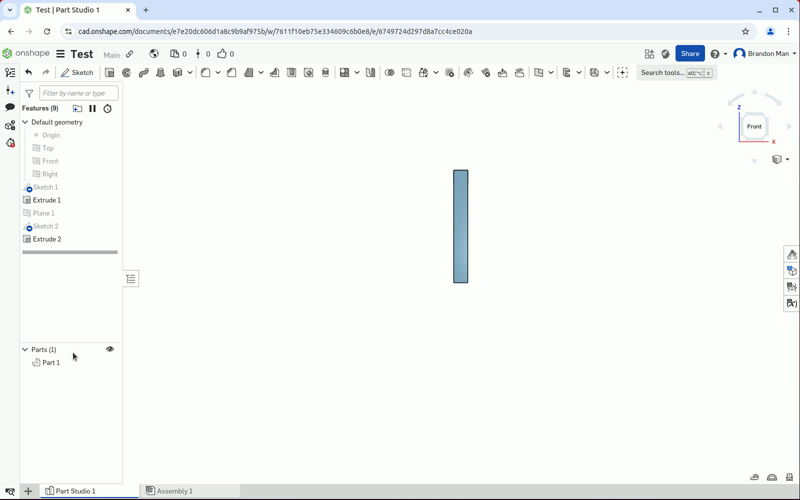
mouse_move(541, 75)
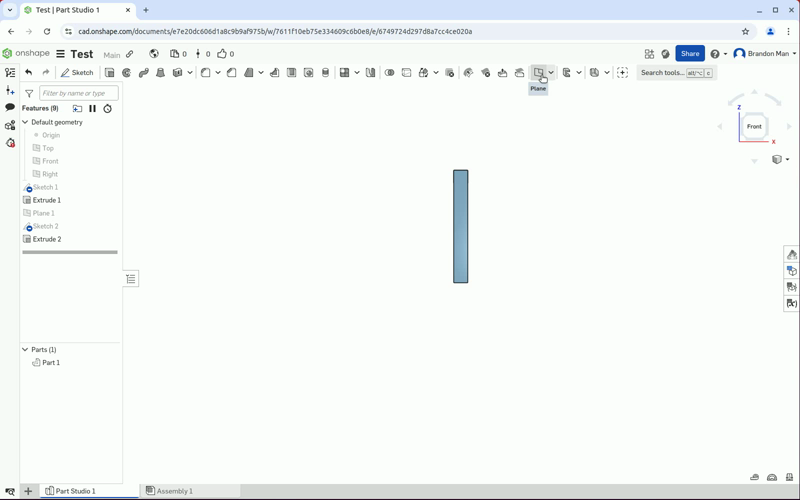
click(541, 75)
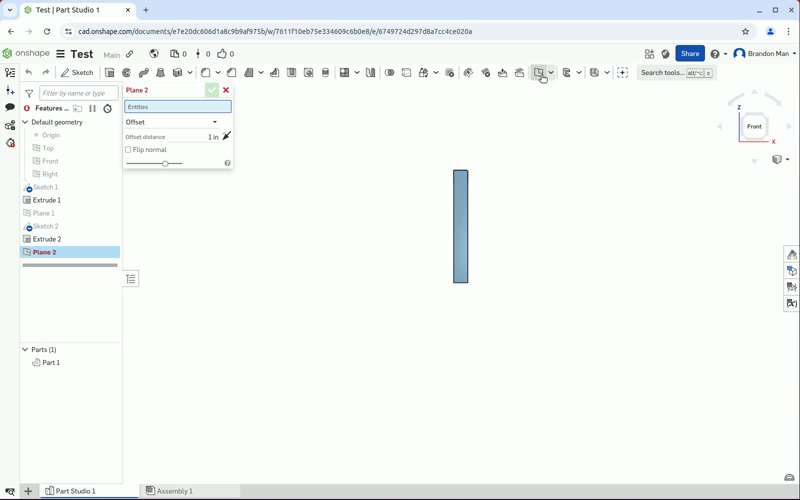
mouse_move(73, 163)
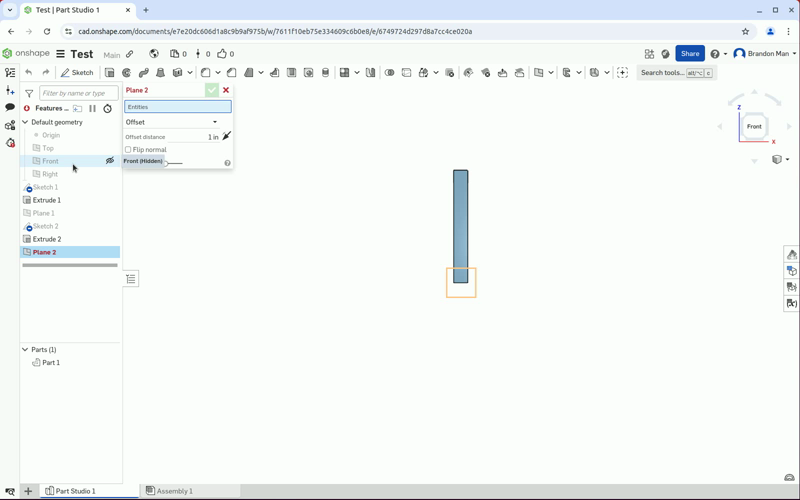
click(73, 163)
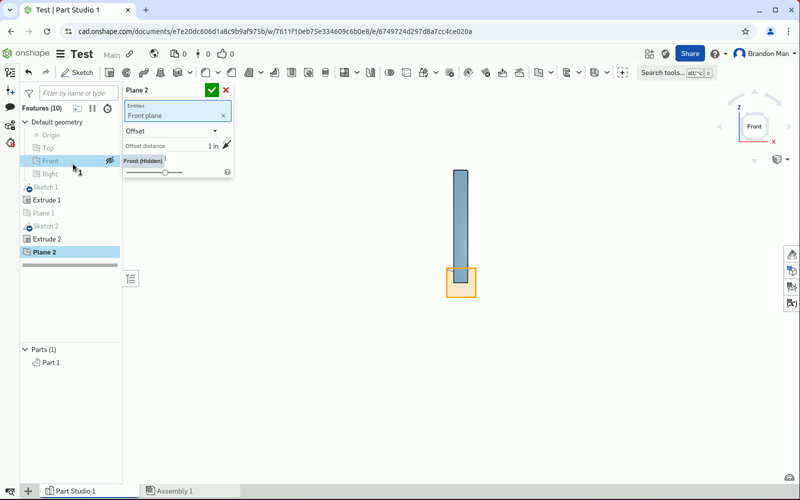
key(tab, 2)
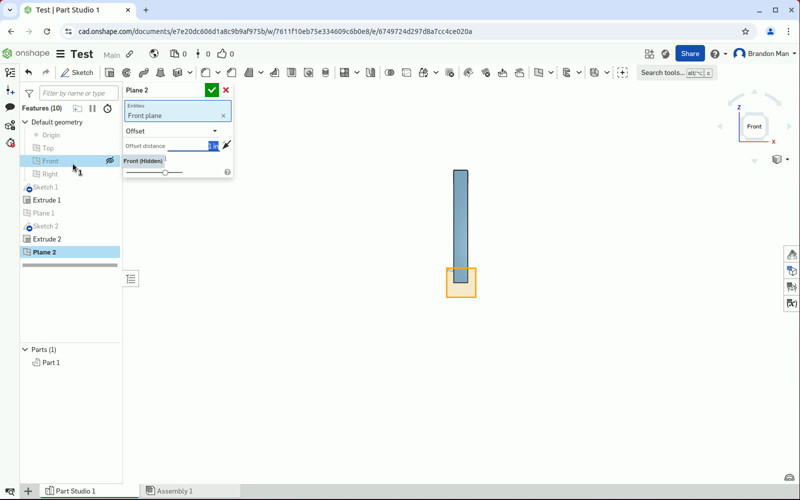
text(1.202)
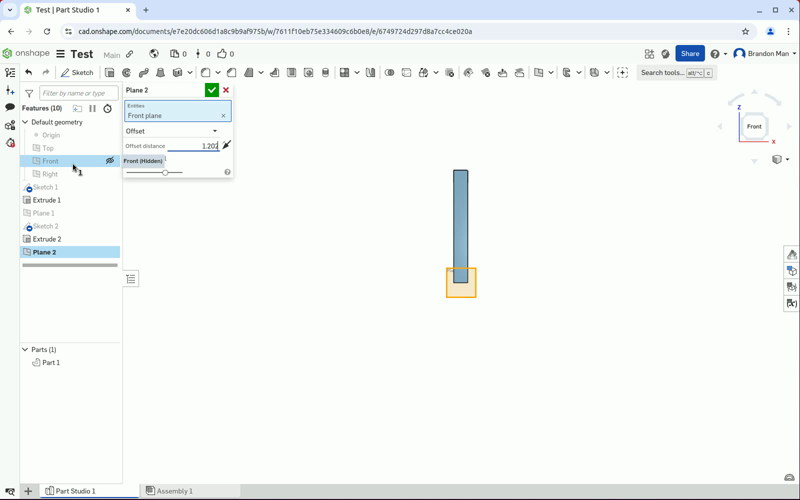
key(enter, 2)
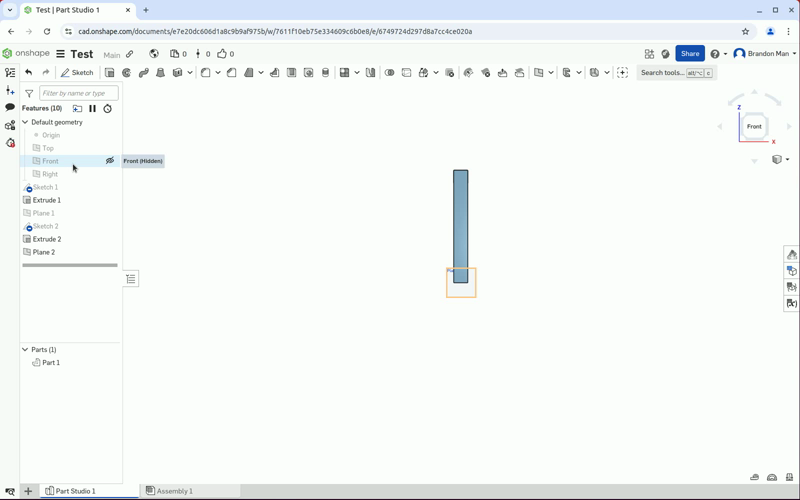
key(shift+s)
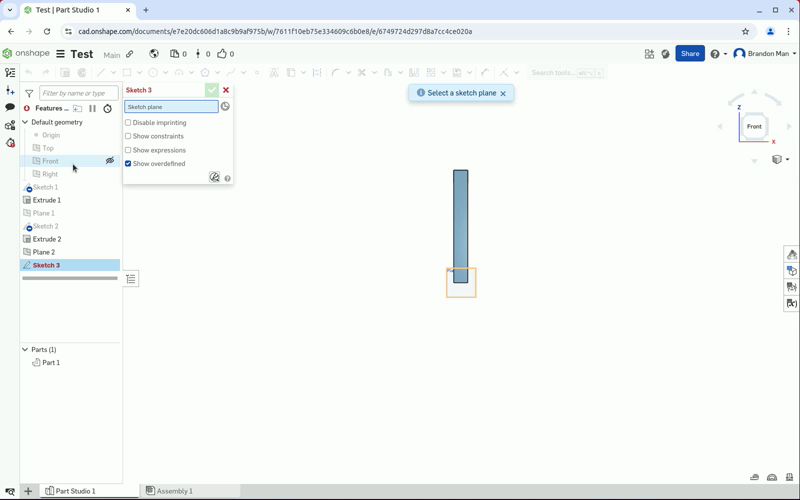
mouse_move(73, 254)
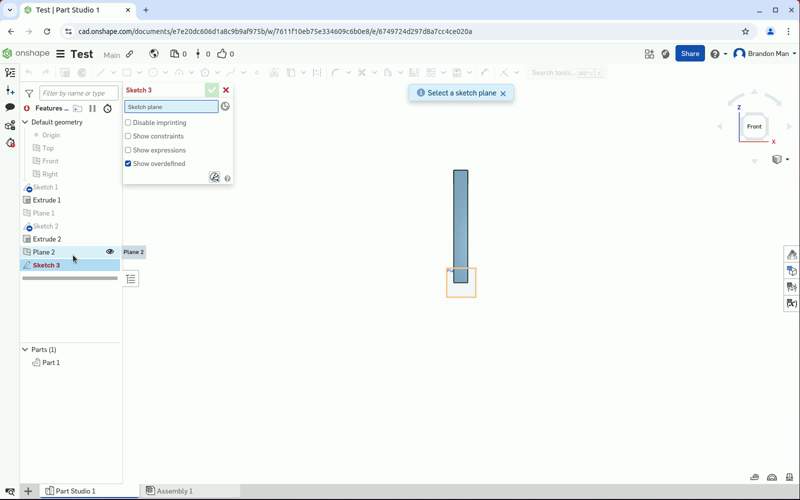
click(73, 254)
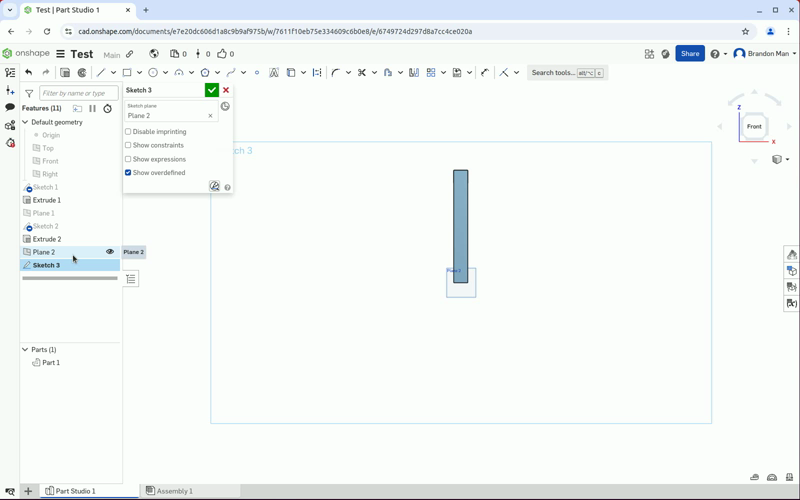
mouse_move(73, 352)
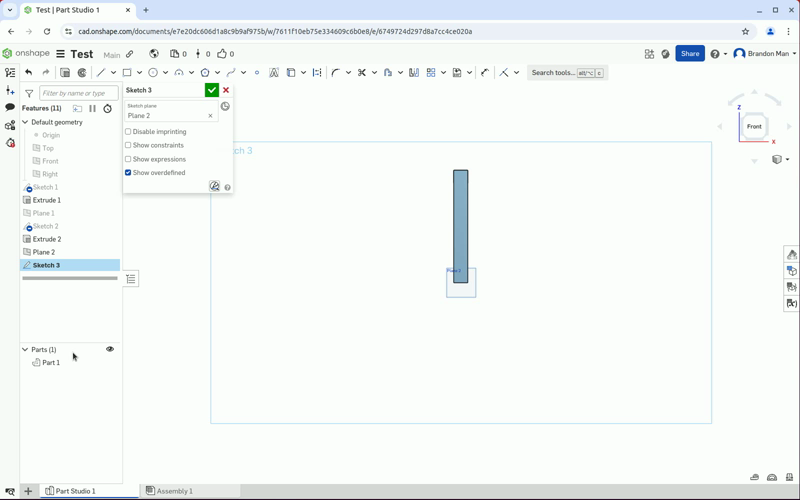
key(y)
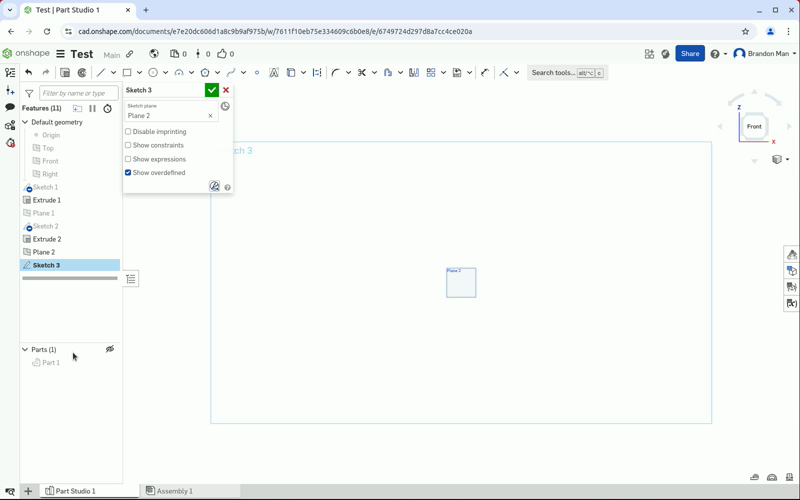
key(l)
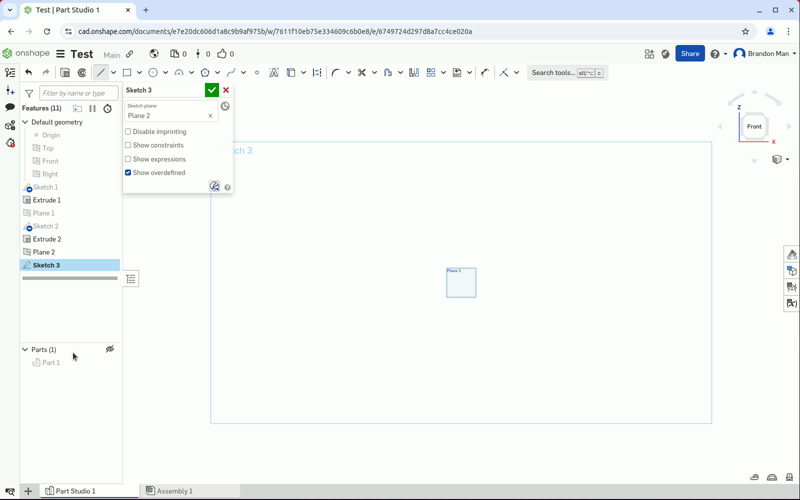
key_down(shift)
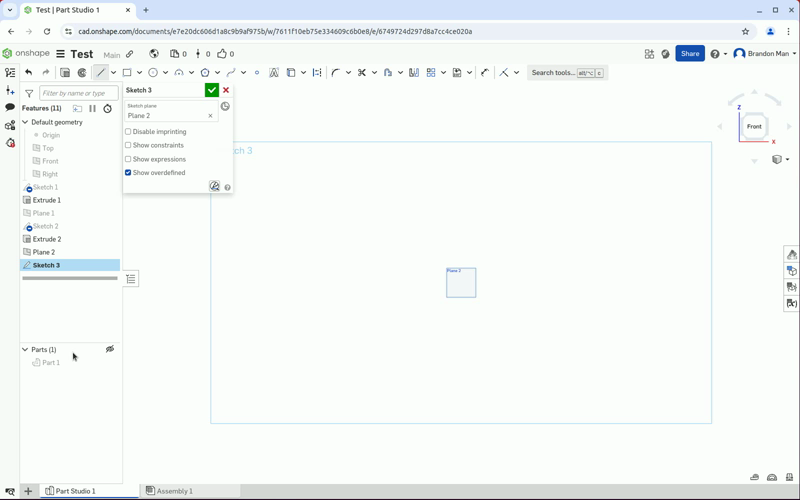
mouse_move(453, 274)
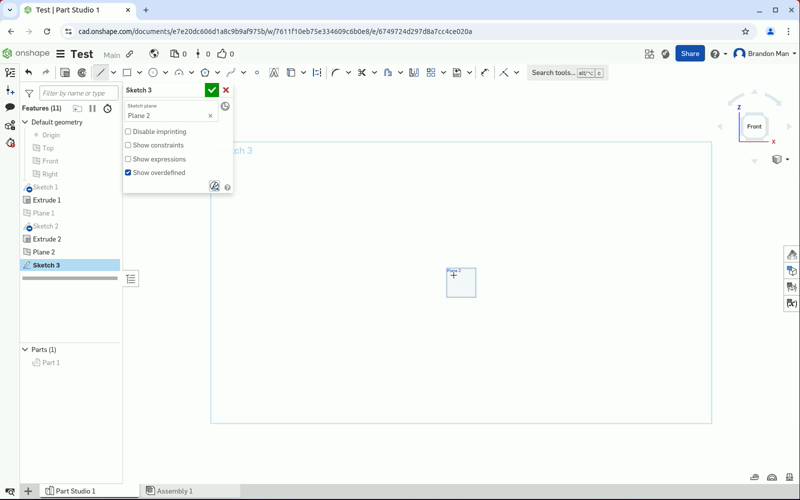
click(453, 274)
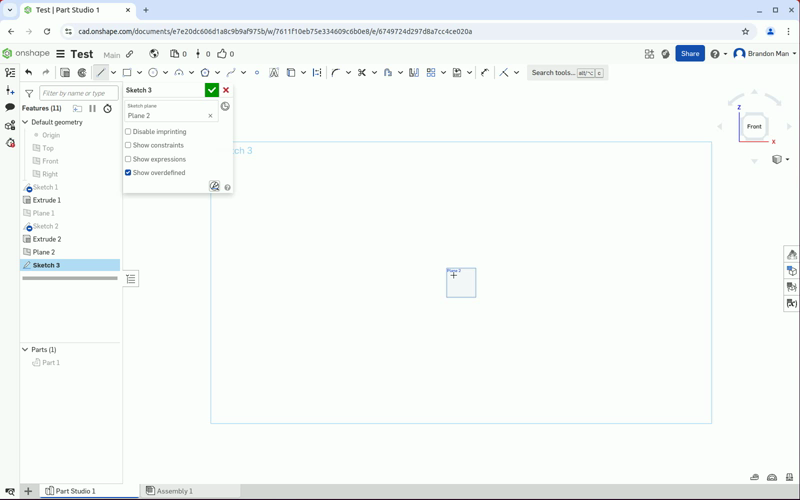
key_up(shift)
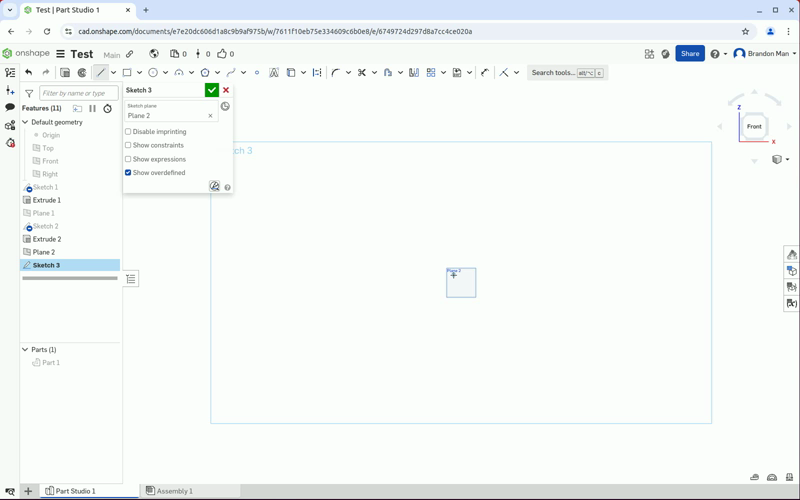
key_down(shift)
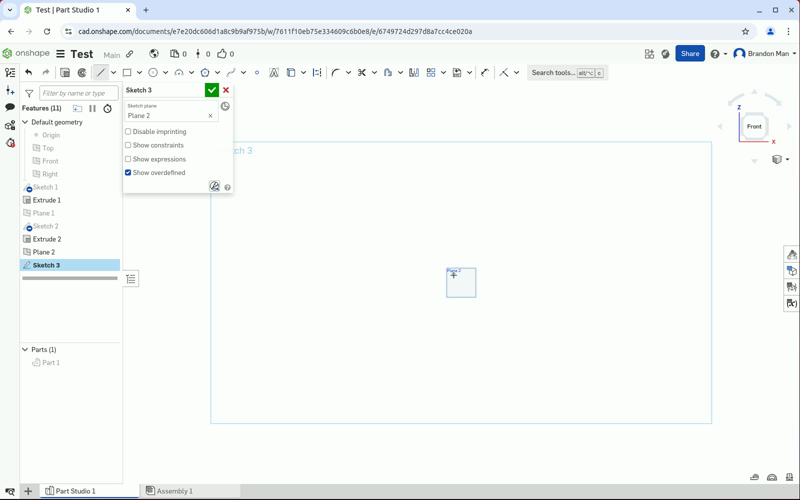
mouse_move(483, 274)
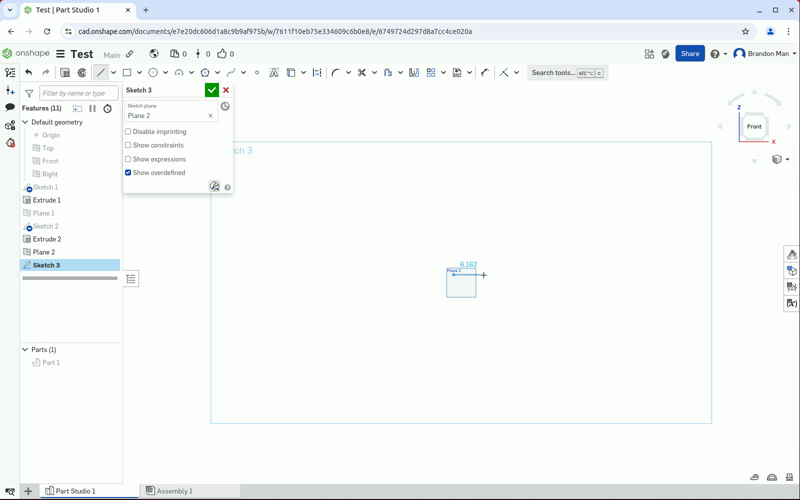
mouse_move(467, 274)
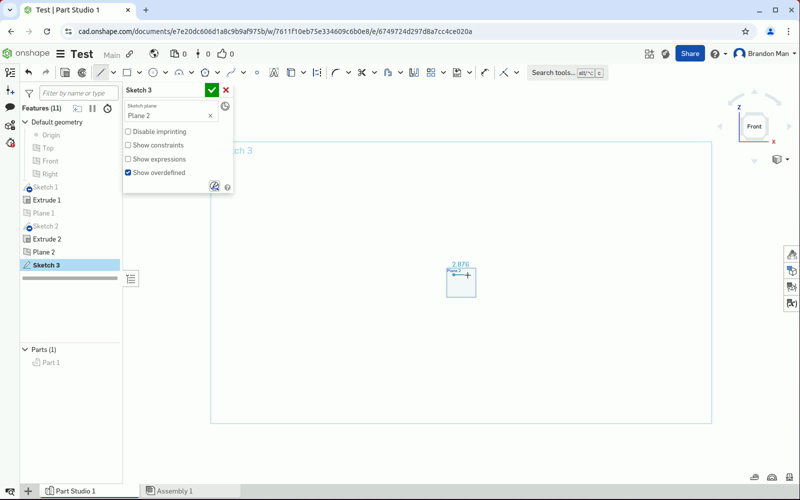
click(467, 274)
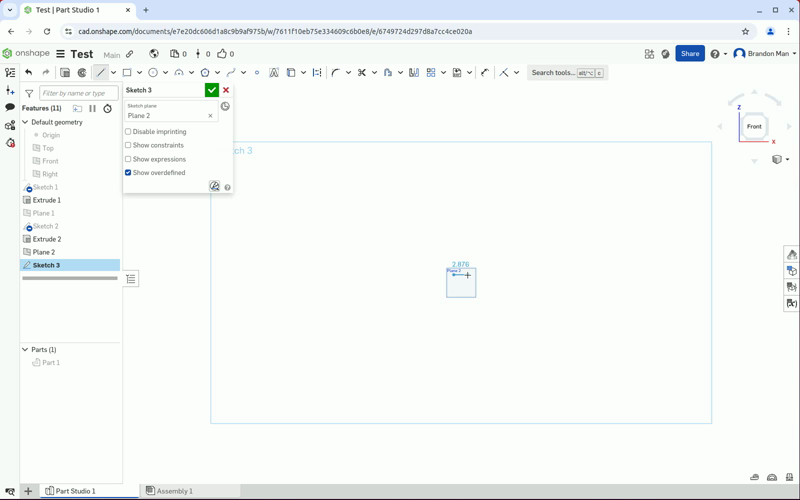
key_up(shift)
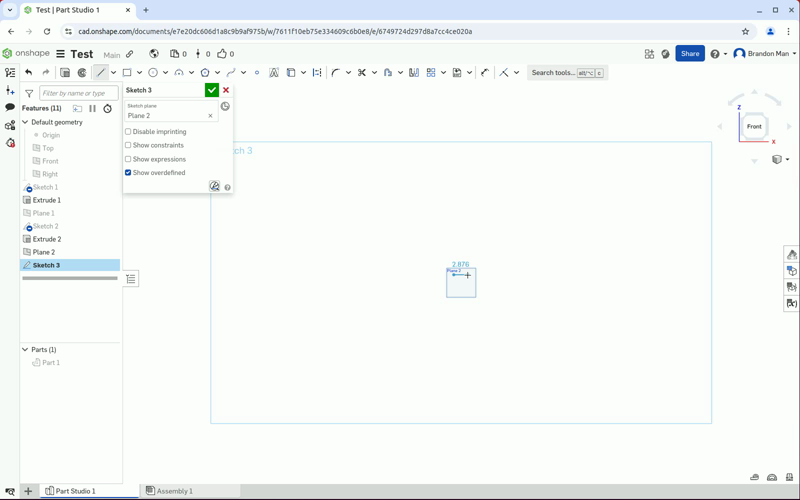
key_down(shift)
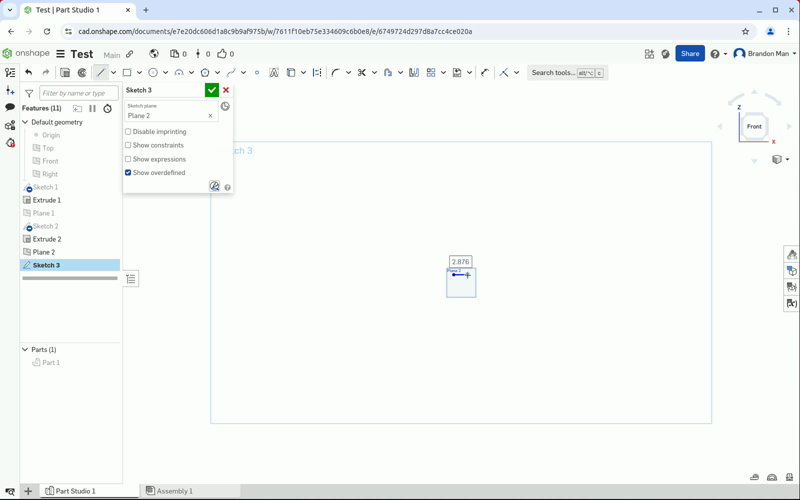
mouse_move(497, 274)
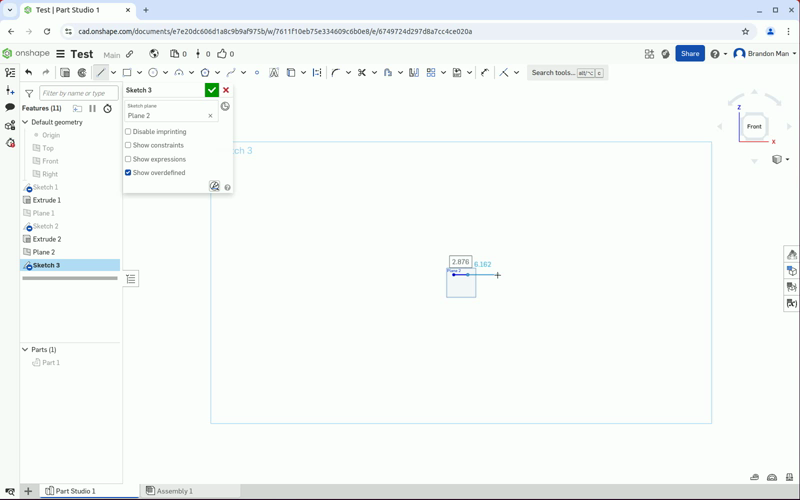
mouse_move(467, 260)
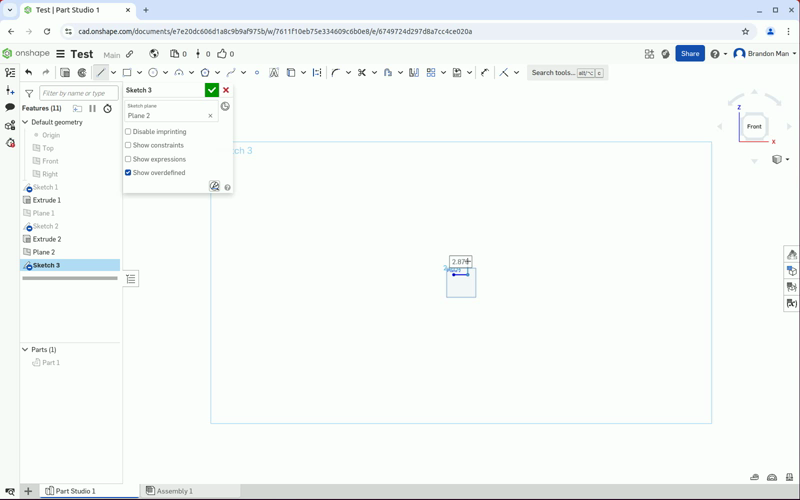
click(467, 260)
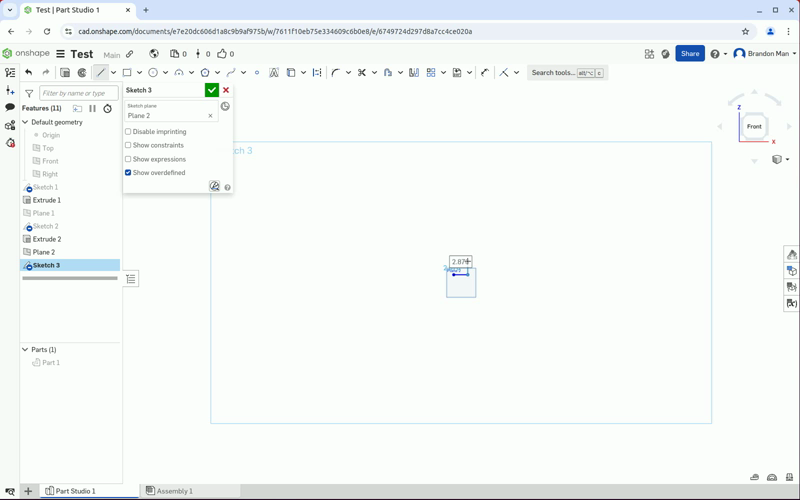
key_up(shift)
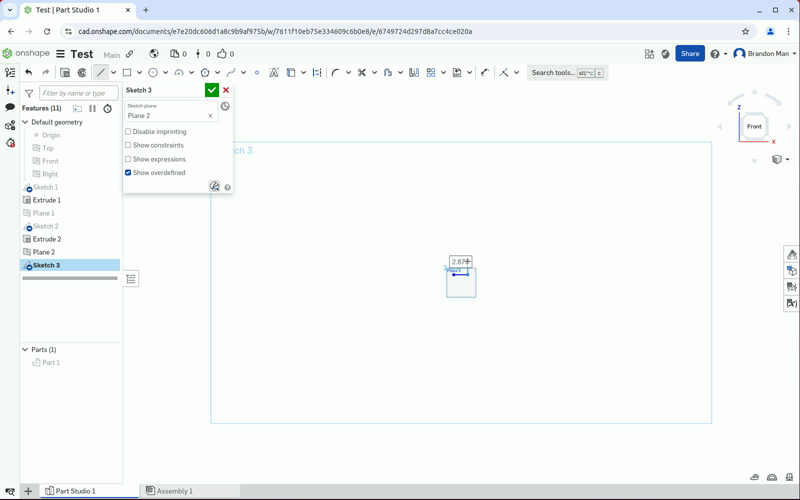
key_down(shift)
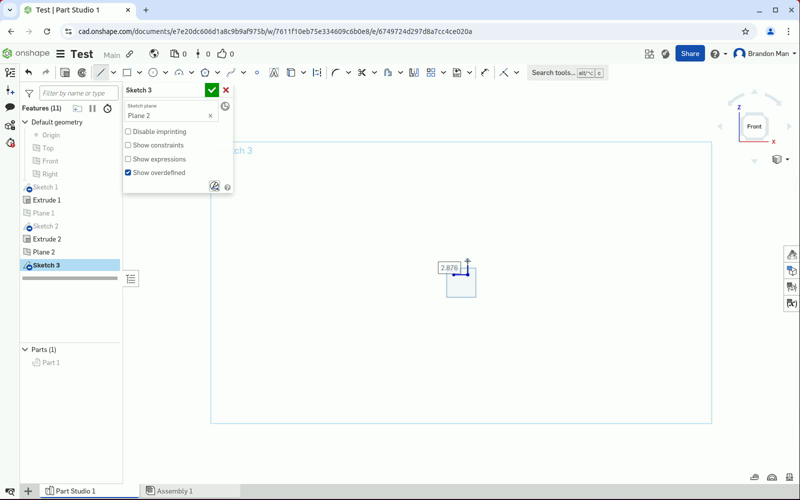
mouse_move(497, 260)
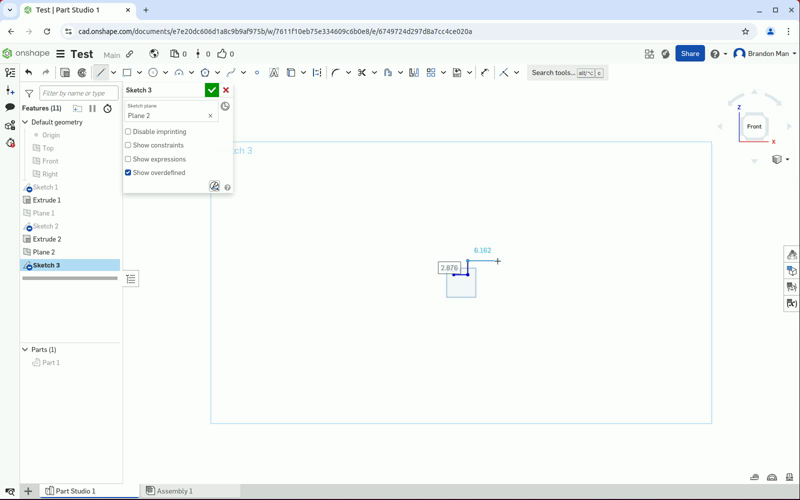
mouse_move(453, 260)
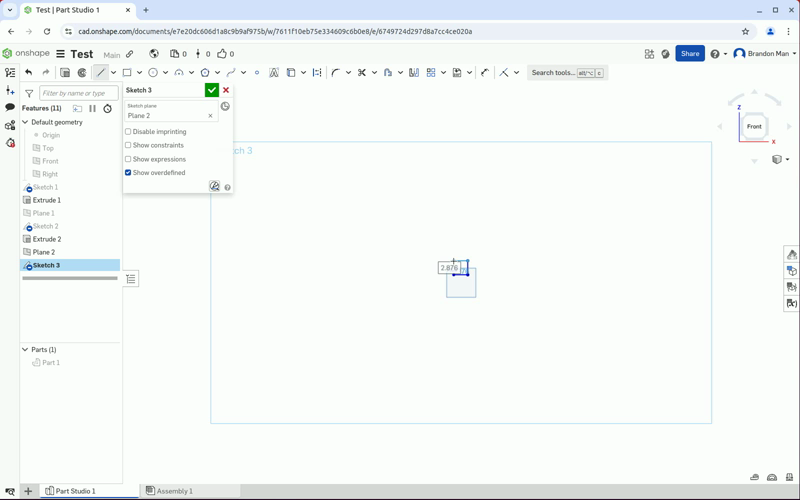
click(453, 260)
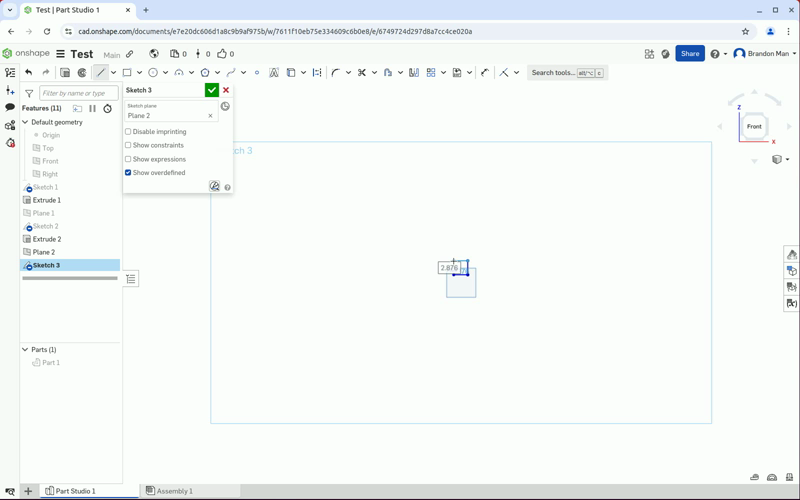
key_up(shift)
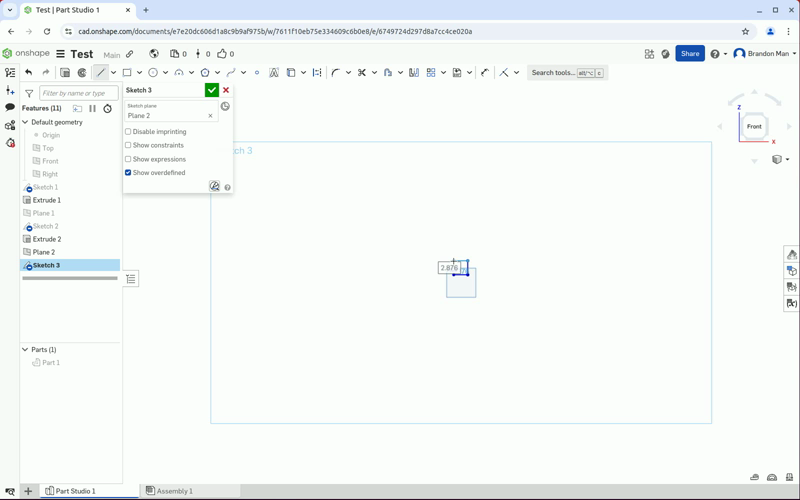
mouse_move(483, 260)
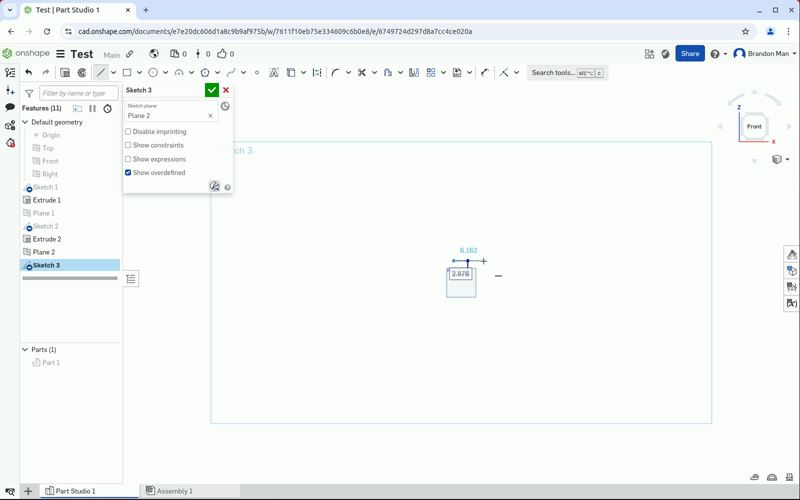
key_down(shift)
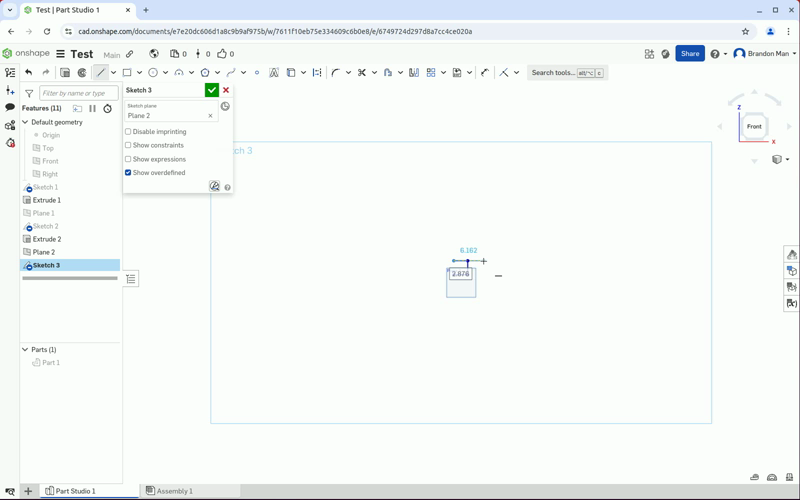
mouse_move(453, 274)
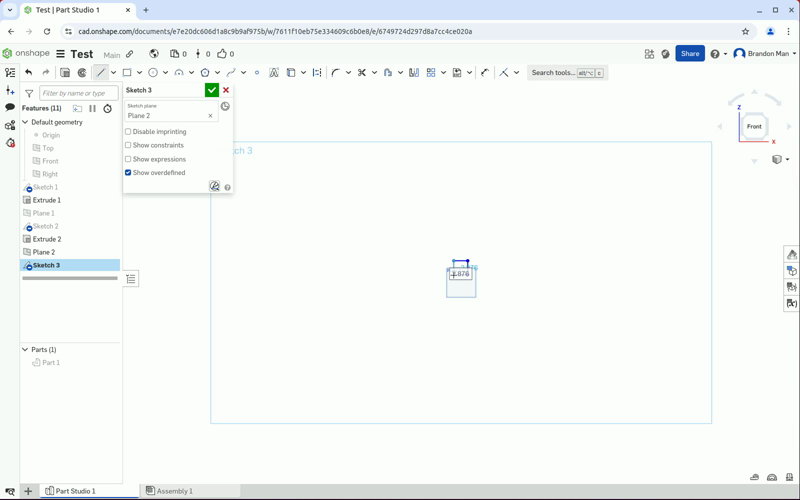
key_up(shift)
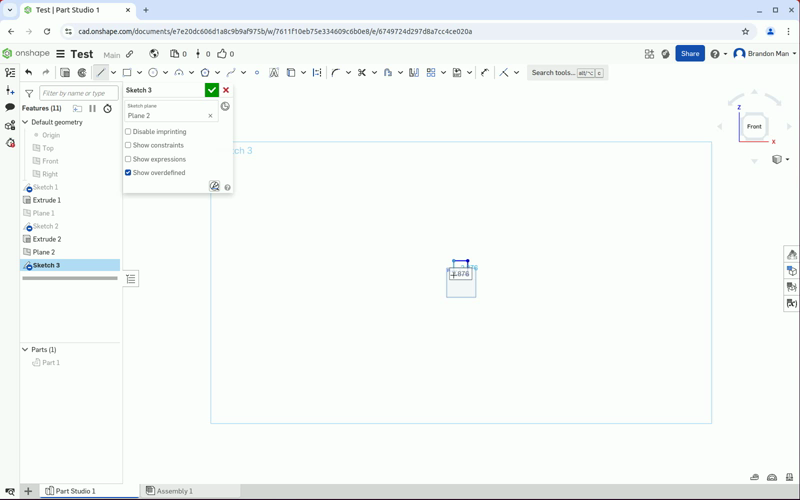
click(453, 274)
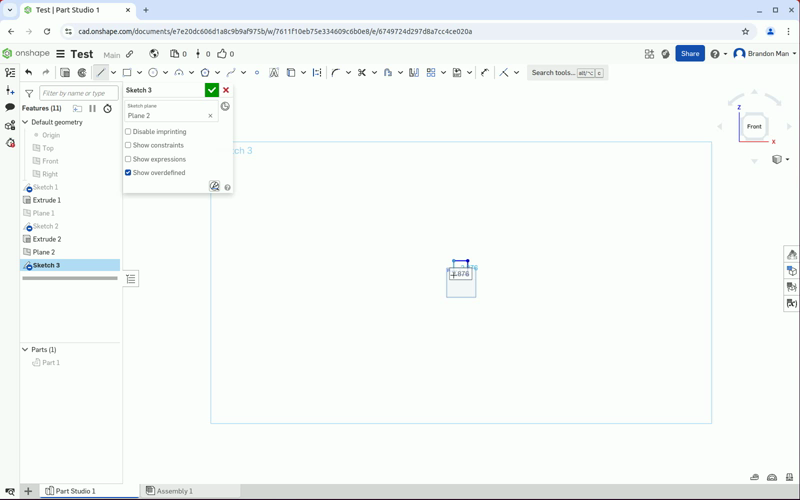
key(esc)
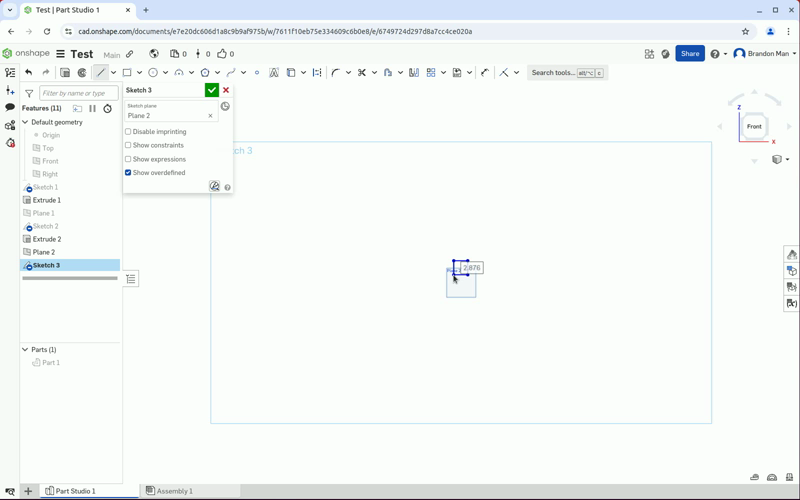
mouse_move(463, 269)
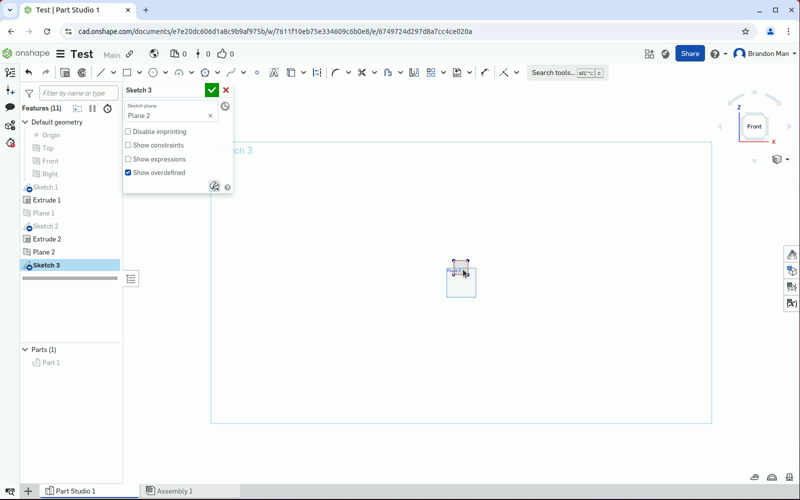
scroll(6)
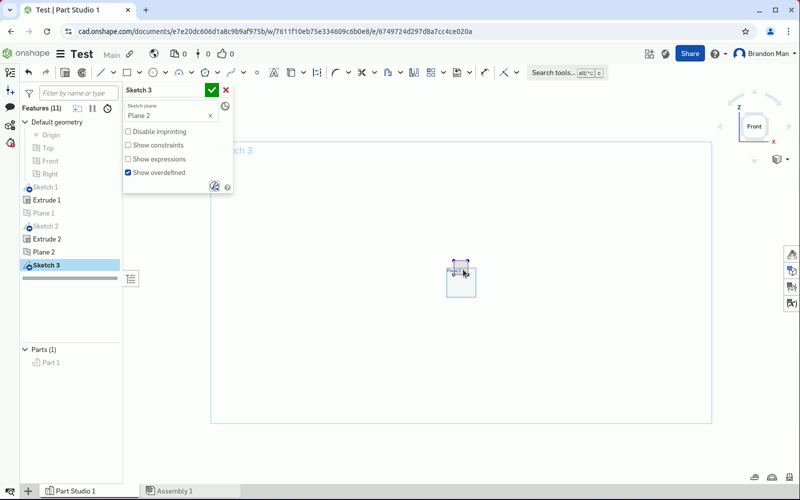
scroll(6)
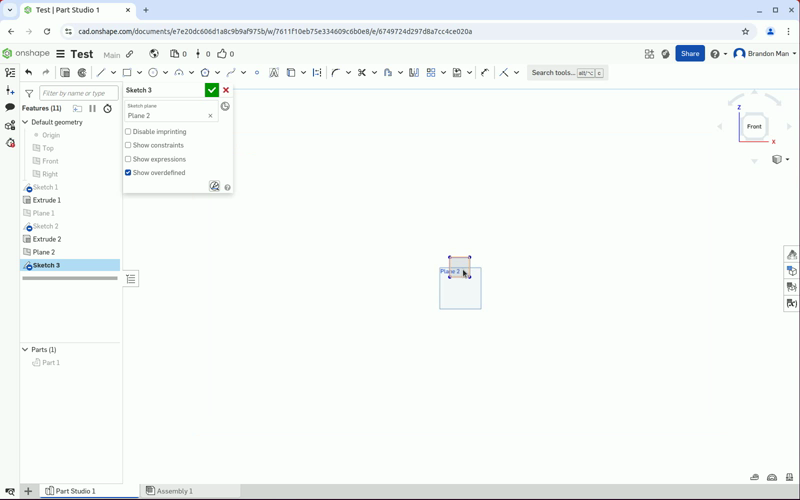
scroll(6)
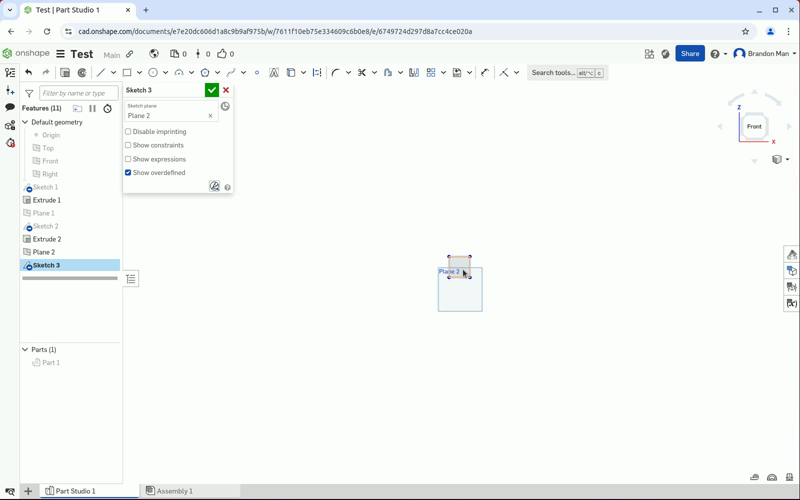
scroll(6)
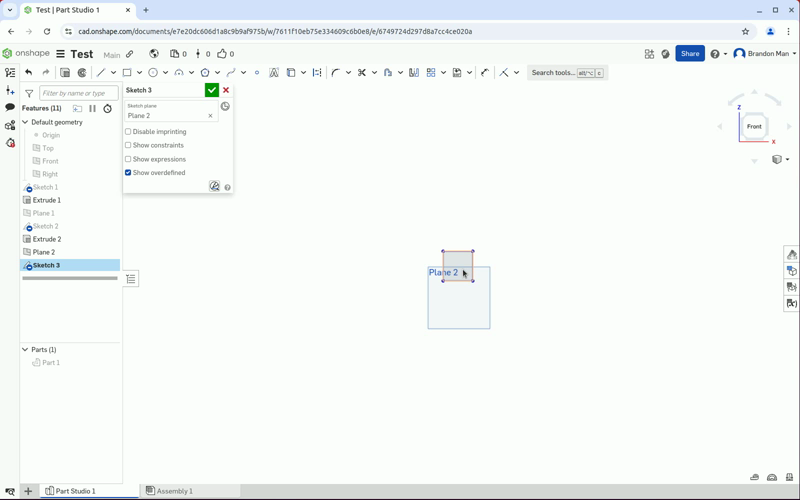
scroll(6)
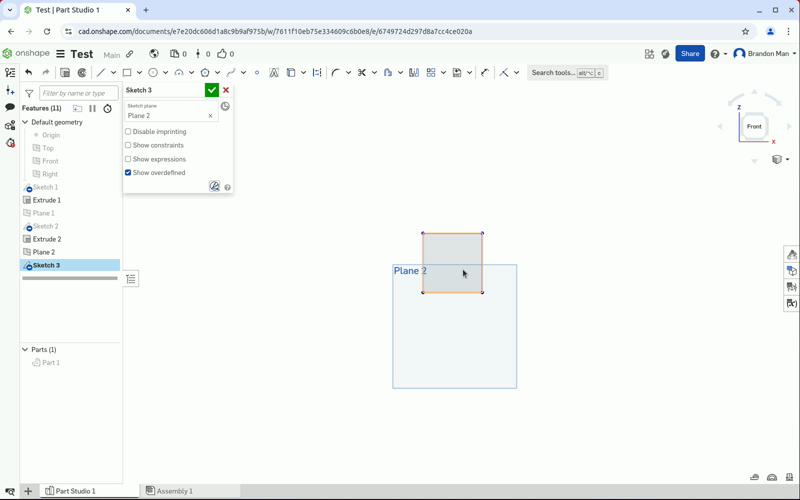
scroll(6)
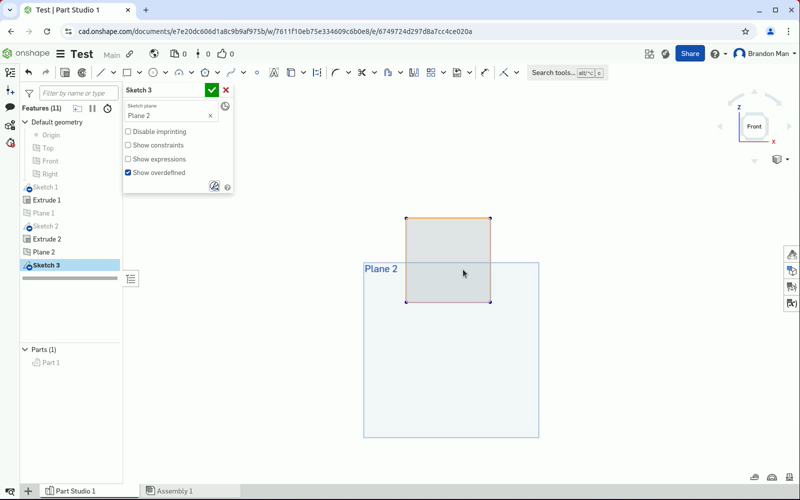
scroll(6)
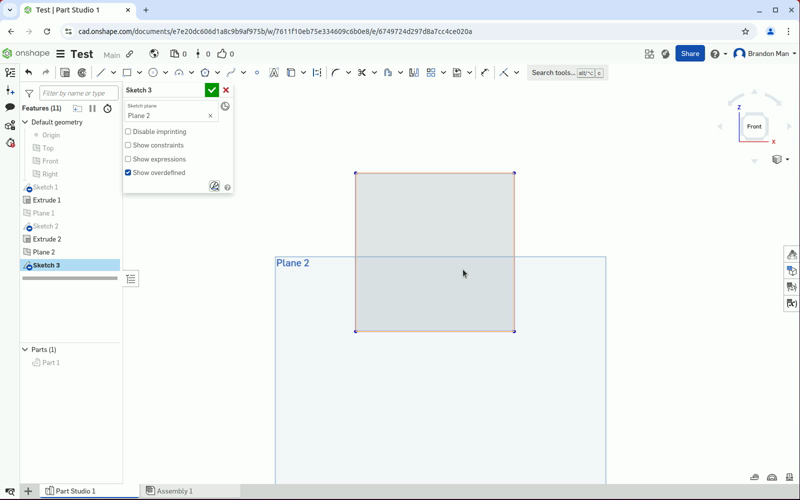
click(463, 269)
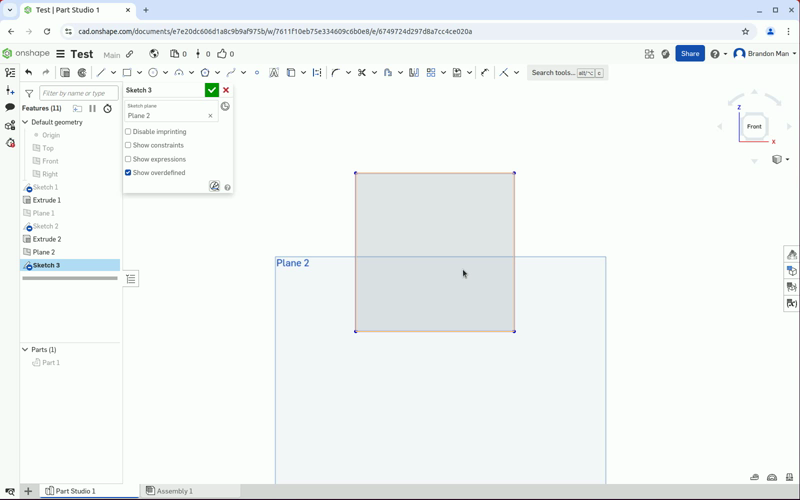
scroll(-6)
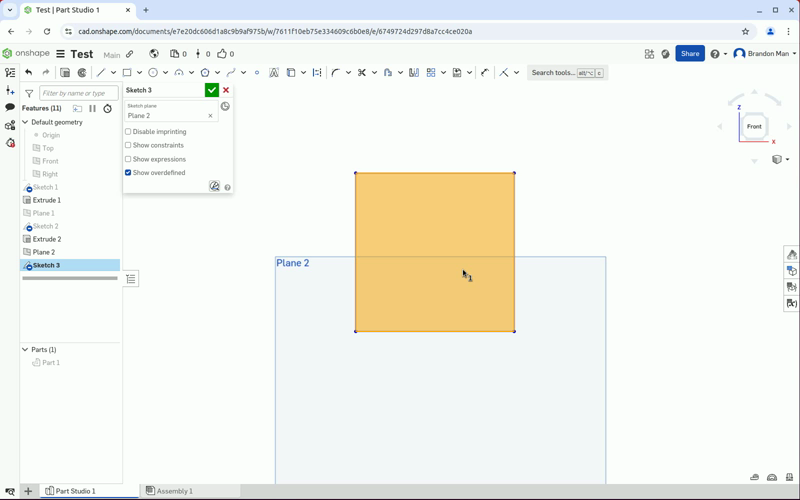
scroll(-6)
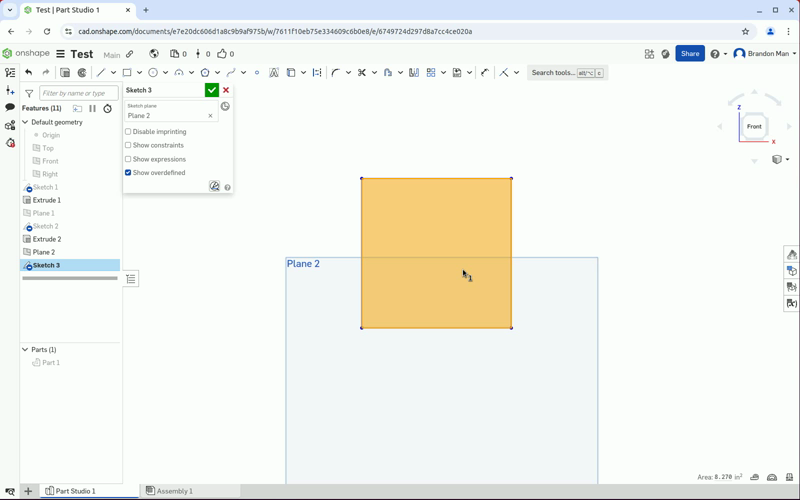
scroll(-6)
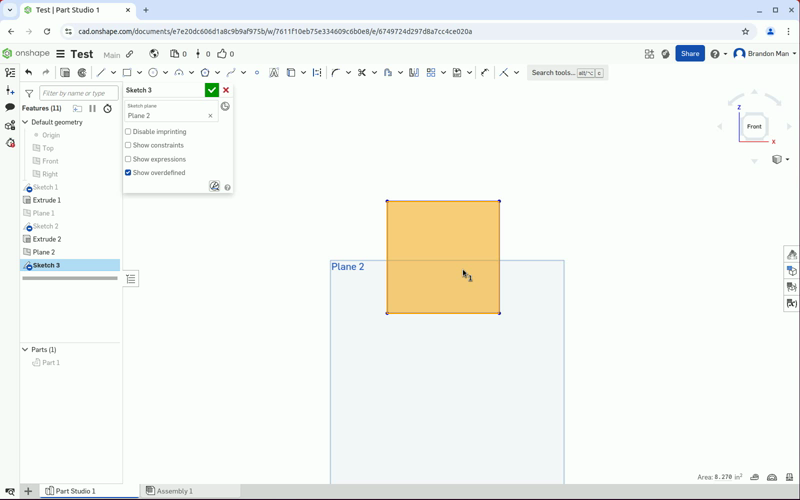
scroll(-6)
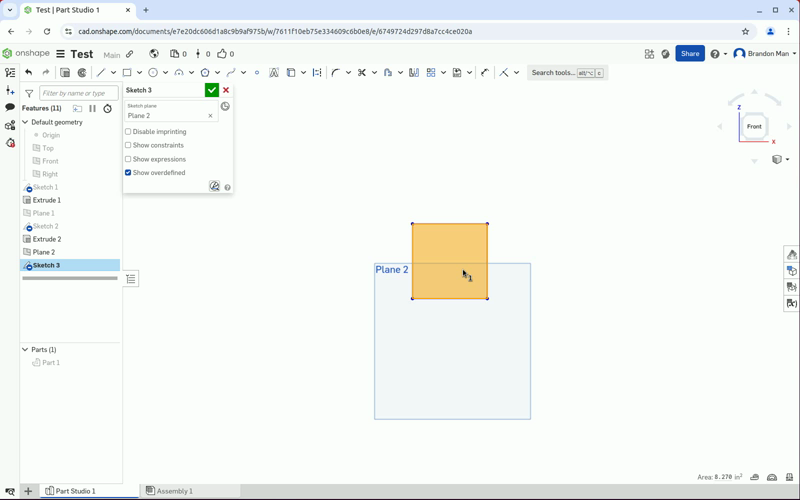
scroll(-6)
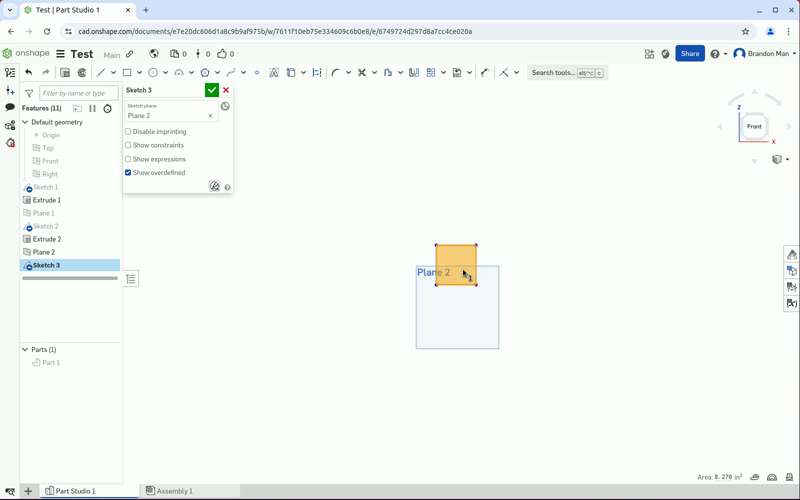
scroll(-6)
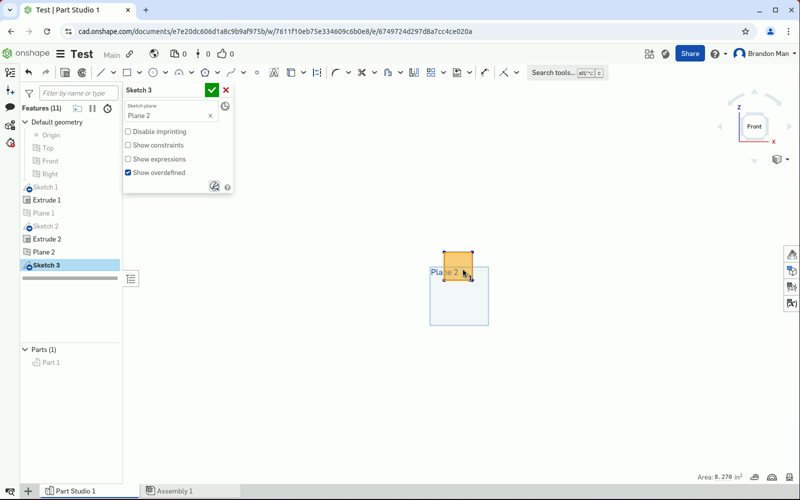
scroll(-6)
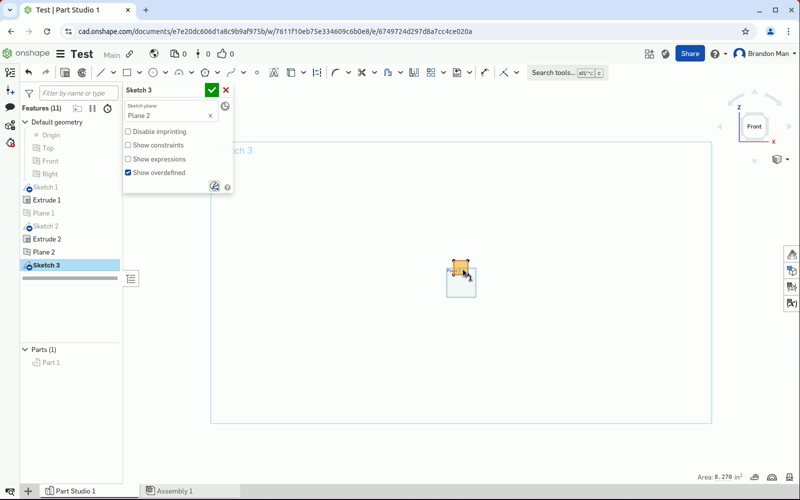
mouse_move(73, 352)
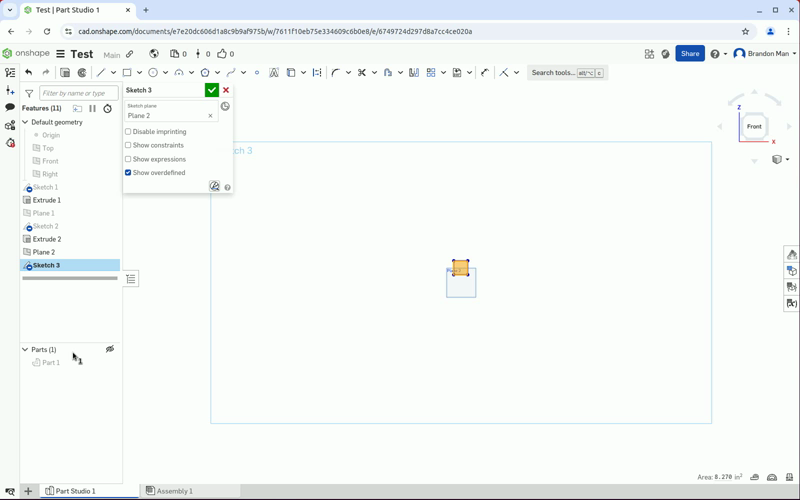
key(shift+y)
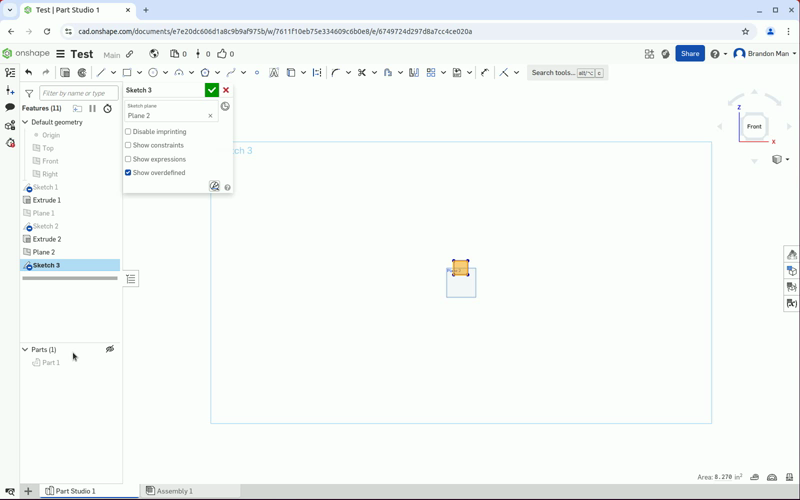
key(shift+e)
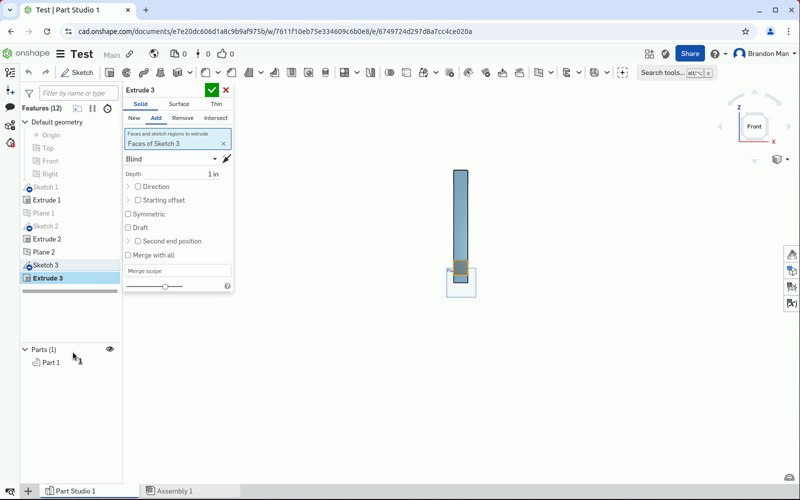
mouse_move(143, 106)
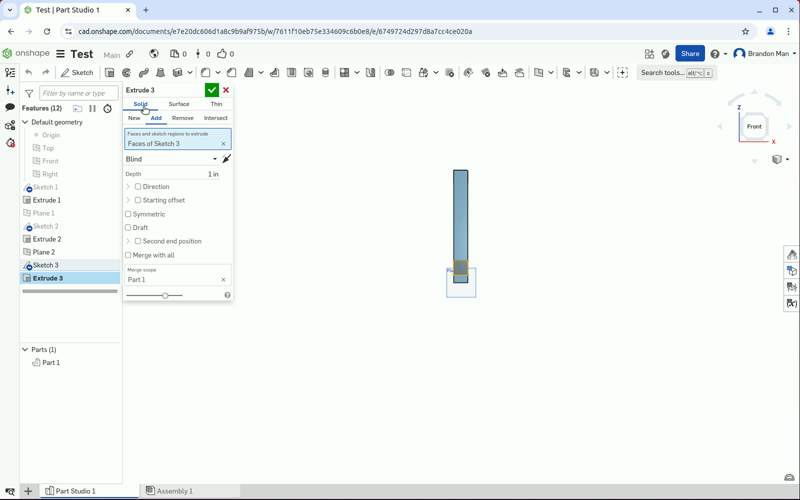
click(143, 106)
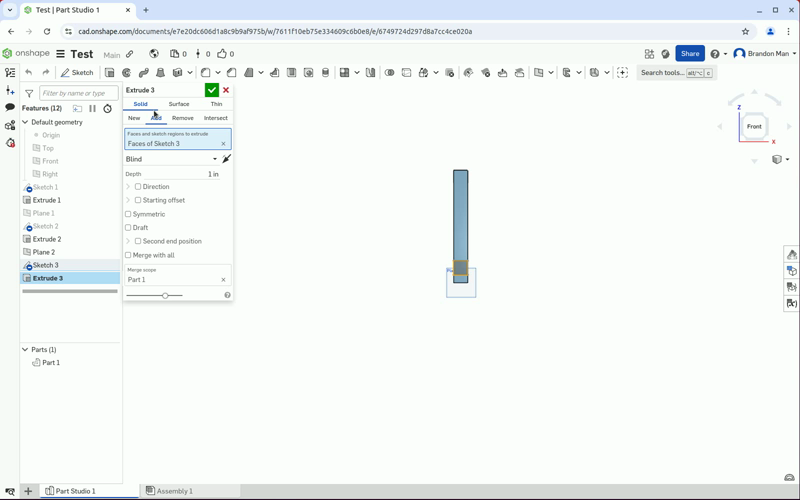
mouse_move(186, 120)
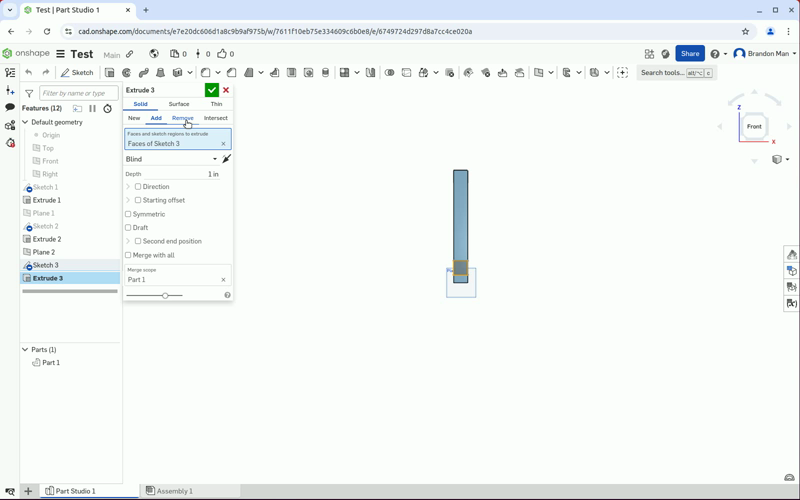
click(186, 120)
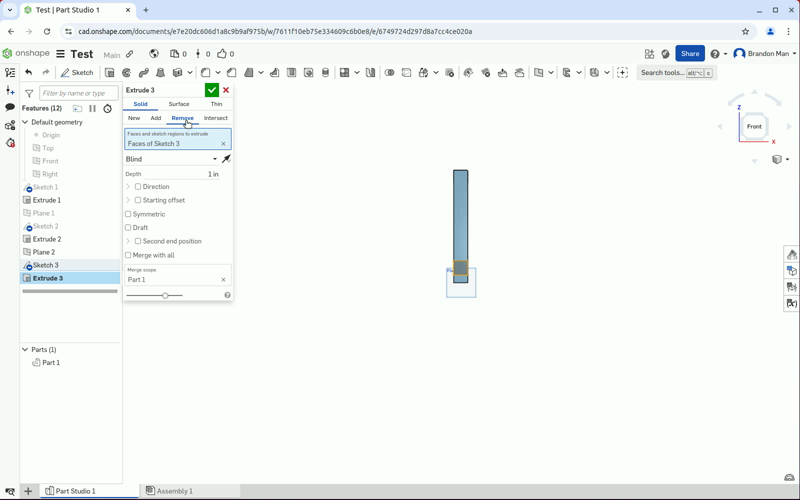
key(tab, 4)
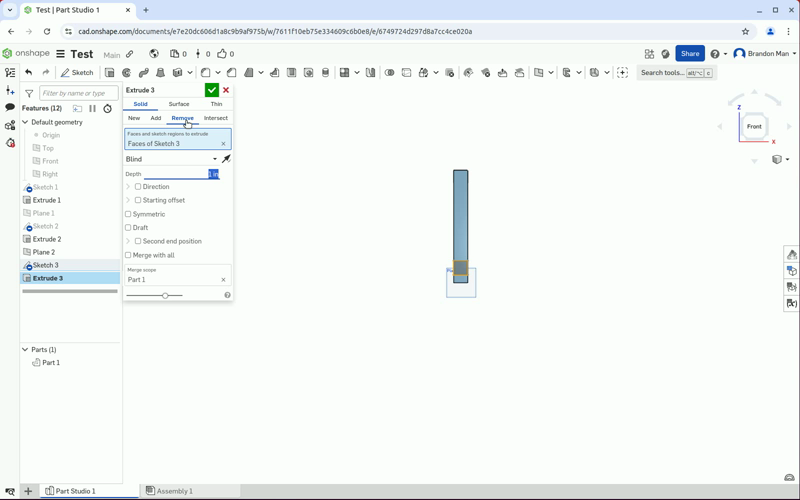
text(0.722)
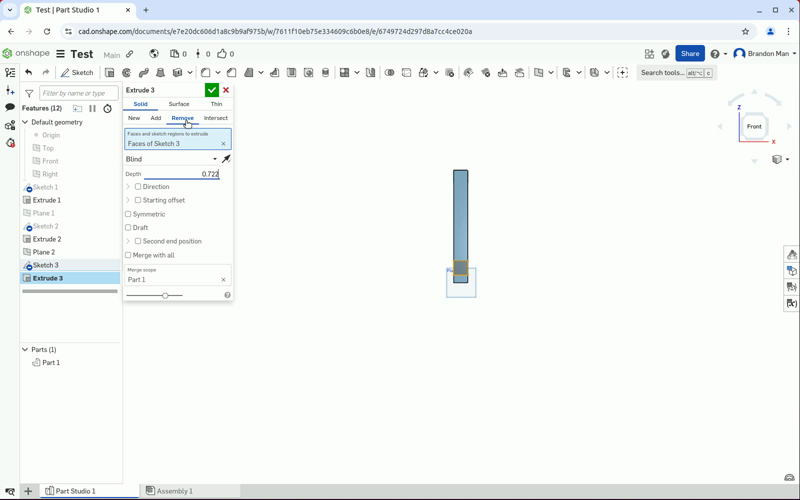
key(tab, 6)
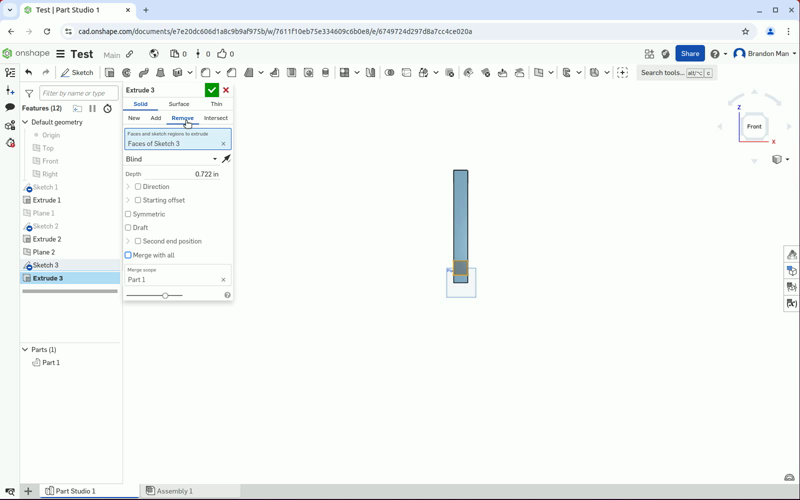
key(space)
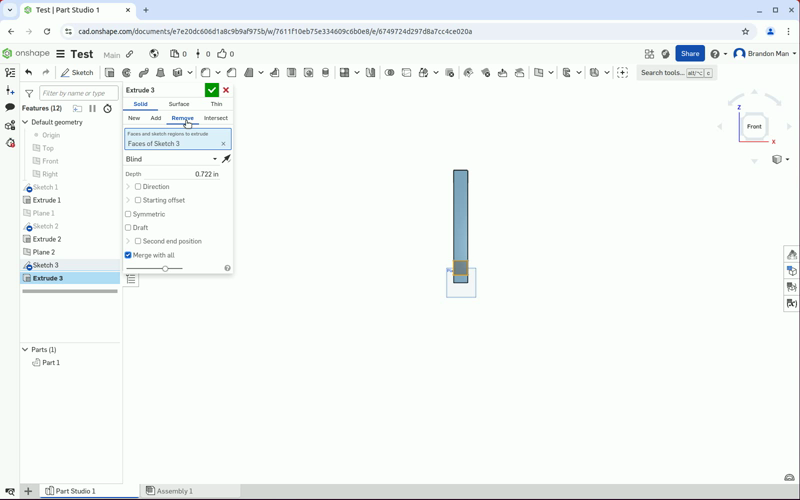
key(enter)
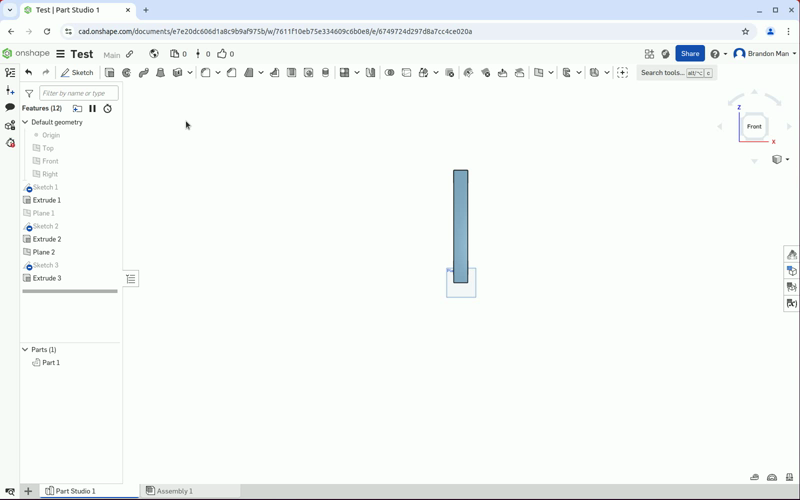
key(shift+h)
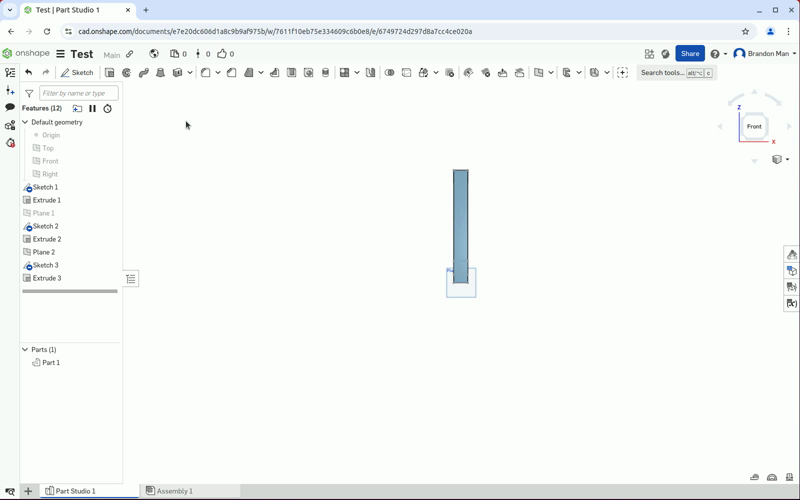
key(shift+h)
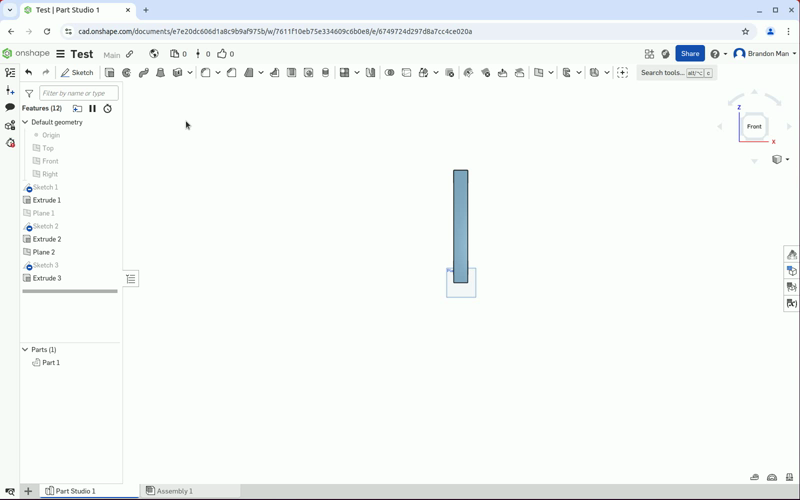
mouse_move(73, 189)
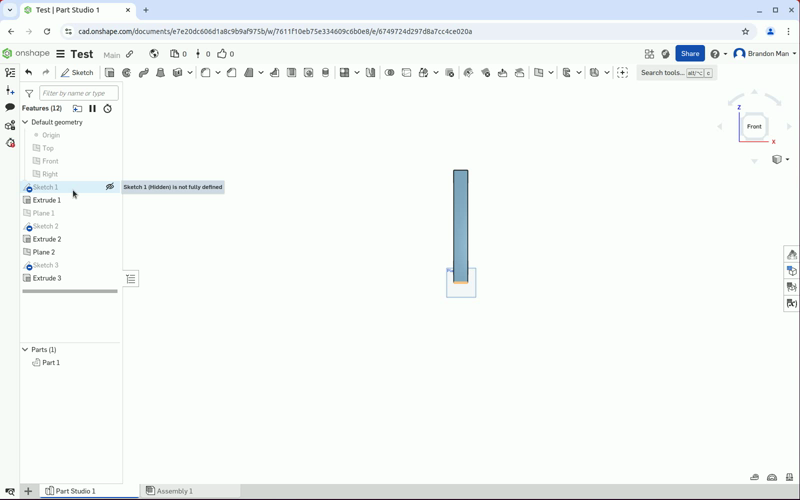
click(73, 189)
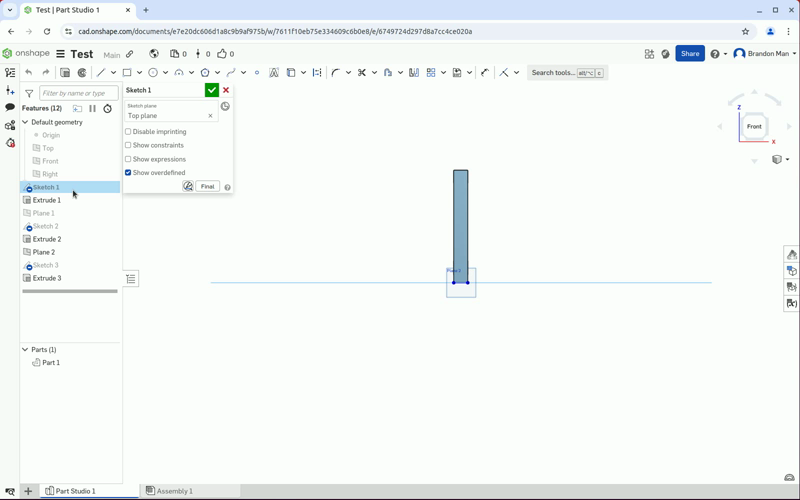
mouse_move(229, 92)
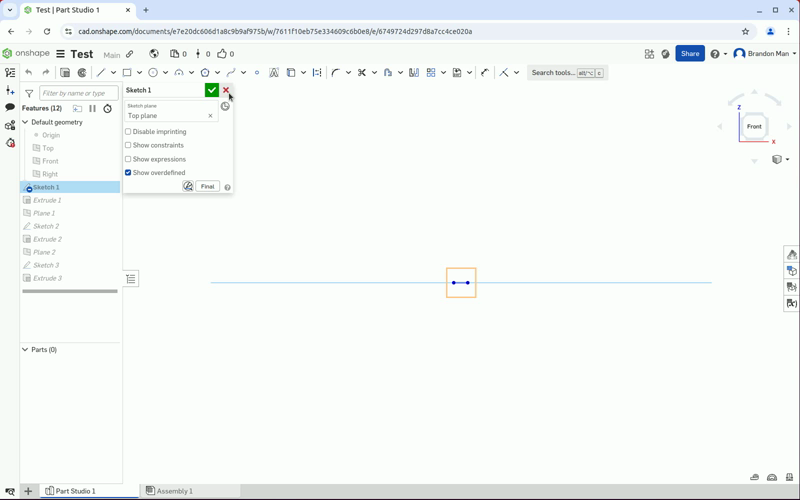
click(229, 92)
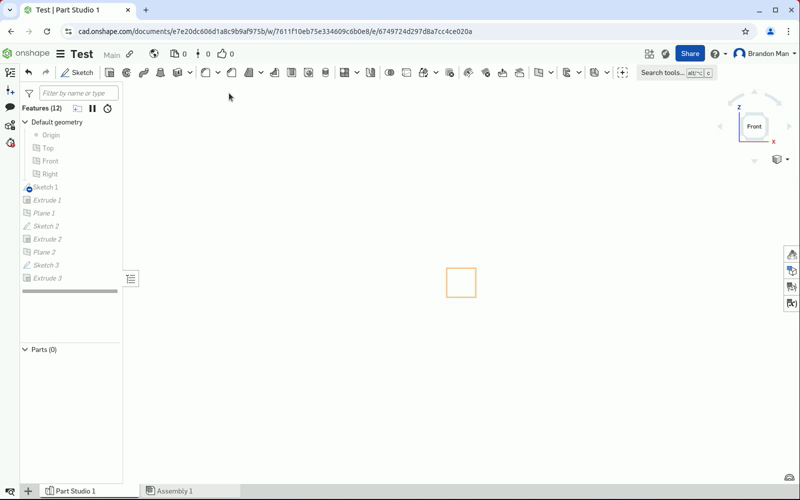
mouse_move(73, 352)
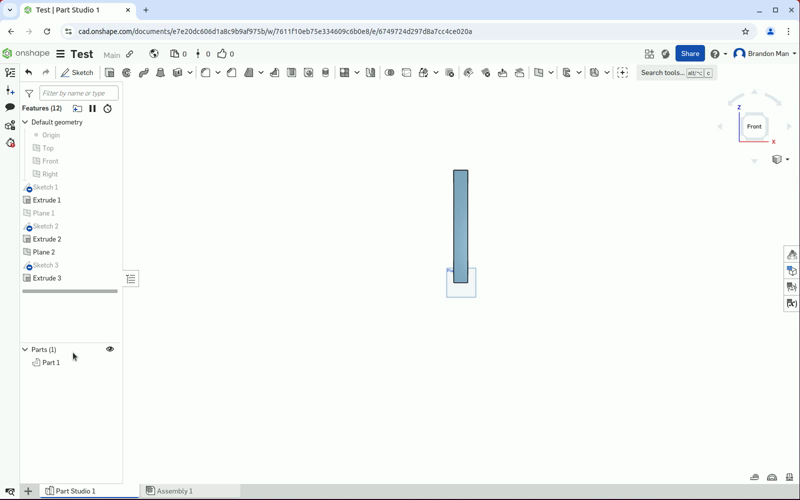
key(y)
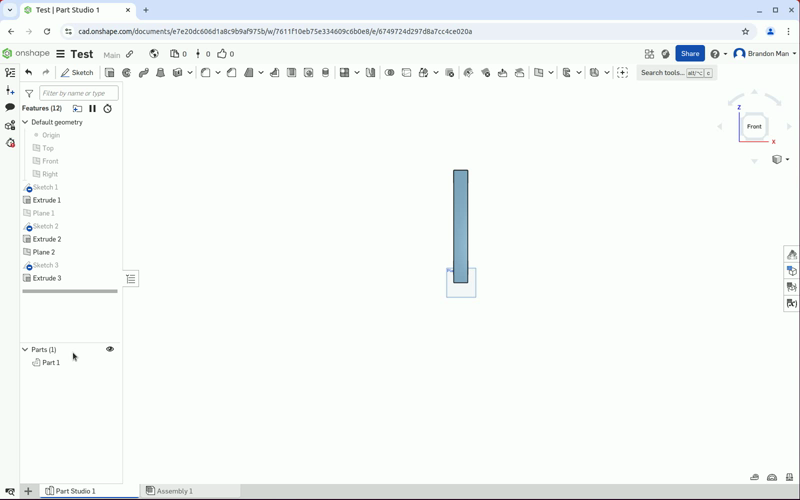
key(shift+p)
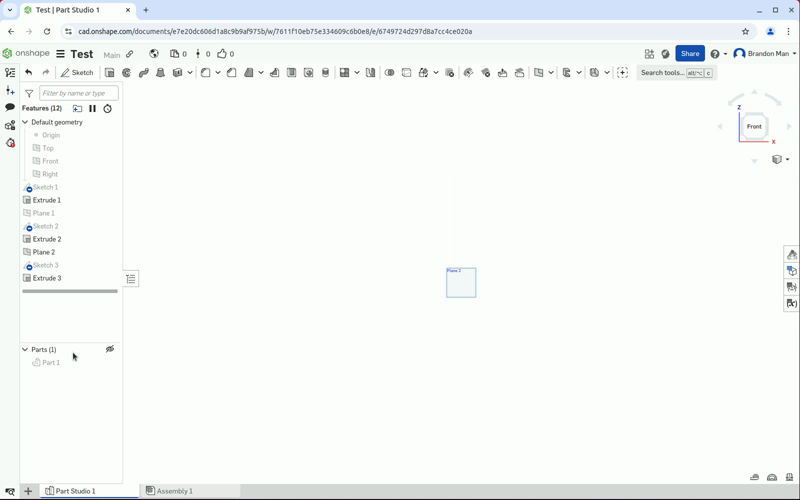
key(space)
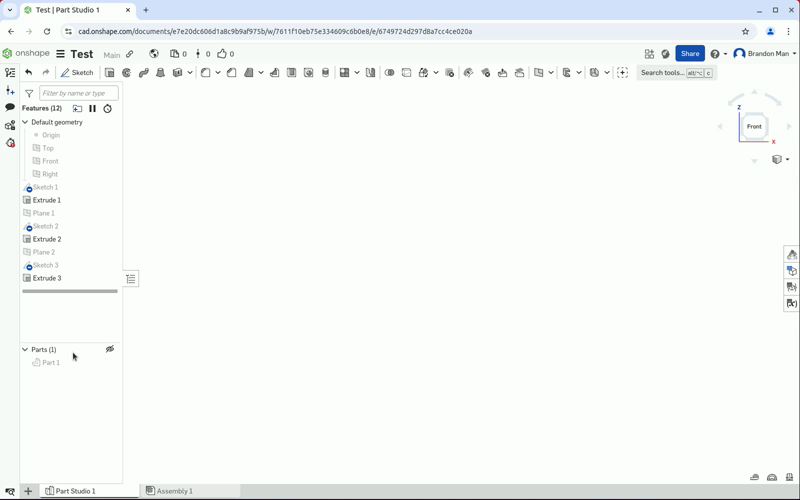
key_down(shift)
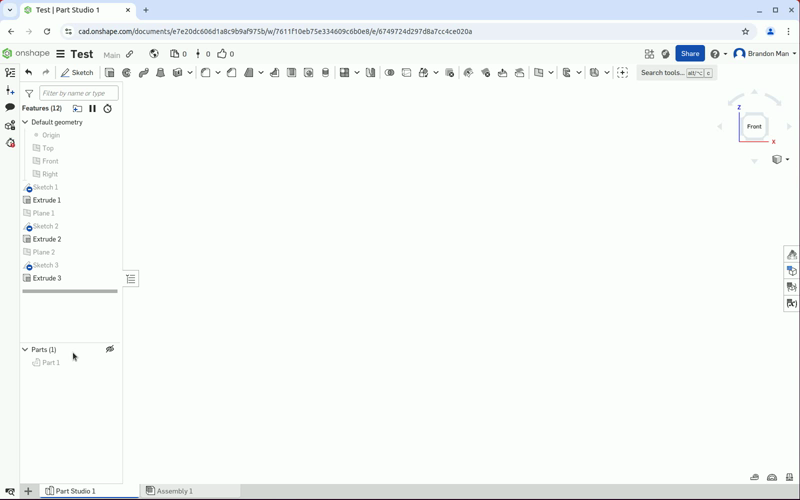
key(left)
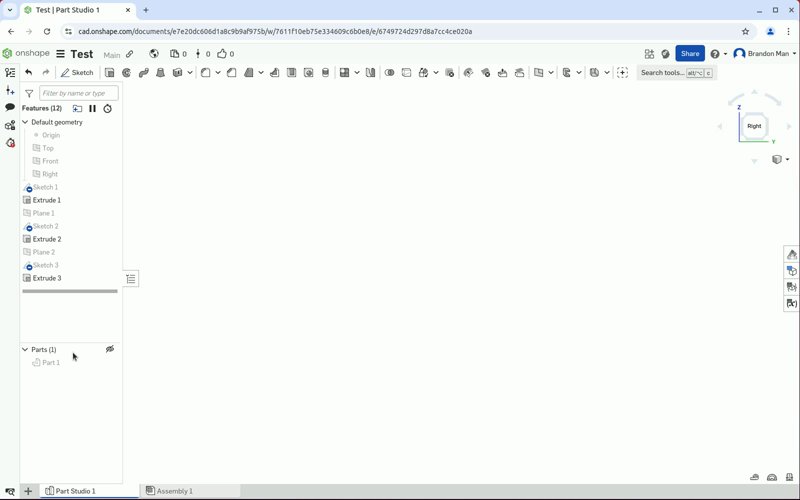
key_up(shift)
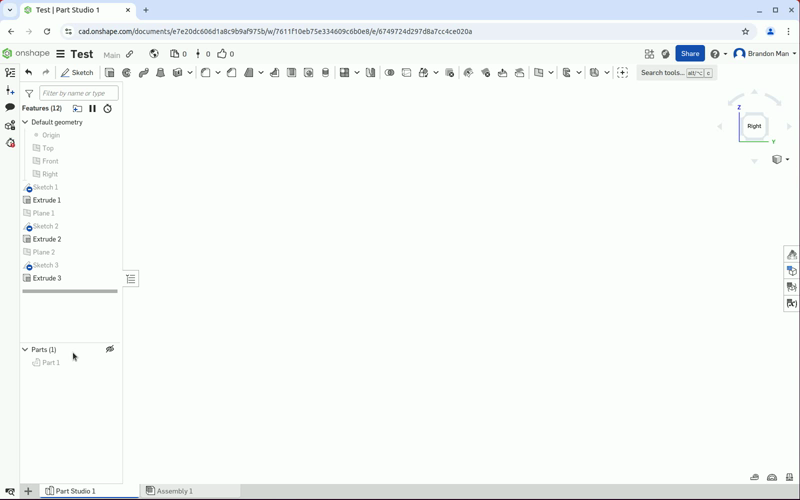
mouse_move(73, 352)
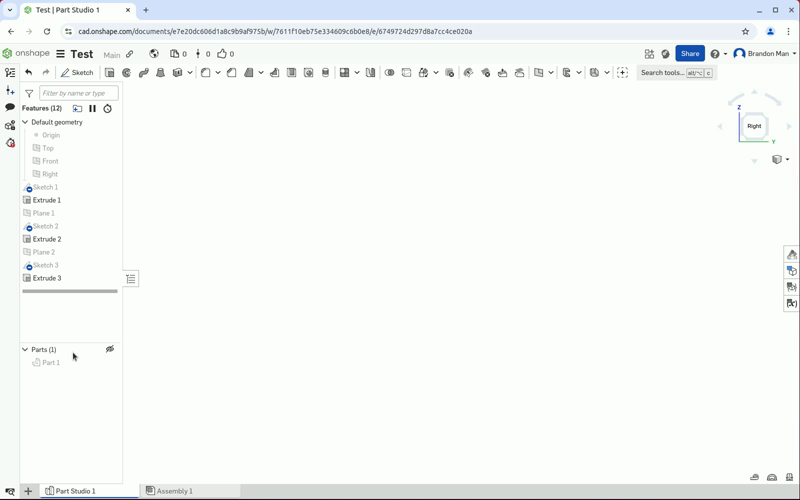
key(shift+y)
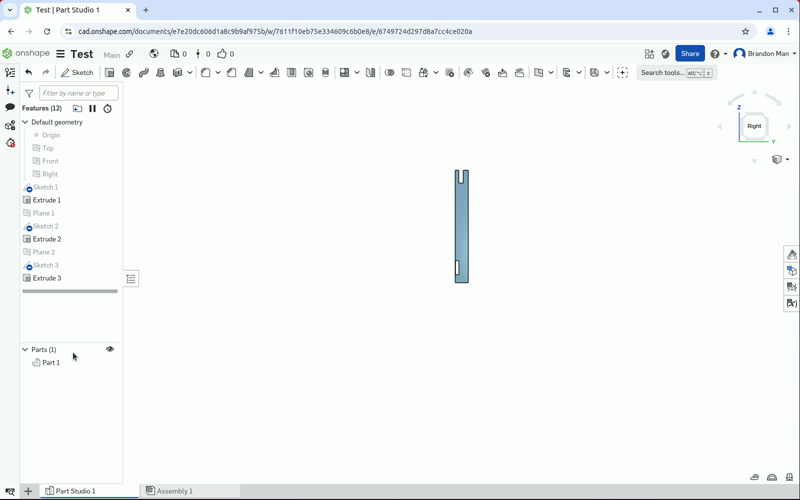
mouse_move(541, 75)
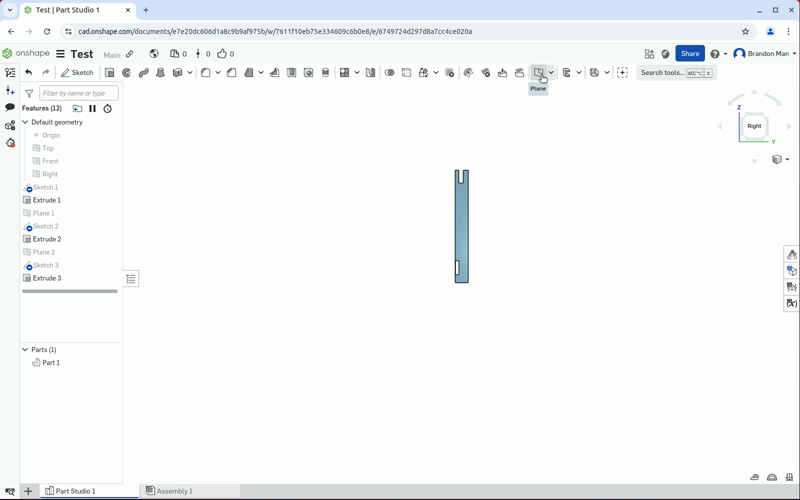
click(541, 75)
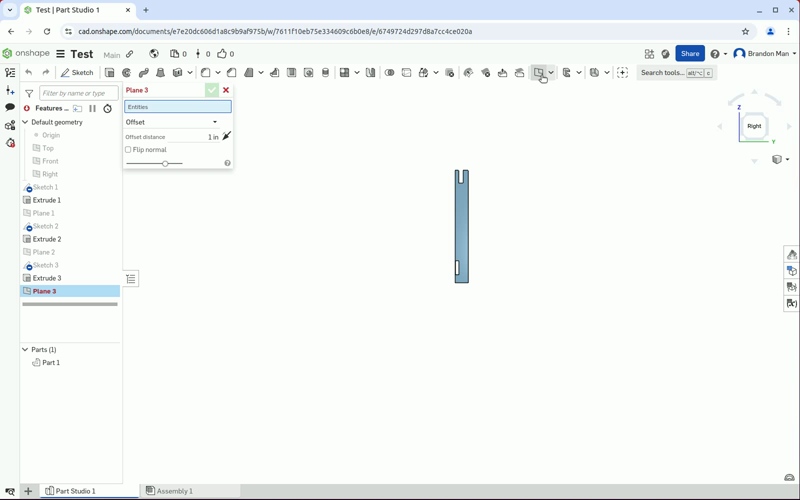
mouse_move(73, 176)
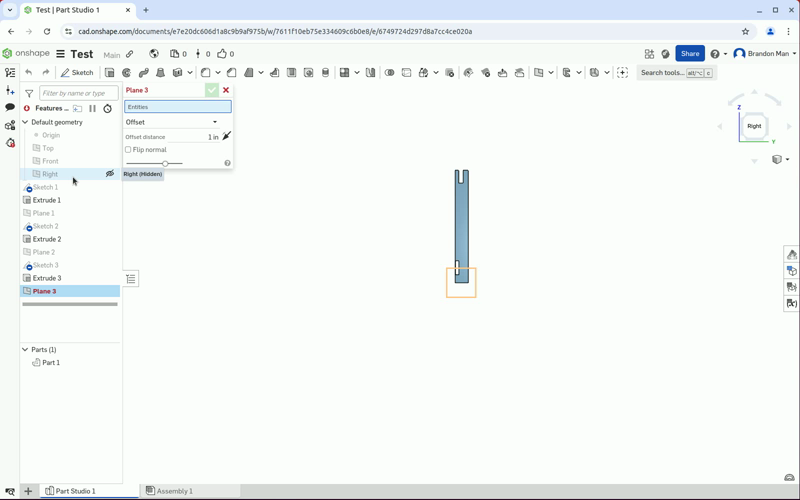
click(73, 176)
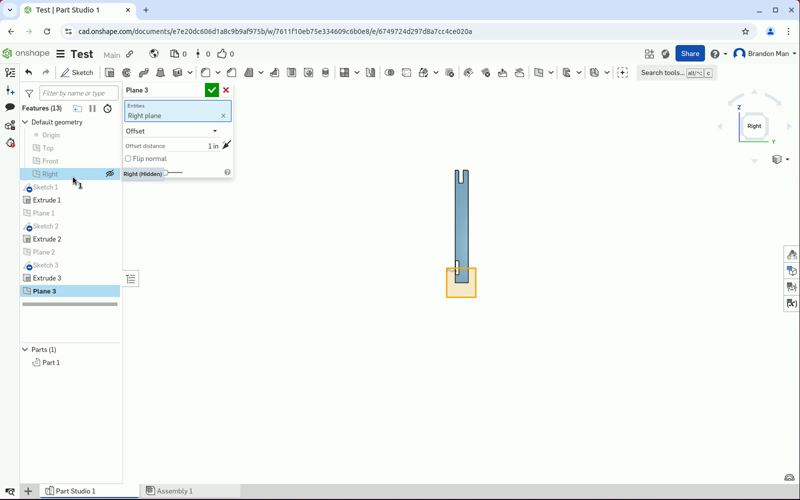
key(tab, 2)
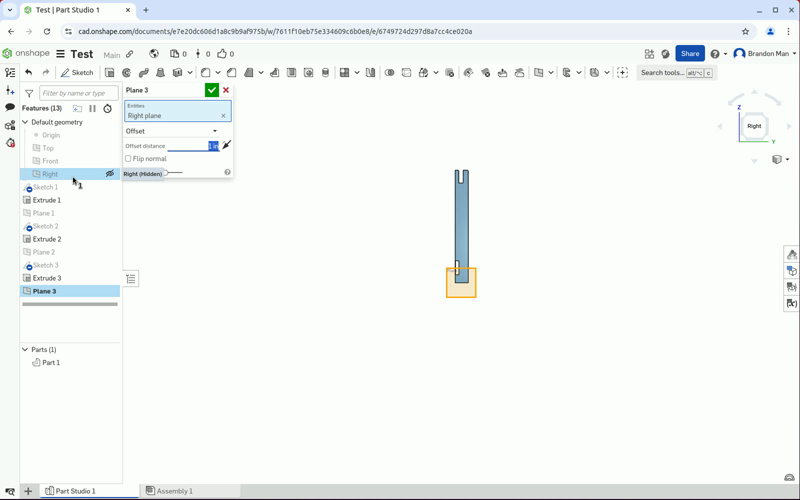
text(1.448)
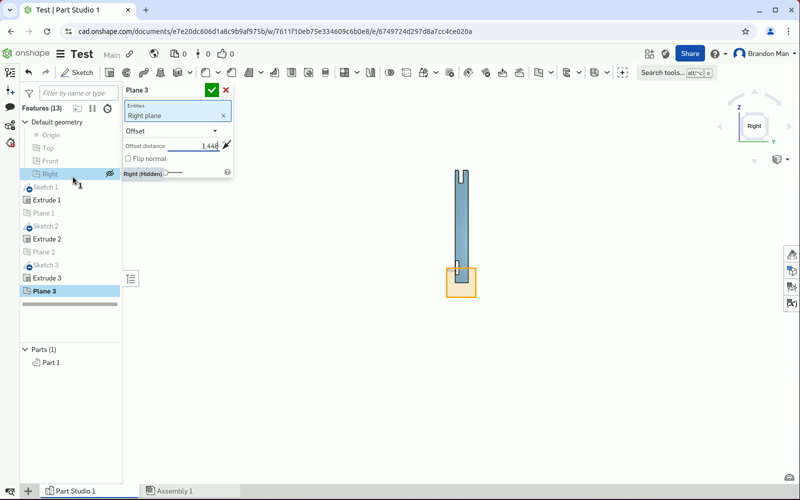
key(enter, 2)
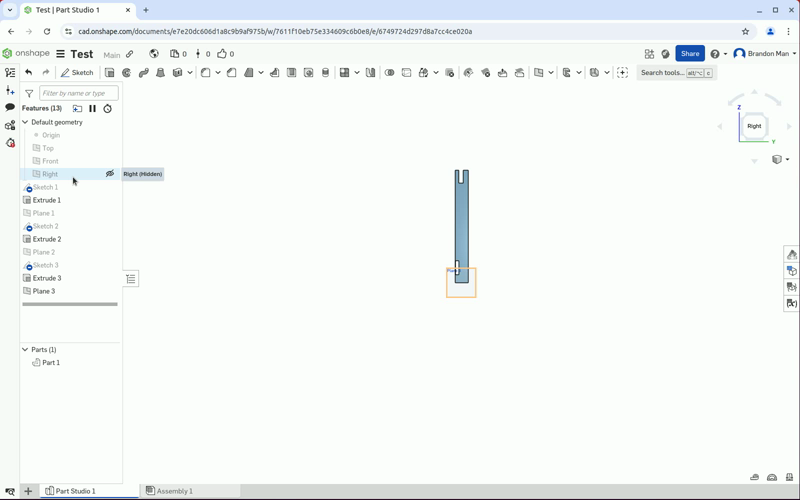
key(shift+s)
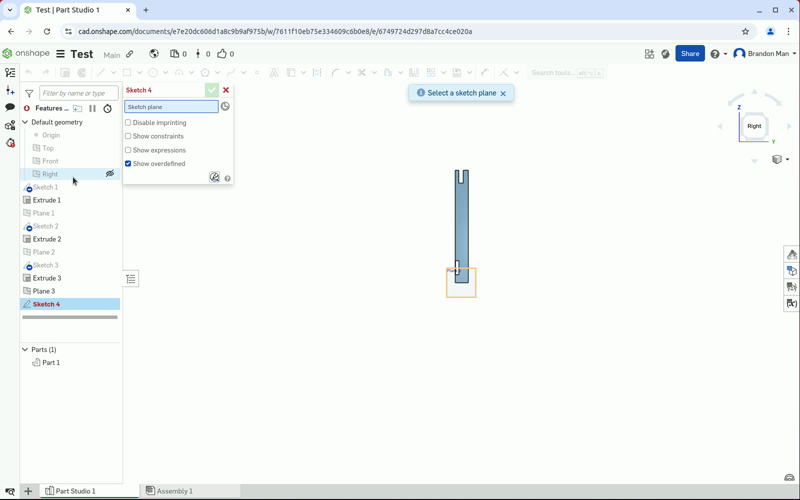
mouse_move(73, 293)
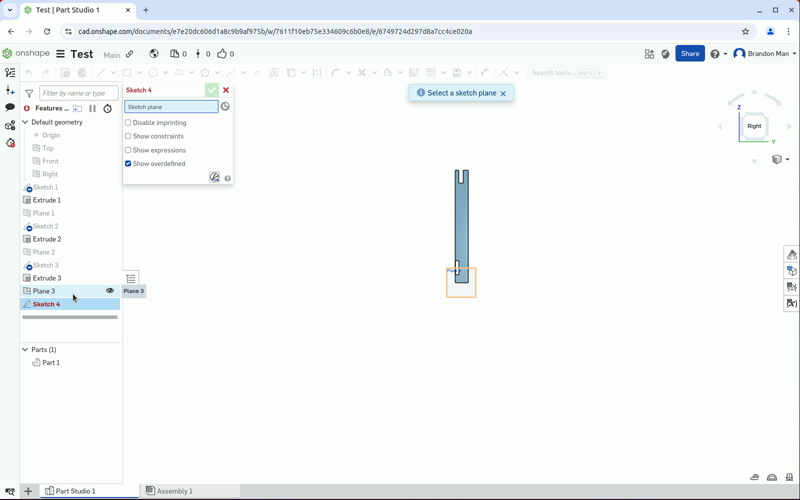
click(73, 293)
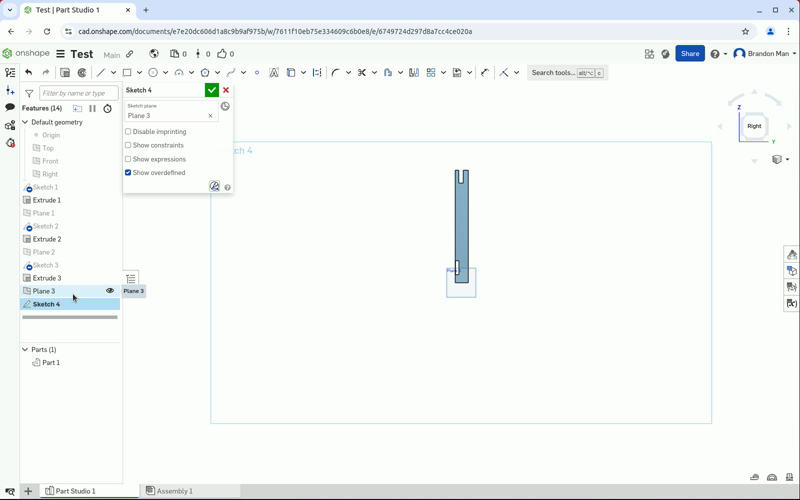
mouse_move(73, 352)
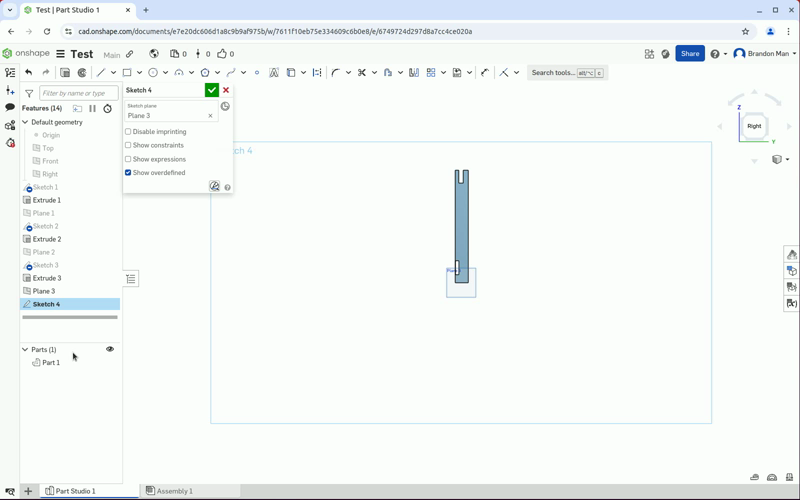
key(y)
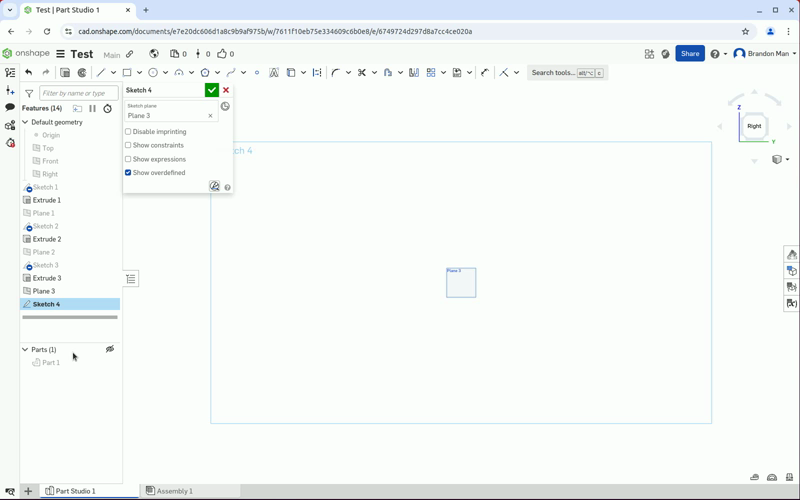
key(l)
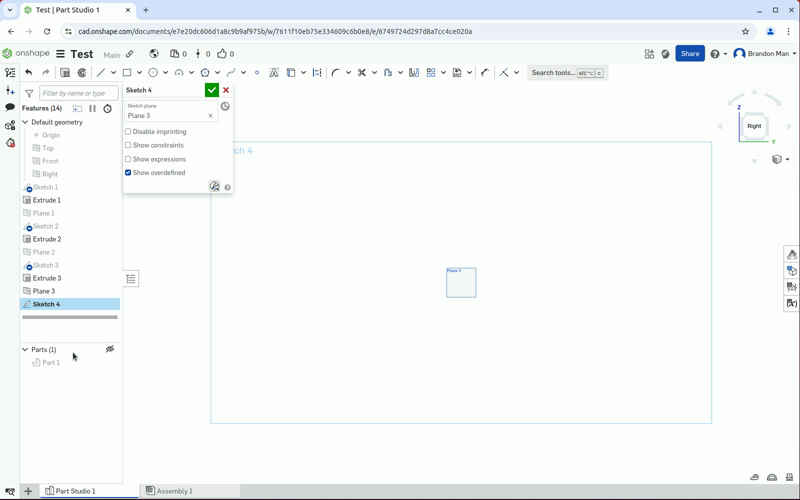
key_down(shift)
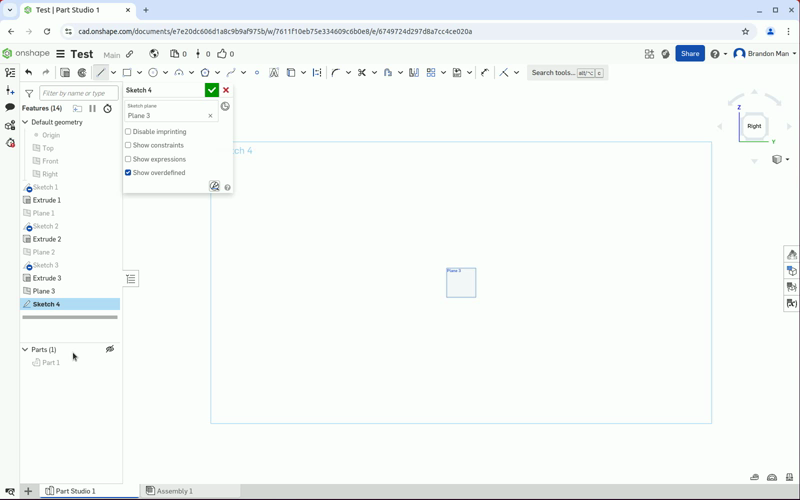
mouse_move(454, 253)
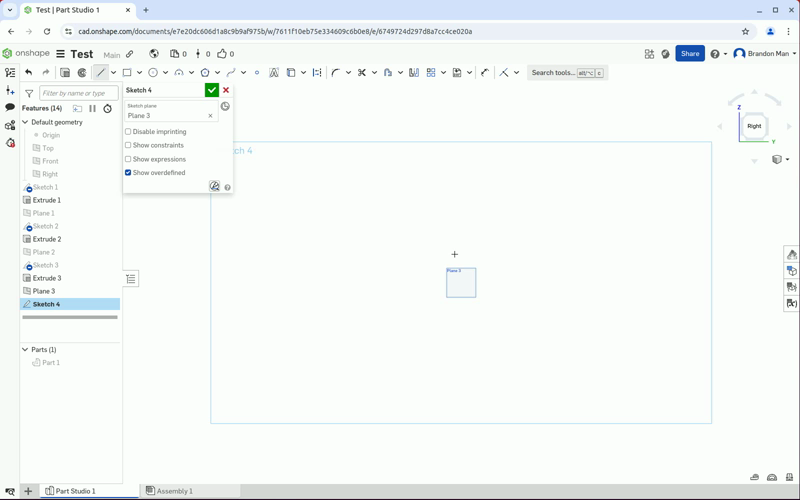
click(454, 253)
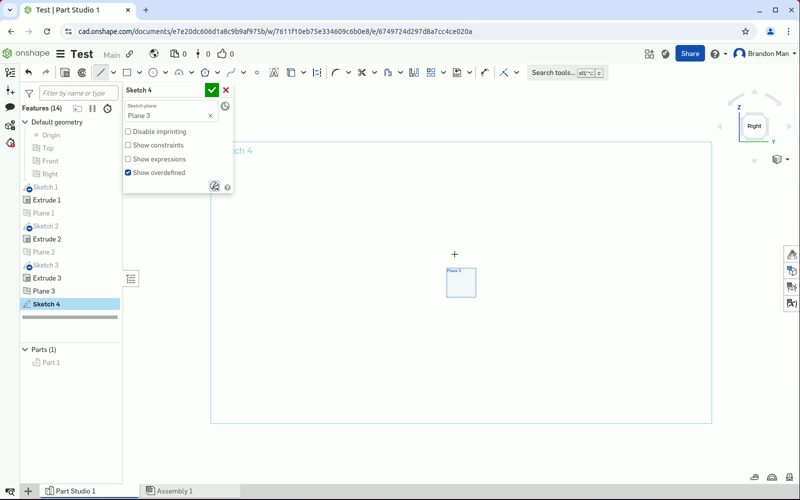
key_up(shift)
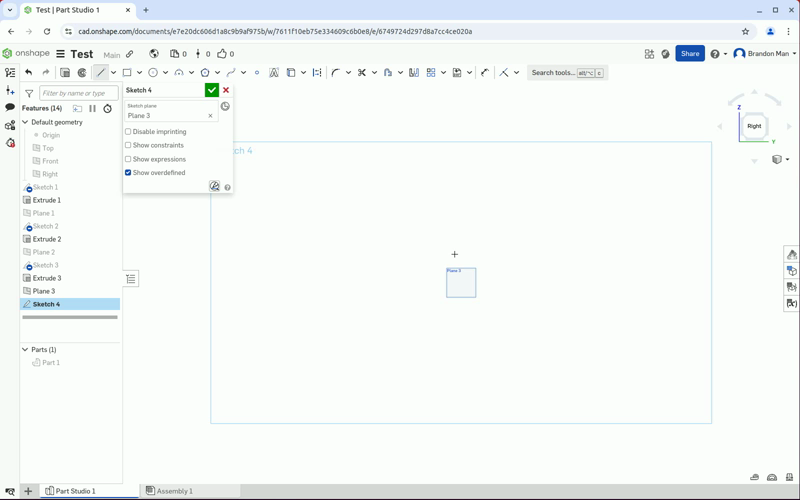
key_down(shift)
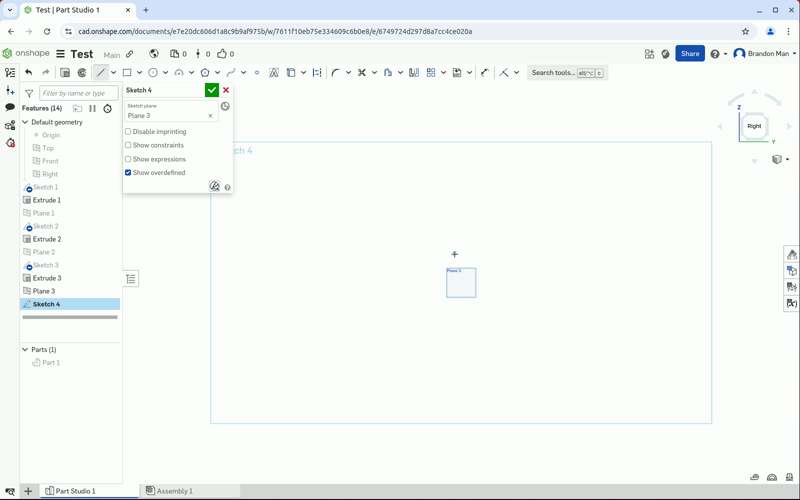
mouse_move(484, 253)
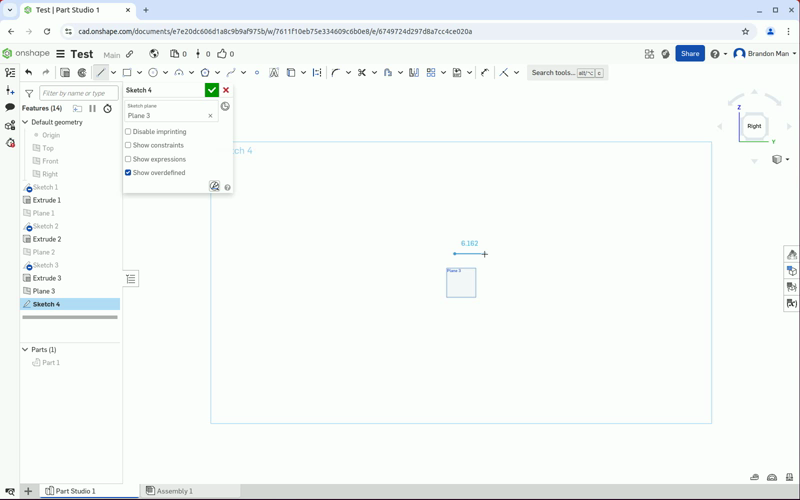
mouse_move(467, 253)
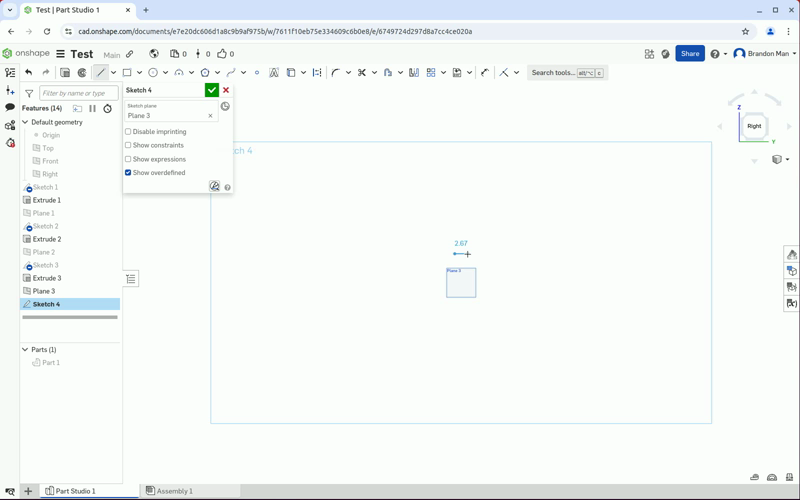
click(467, 253)
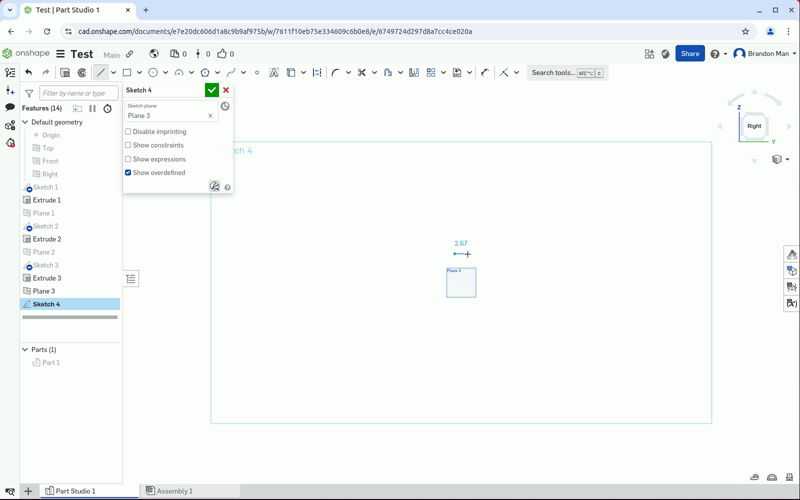
key_up(shift)
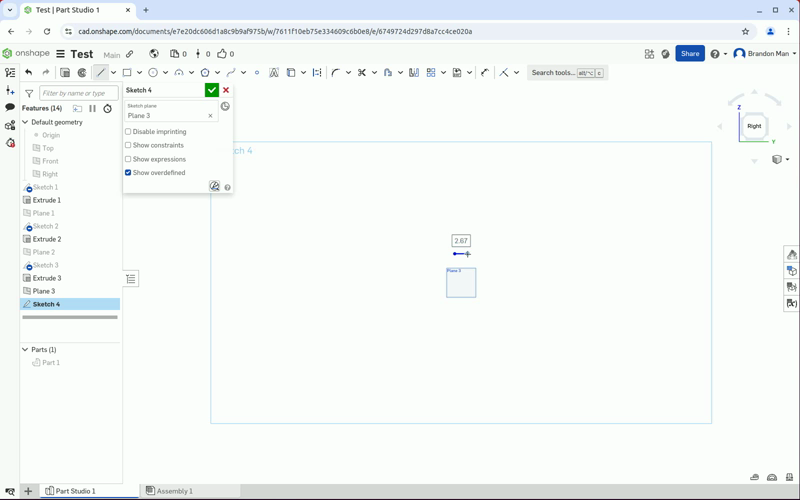
key_down(shift)
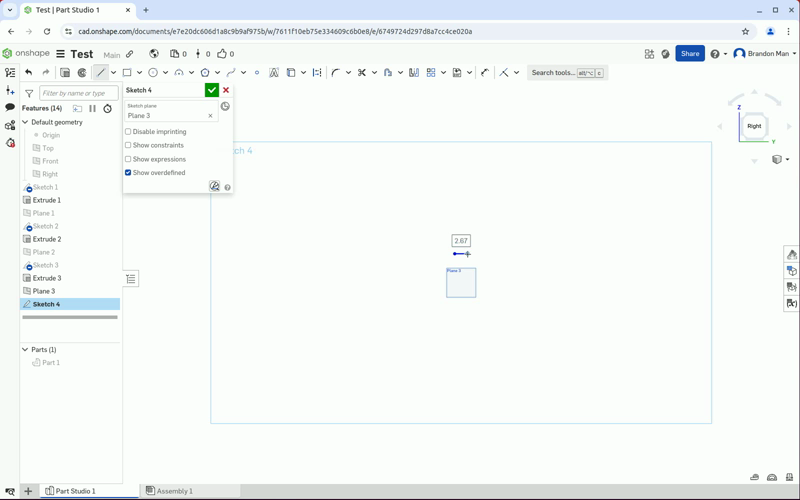
mouse_move(498, 253)
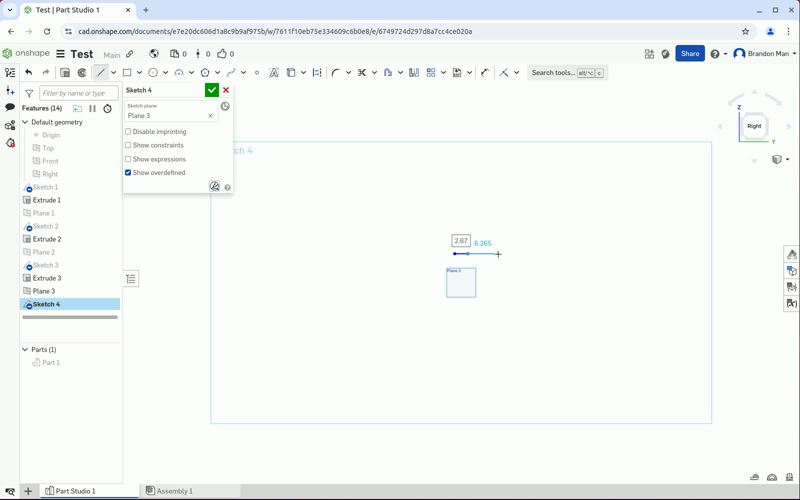
mouse_move(467, 239)
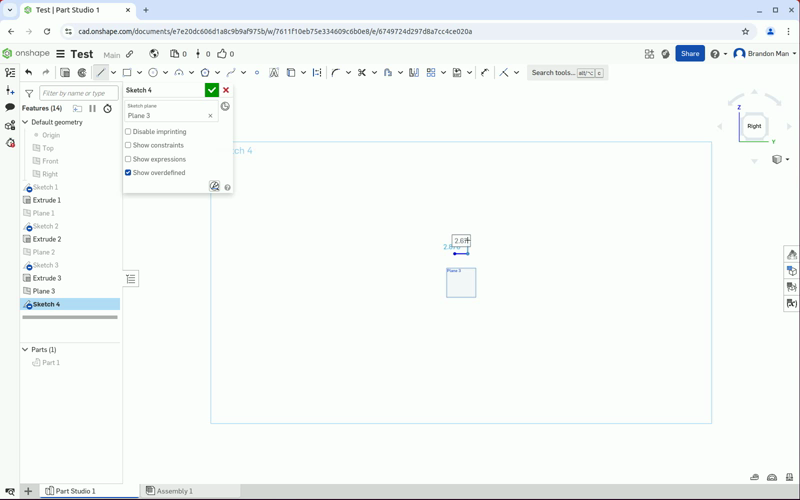
click(467, 239)
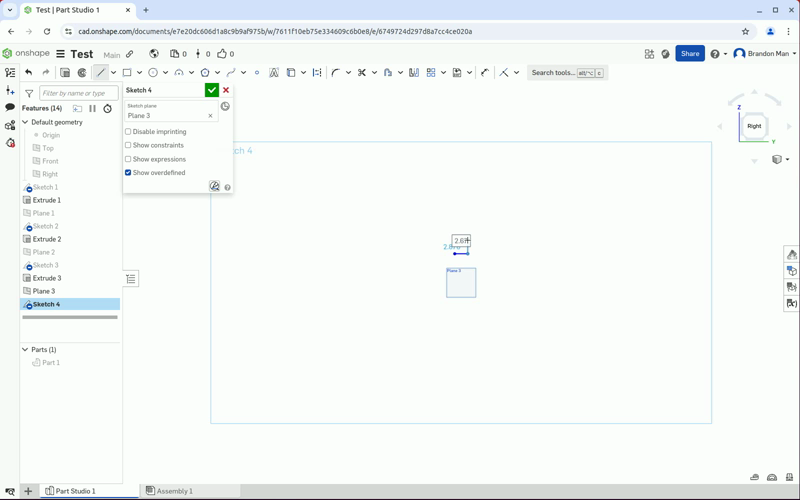
key_up(shift)
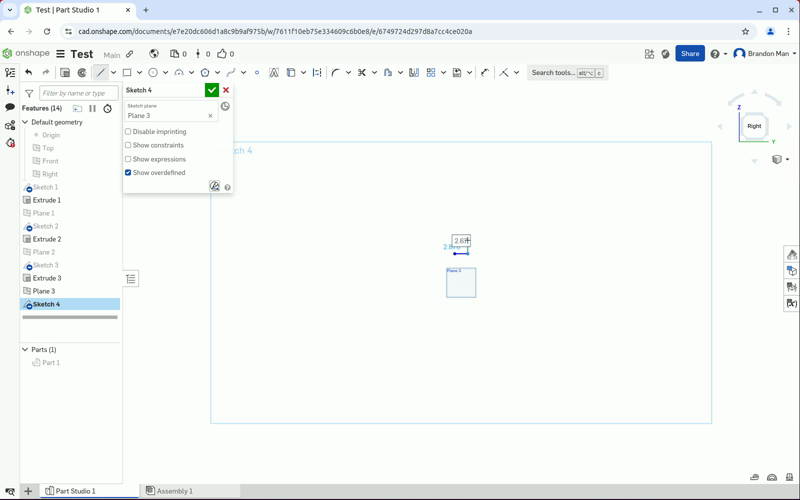
key_down(shift)
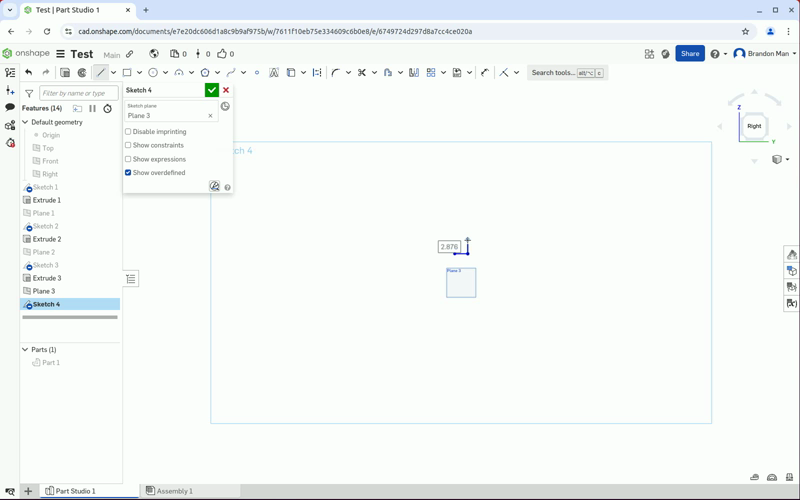
mouse_move(498, 239)
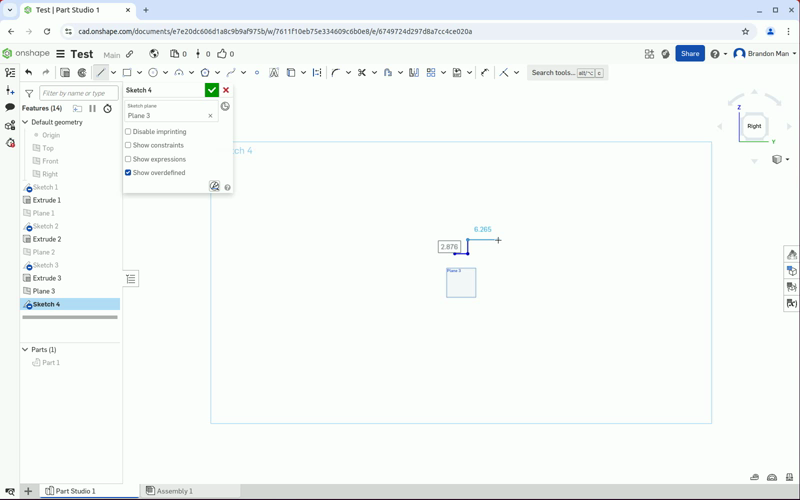
mouse_move(454, 239)
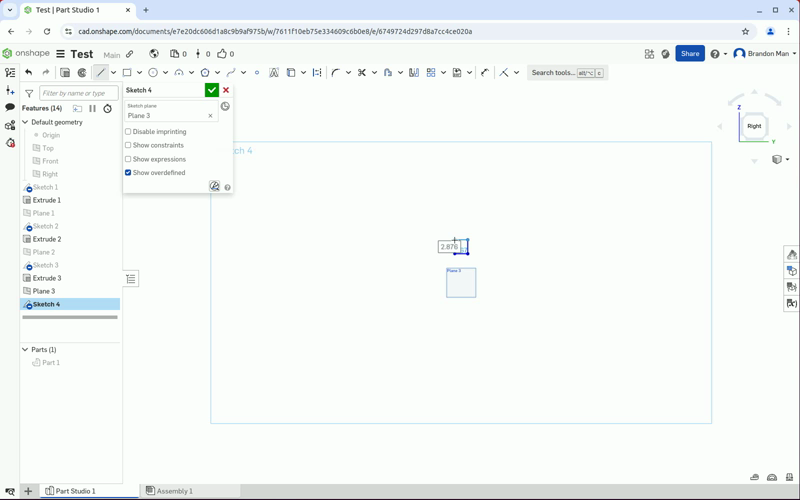
click(454, 239)
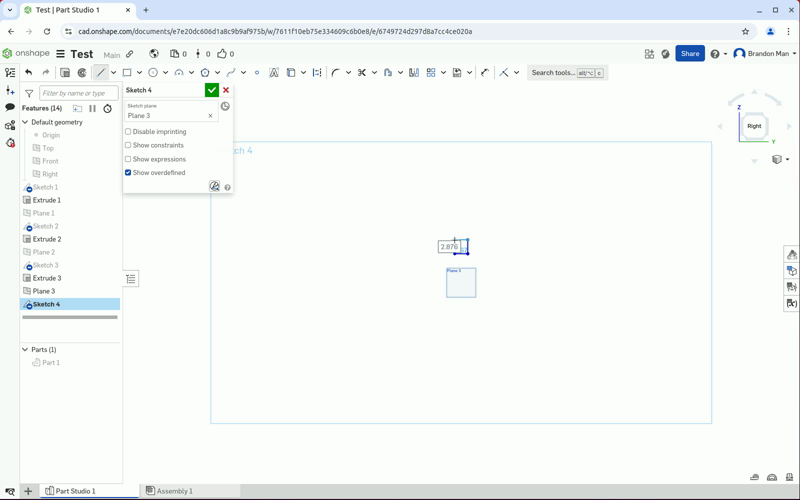
key_up(shift)
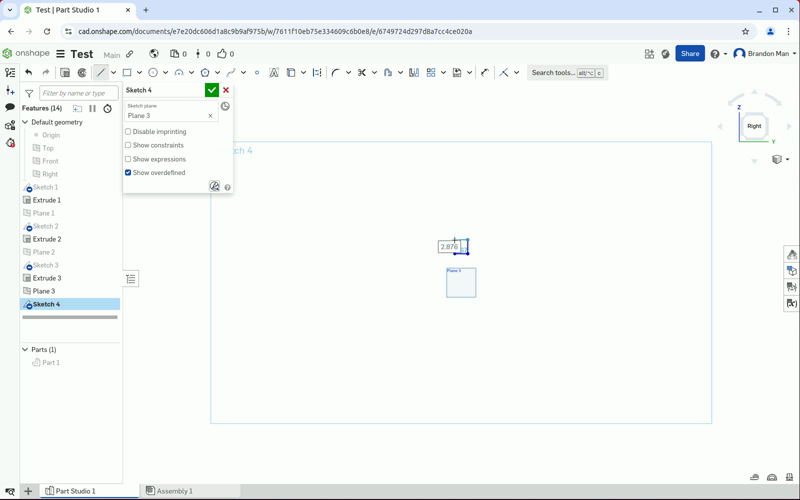
mouse_move(484, 239)
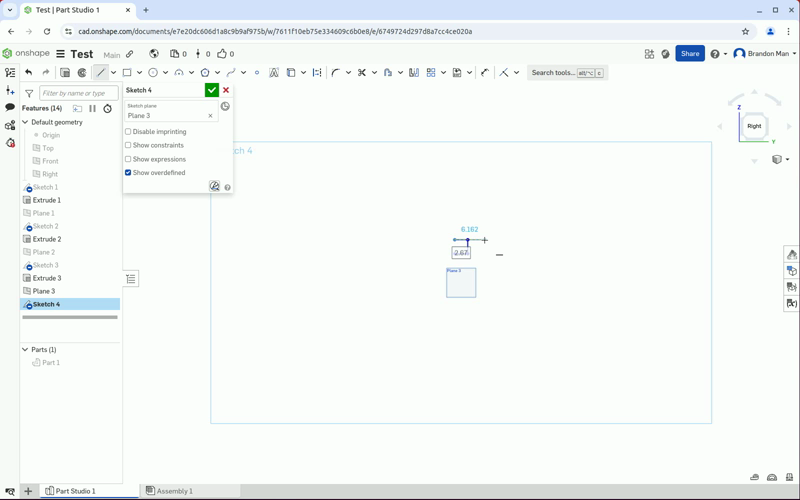
key_down(shift)
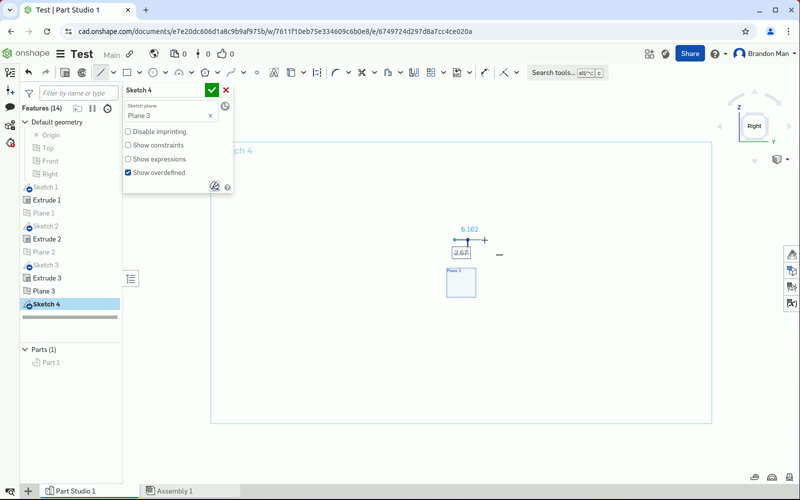
mouse_move(454, 253)
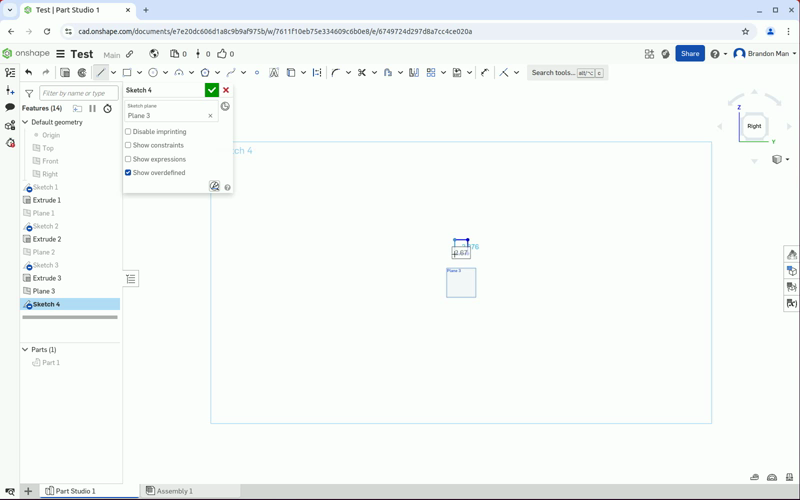
key_up(shift)
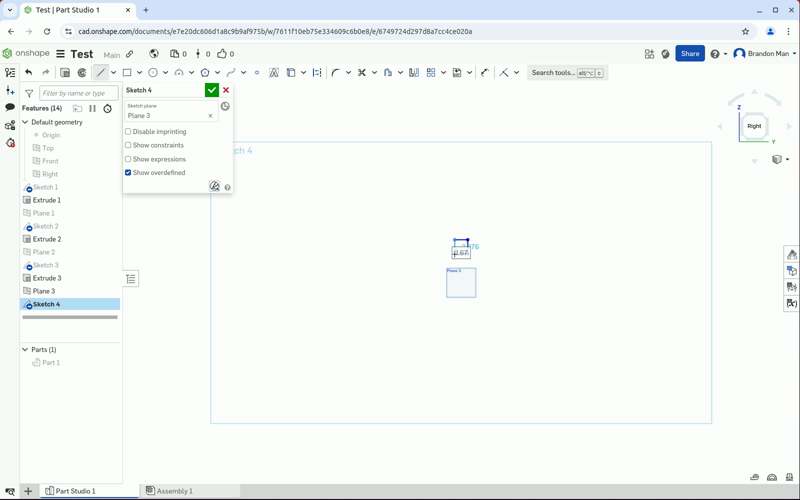
click(454, 253)
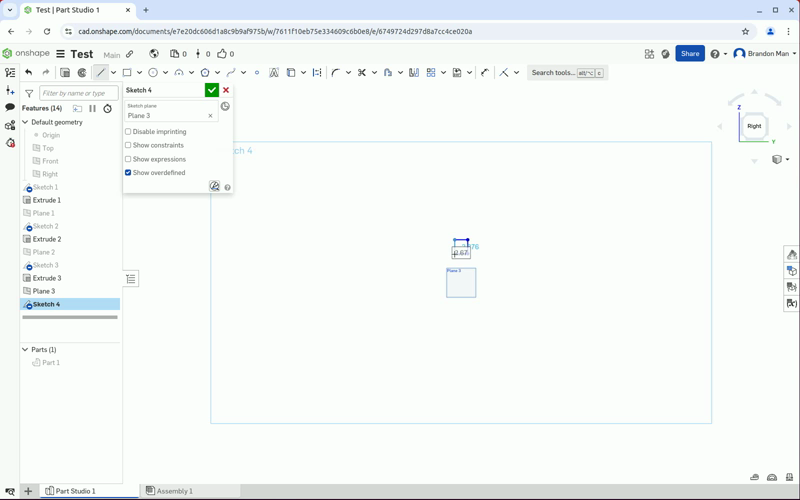
key(esc)
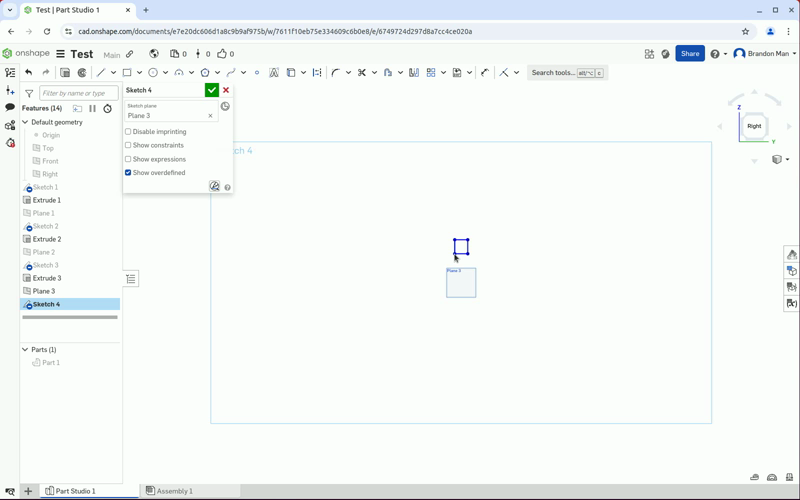
mouse_move(455, 246)
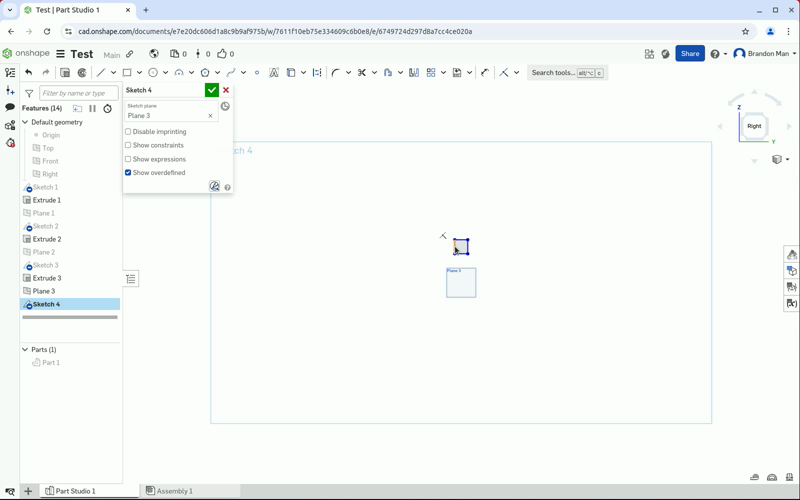
scroll(6)
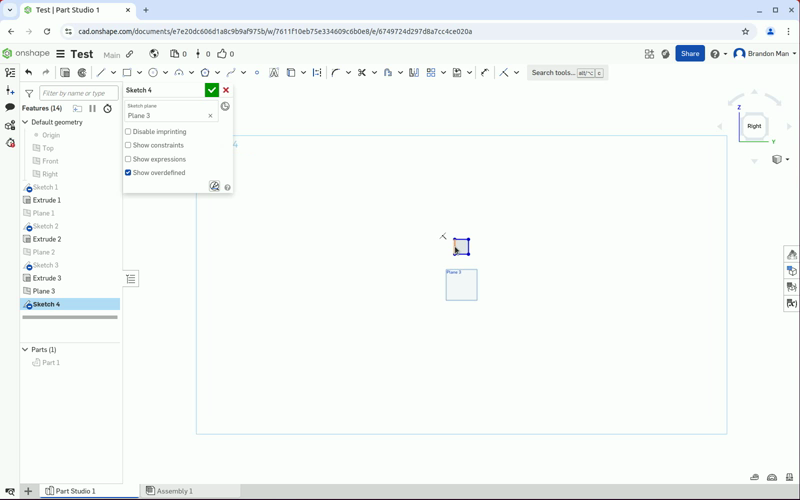
scroll(6)
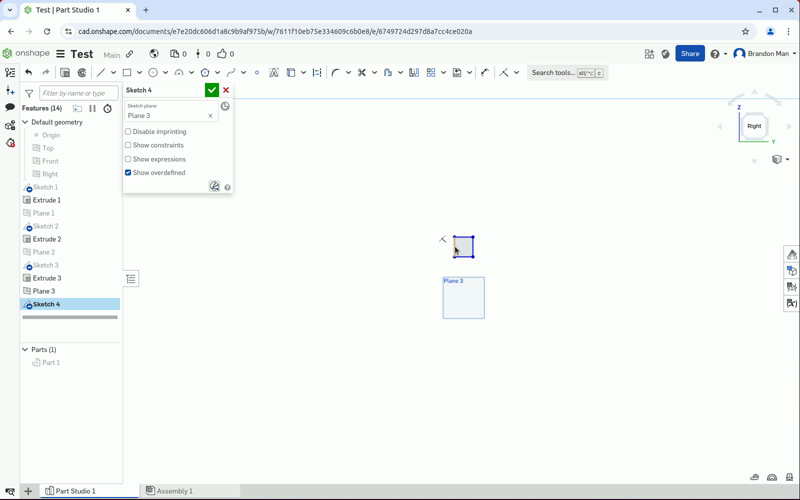
scroll(6)
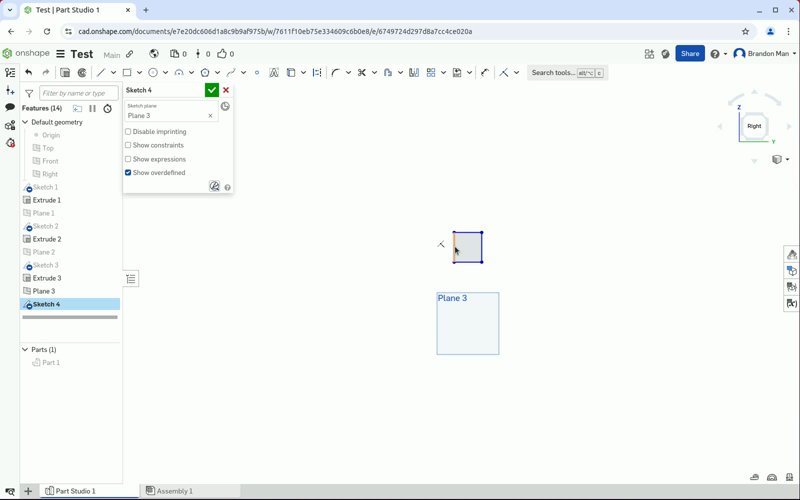
scroll(6)
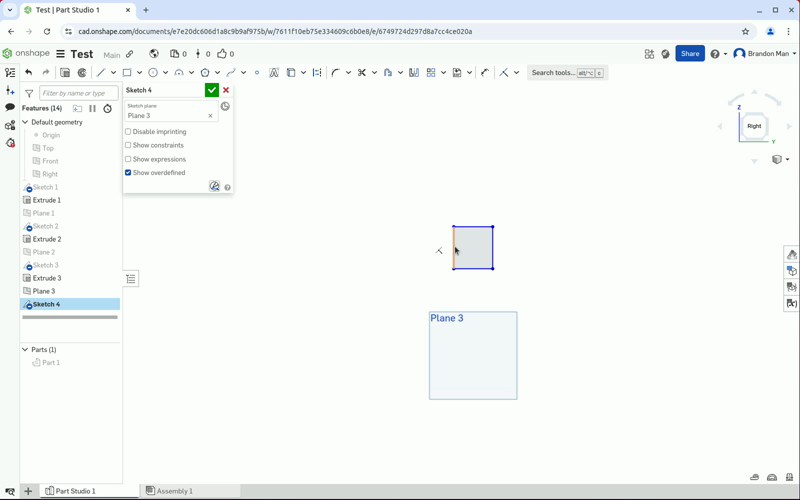
scroll(6)
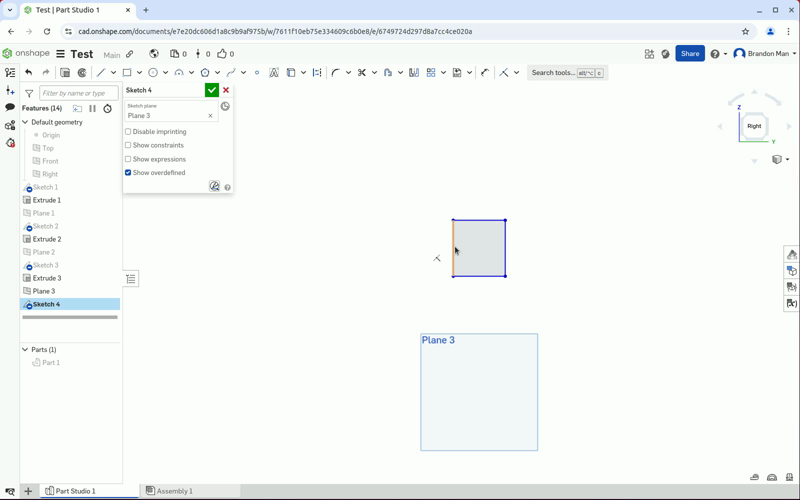
scroll(6)
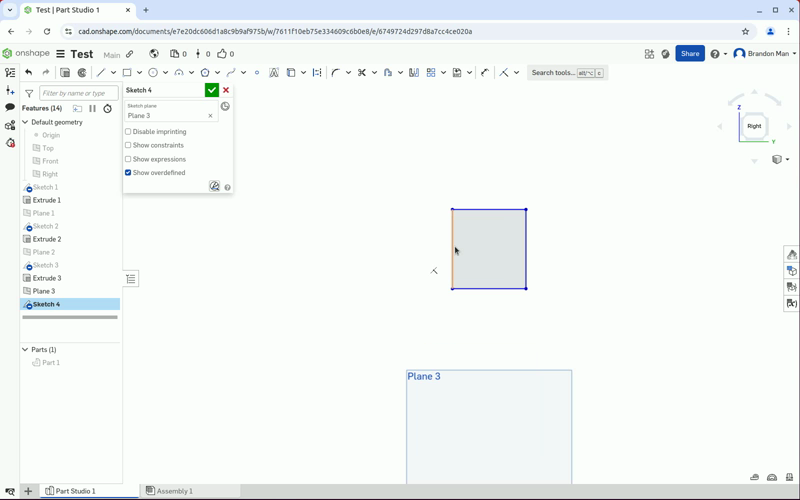
scroll(6)
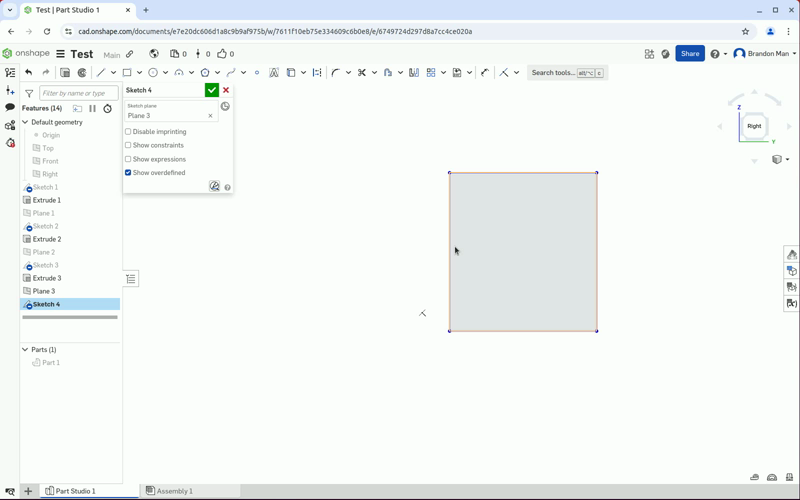
click(455, 246)
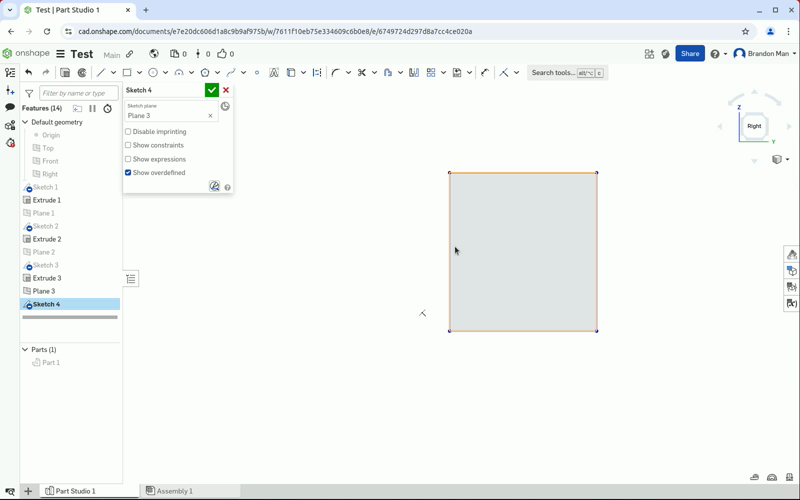
scroll(-6)
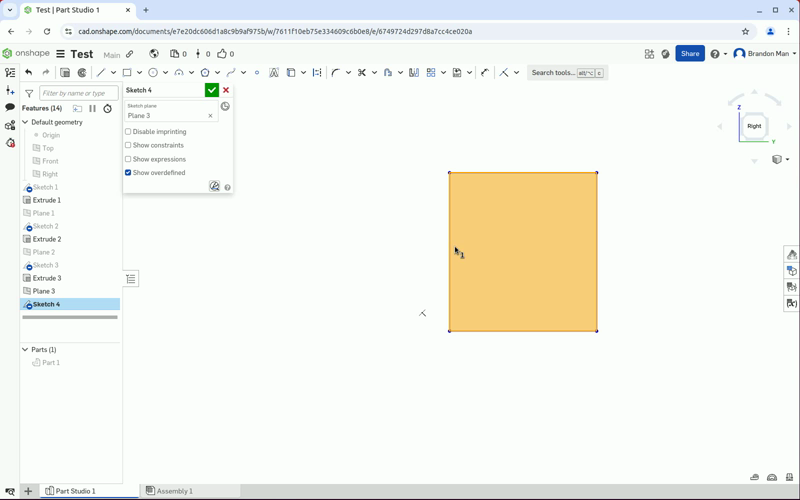
scroll(-6)
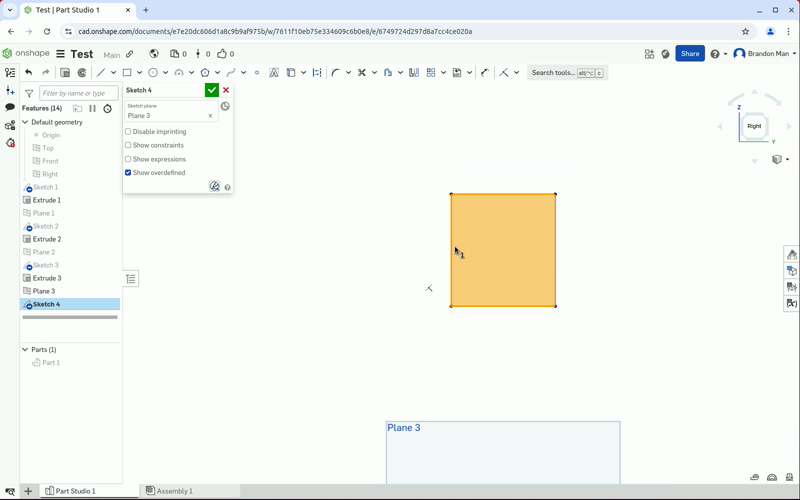
scroll(-6)
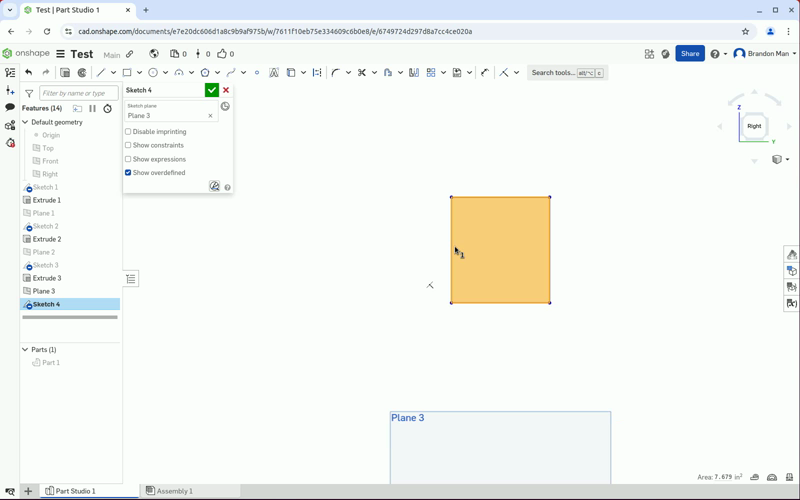
scroll(-6)
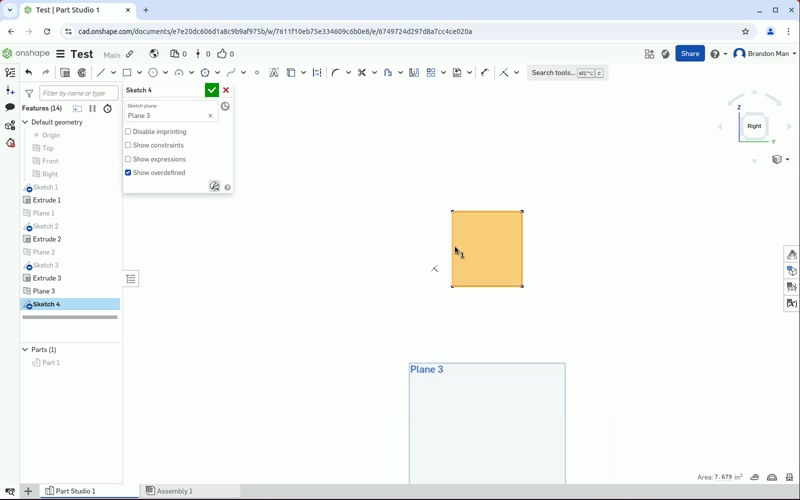
scroll(-6)
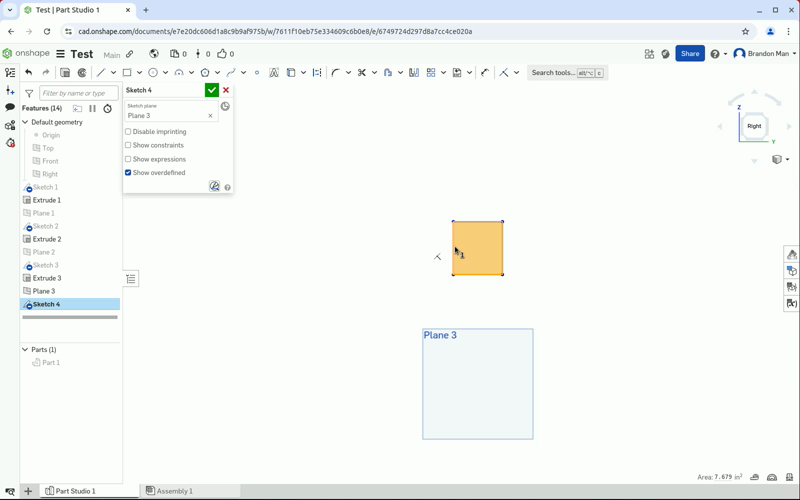
scroll(-6)
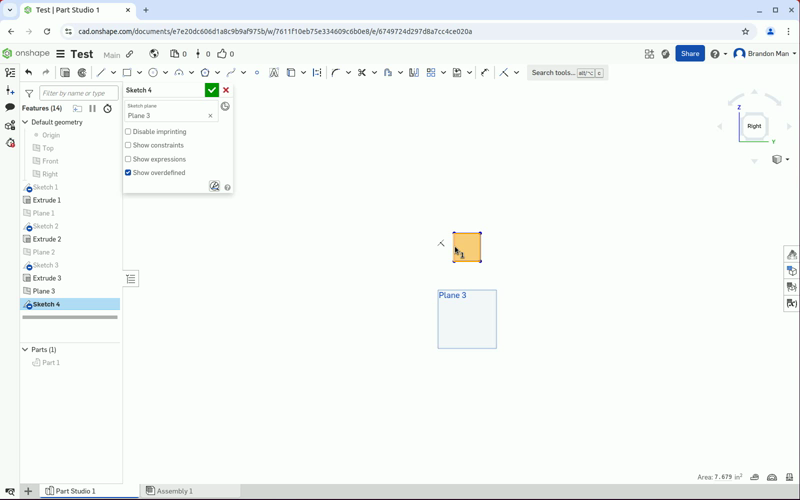
scroll(-6)
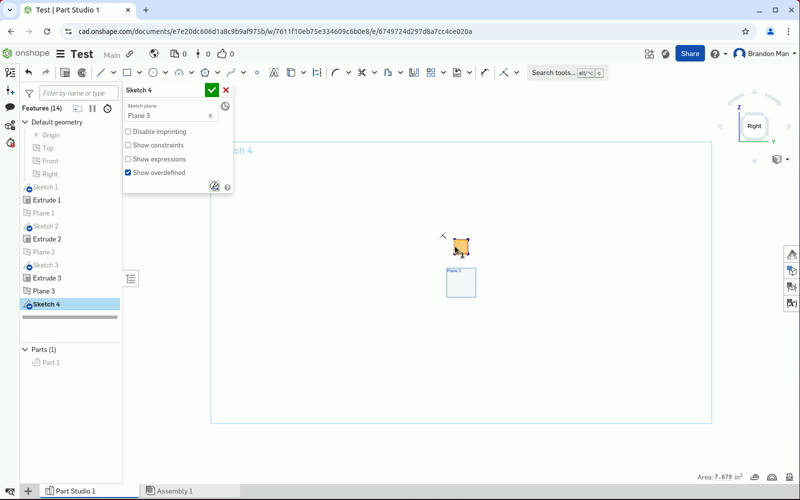
mouse_move(73, 352)
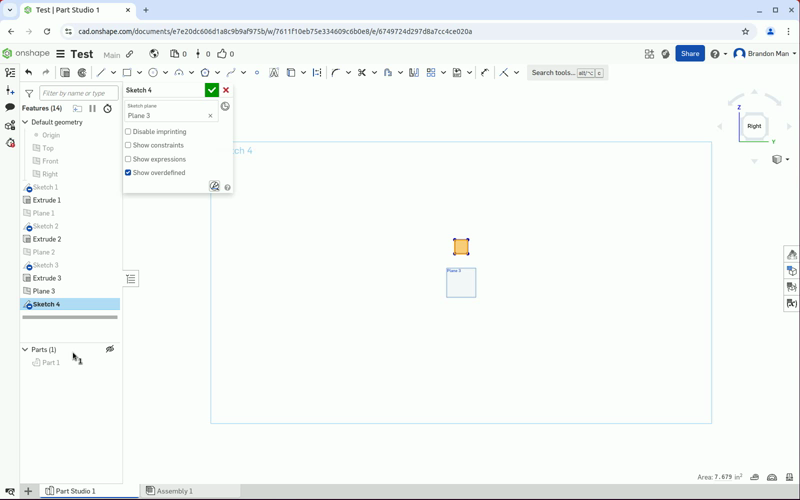
key(shift+y)
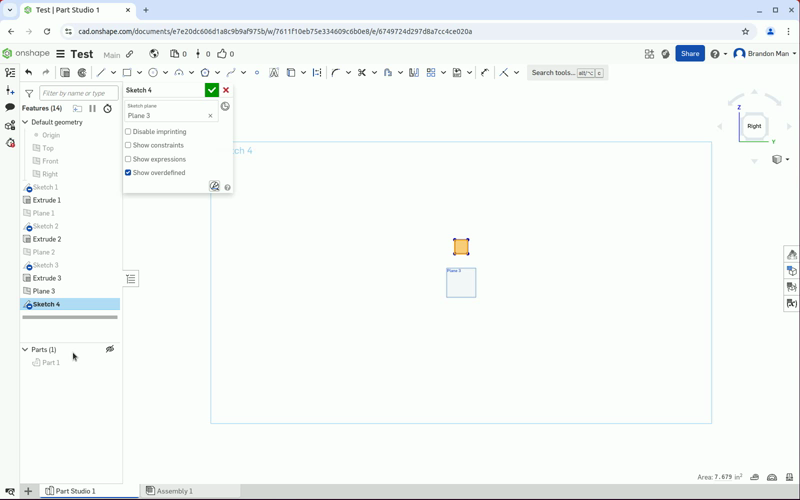
key(shift+e)
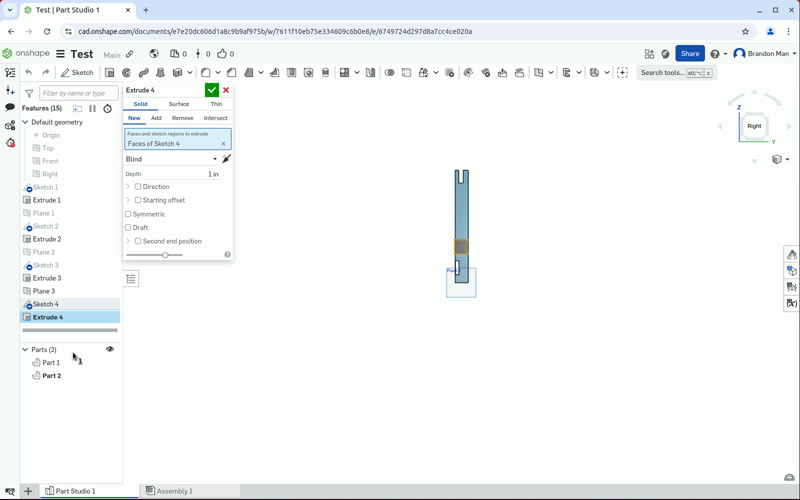
mouse_move(143, 106)
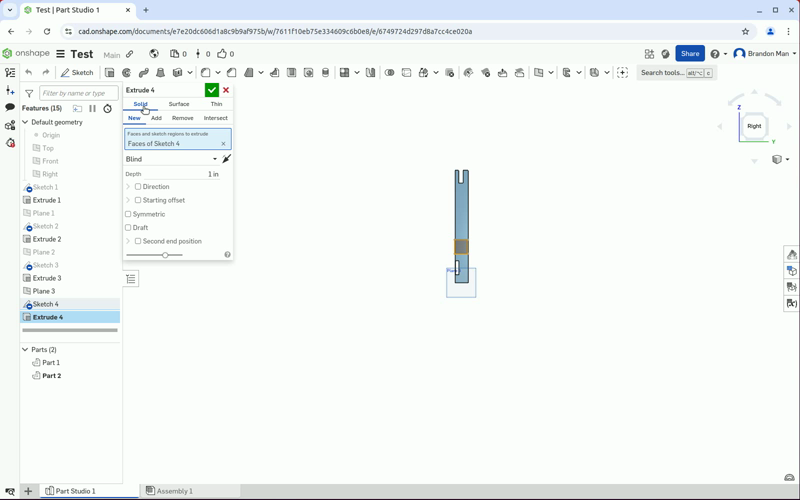
click(143, 106)
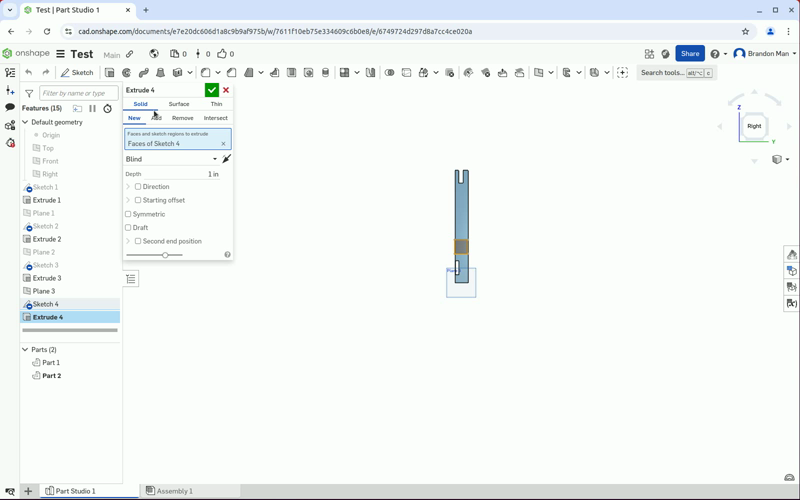
mouse_move(186, 120)
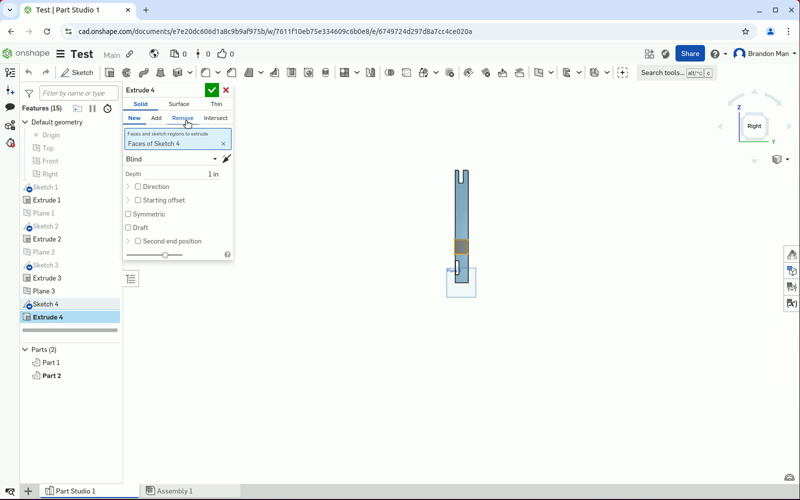
click(186, 120)
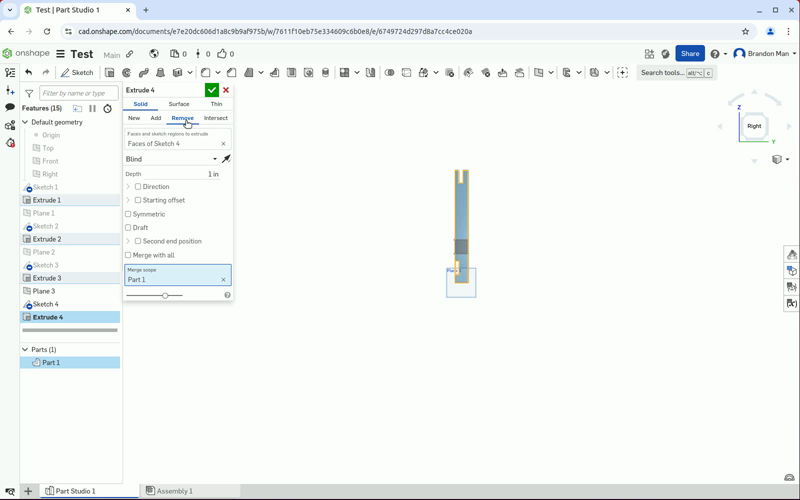
key(tab, 4)
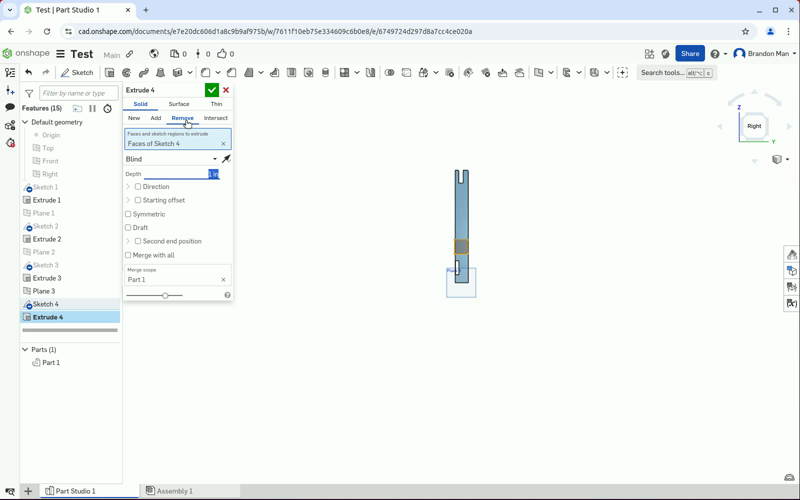
text(0.722)
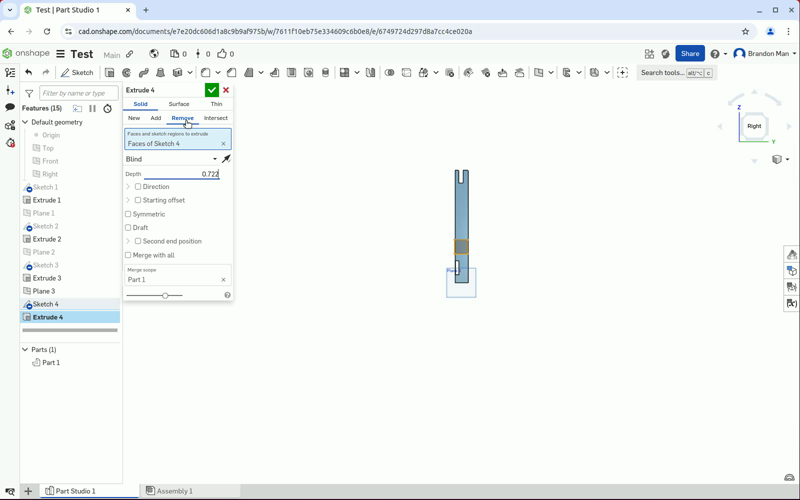
key(tab, 6)
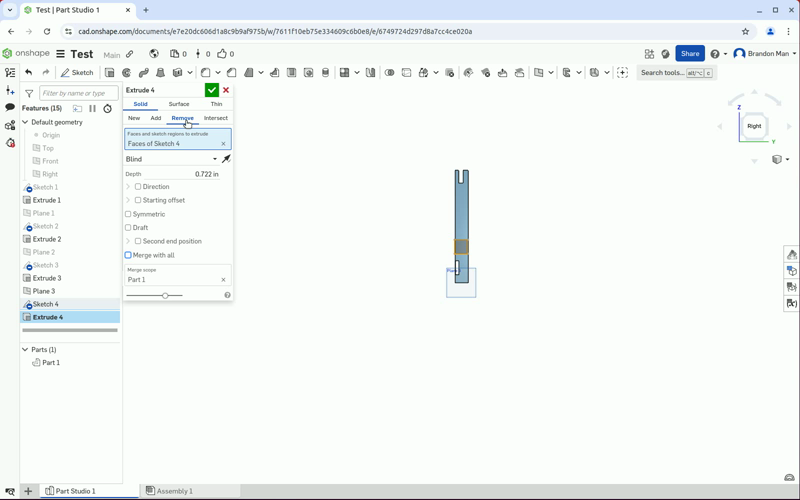
key(space)
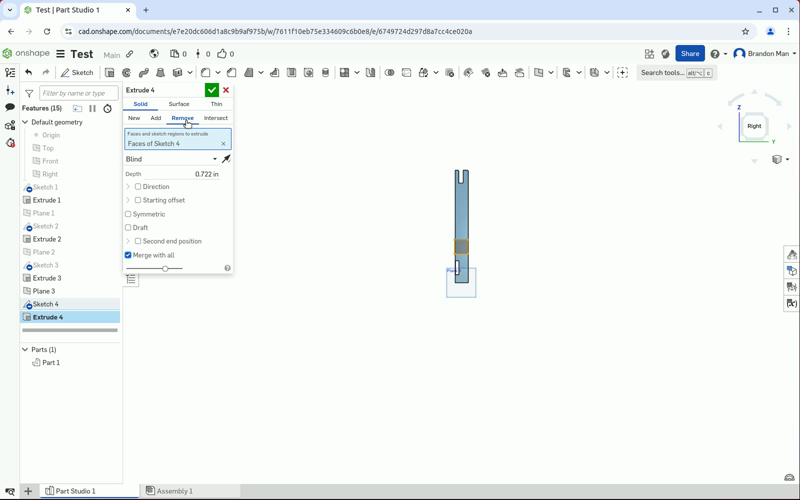
key(enter)
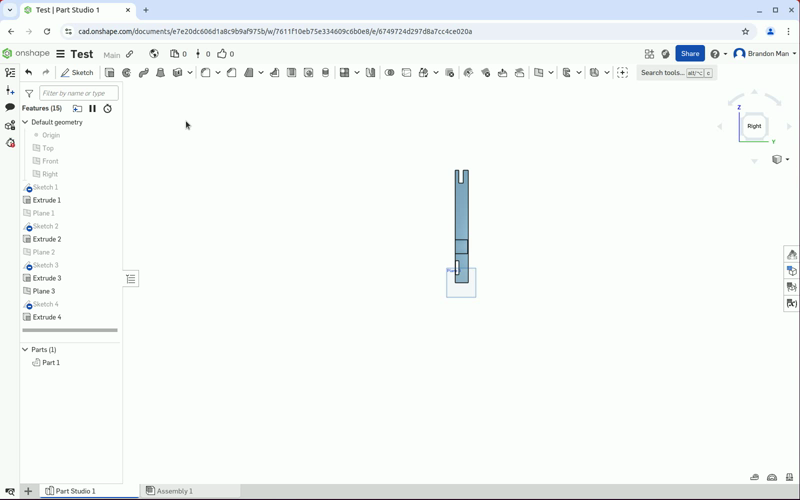
key(shift+h)
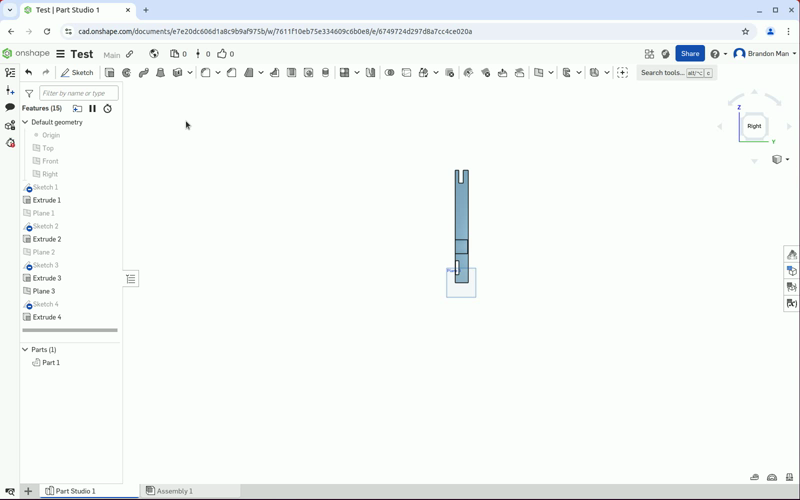
key(shift+h)
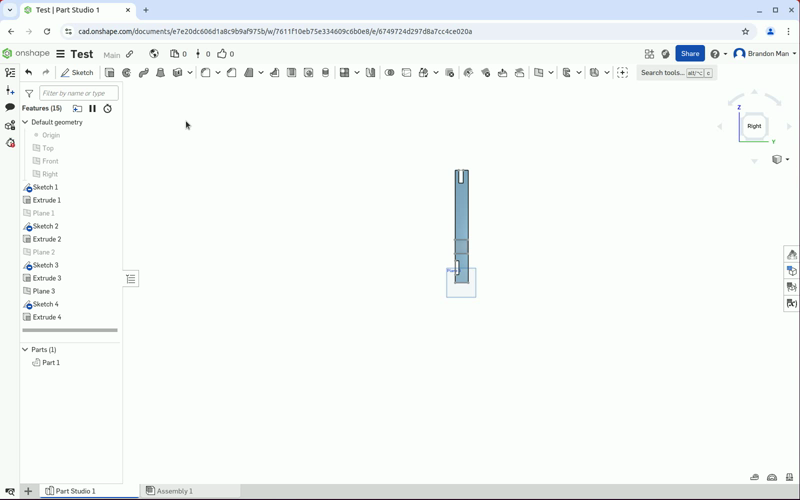
key(shift+7)
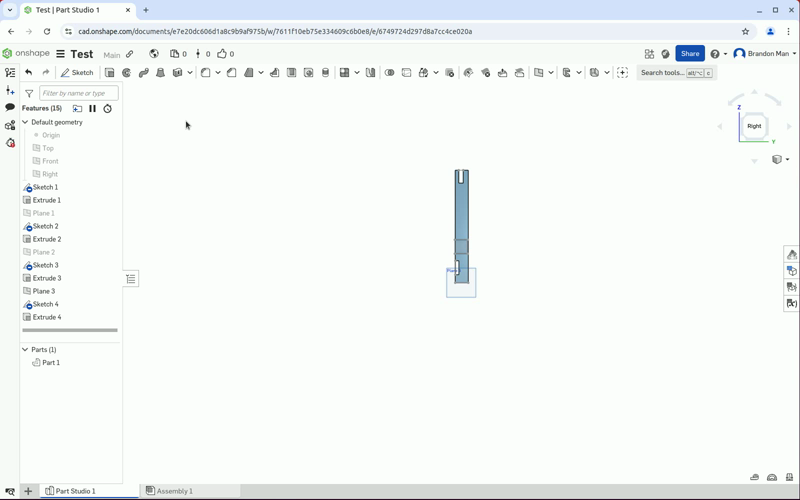
key(right, 2)
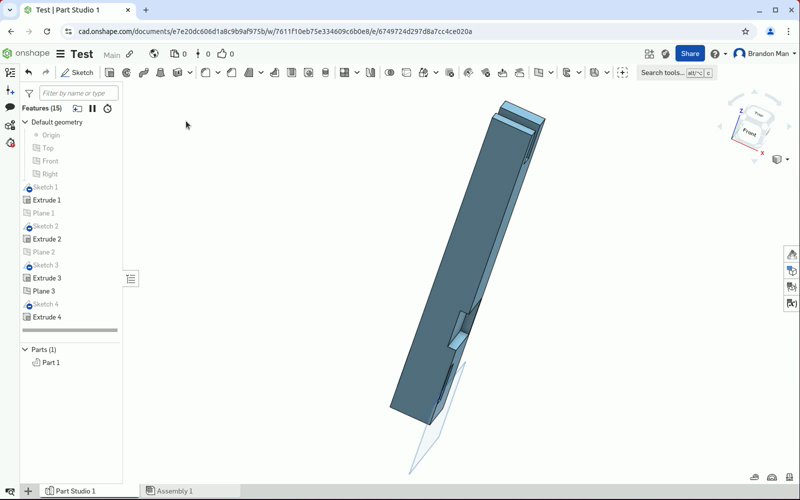
key(down, 2)
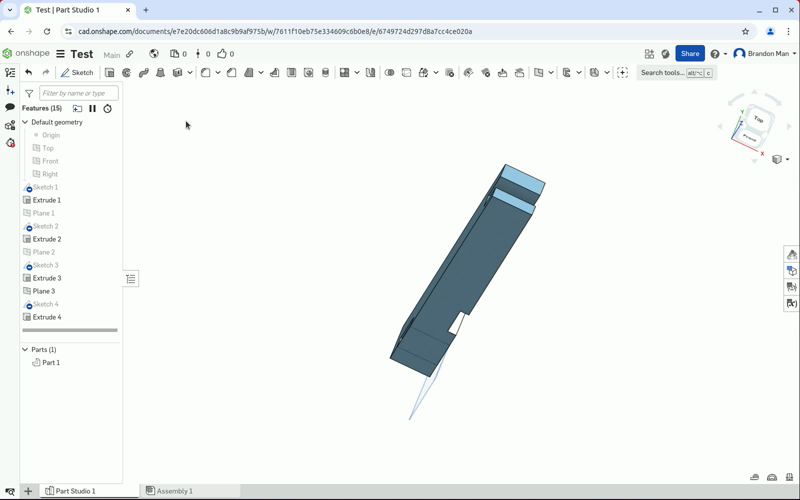
key(up, 2)
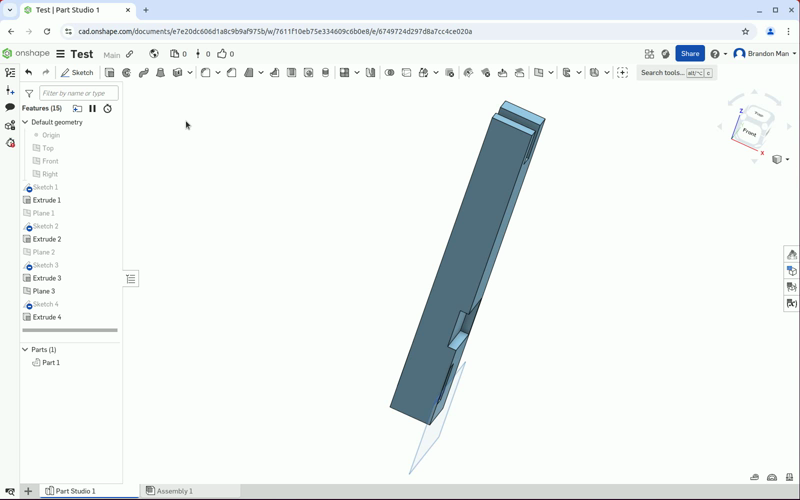
key(left, 2)
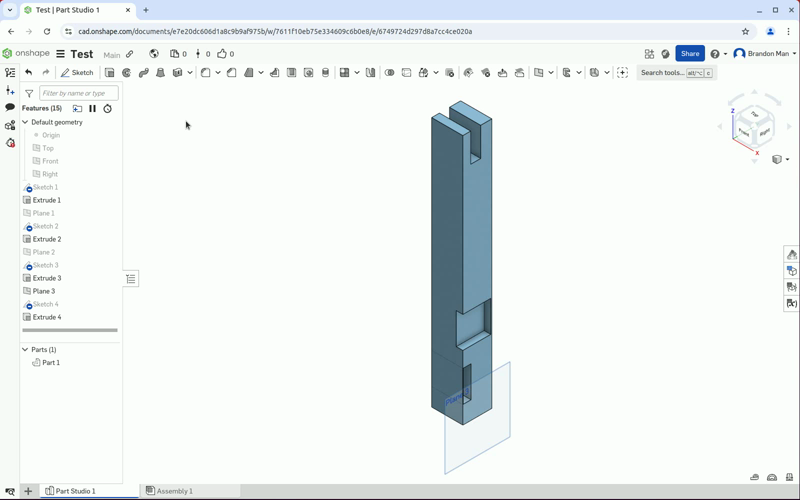
mouse_move(73, 189)
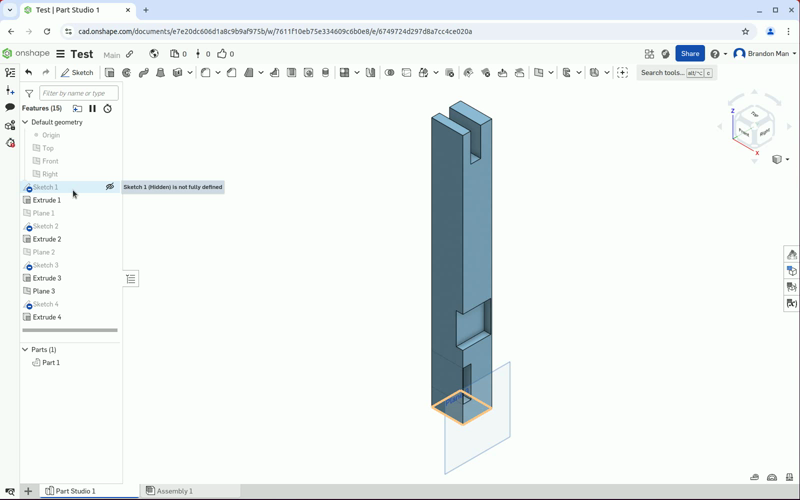
click(73, 189)